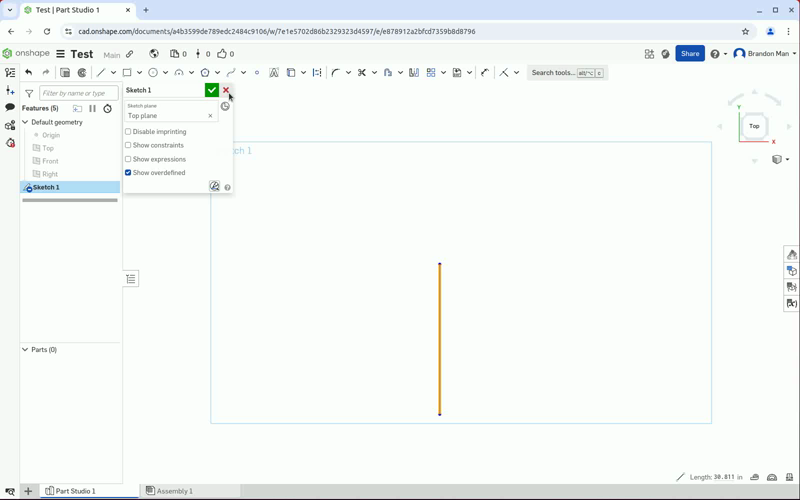
key(shift+h)
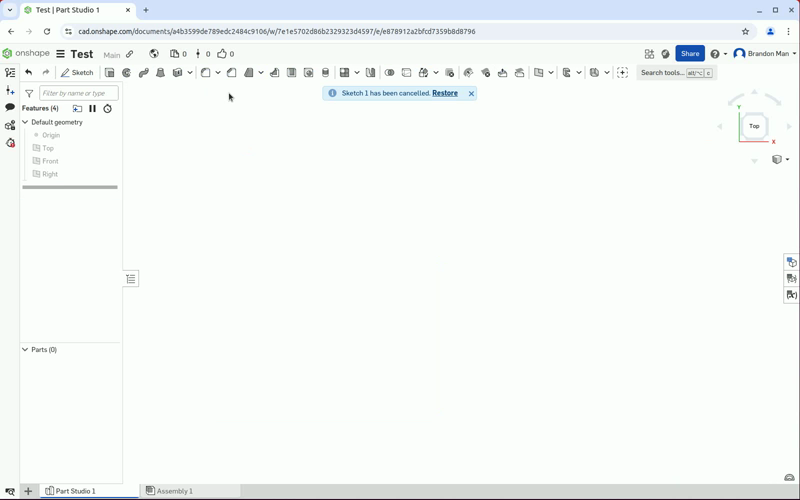
mouse_move(73, 352)
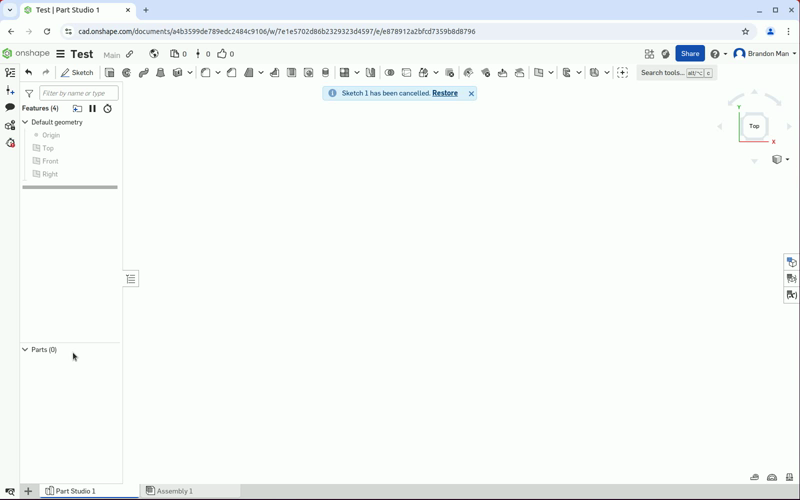
key(y)
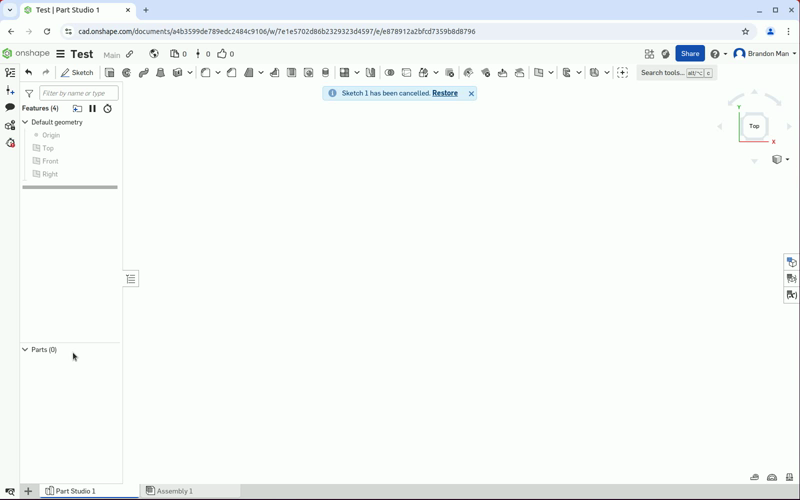
key(shift+p)
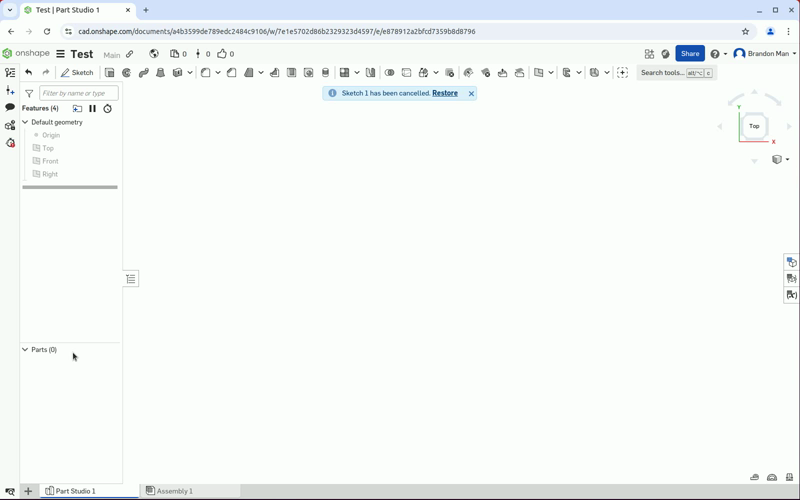
key(space)
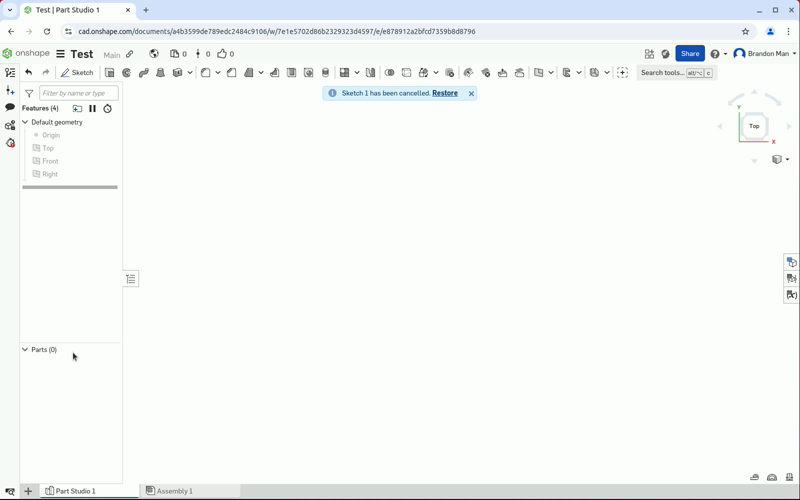
key_down(shift)
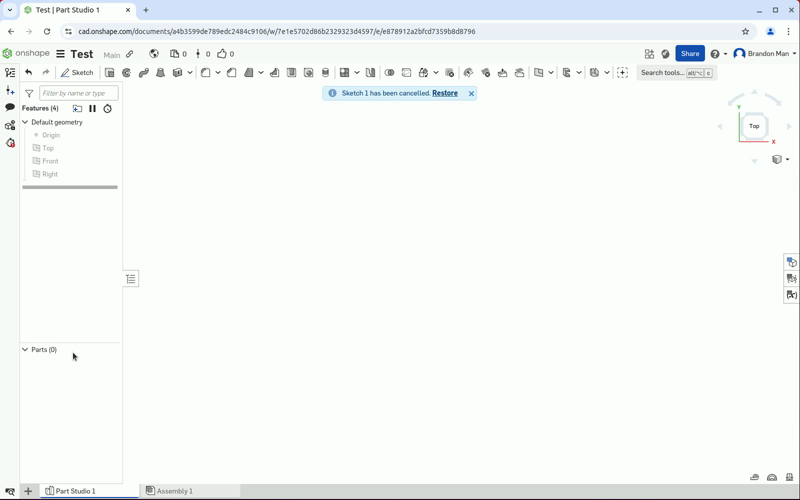
key(up)
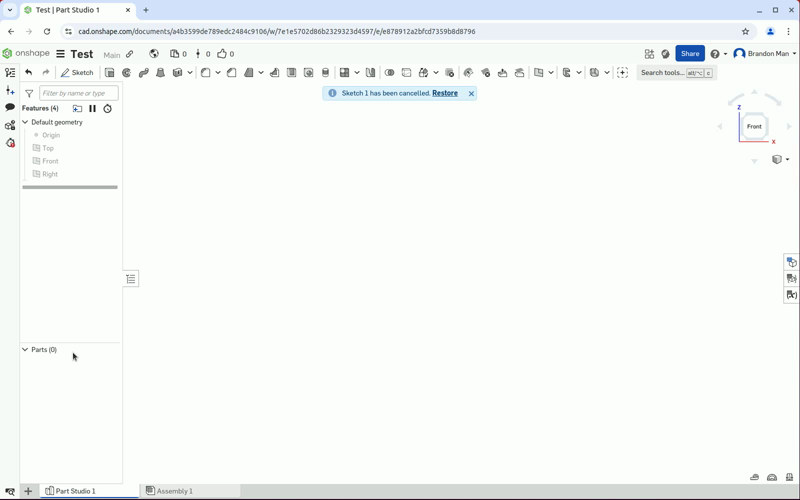
key_up(shift)
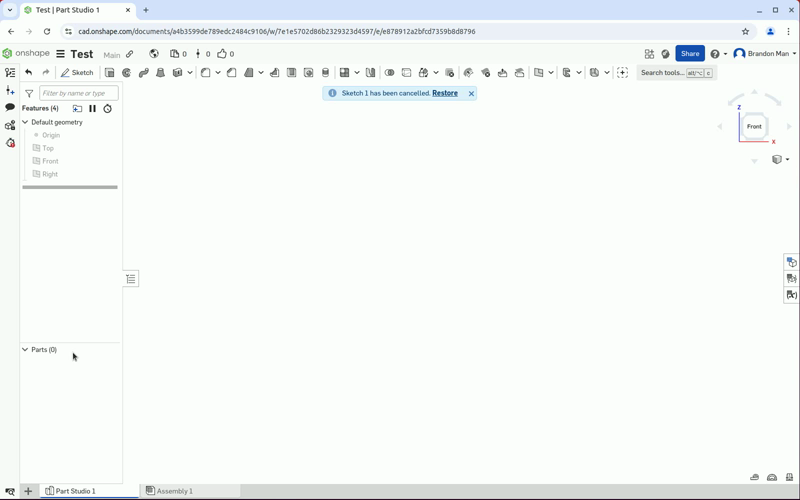
mouse_move(73, 352)
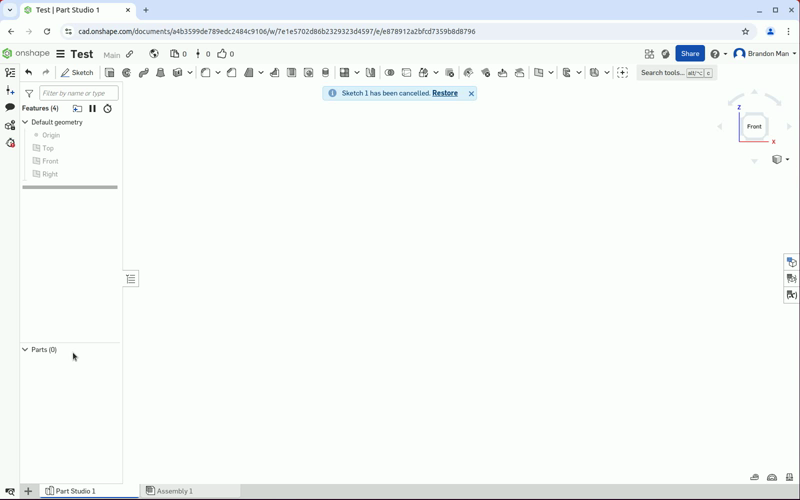
key(shift+y)
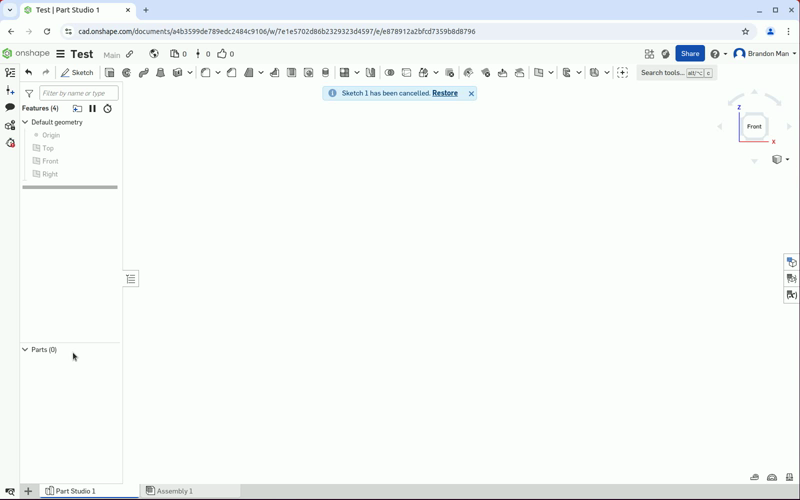
key(shift+s)
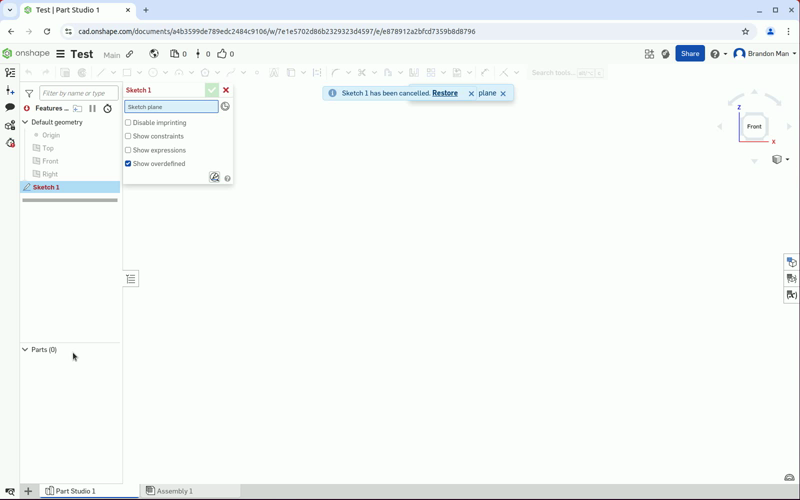
mouse_move(73, 163)
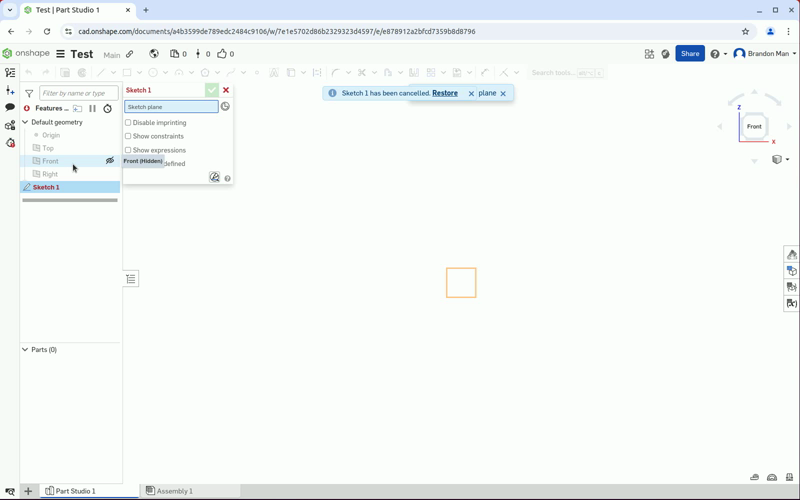
click(73, 163)
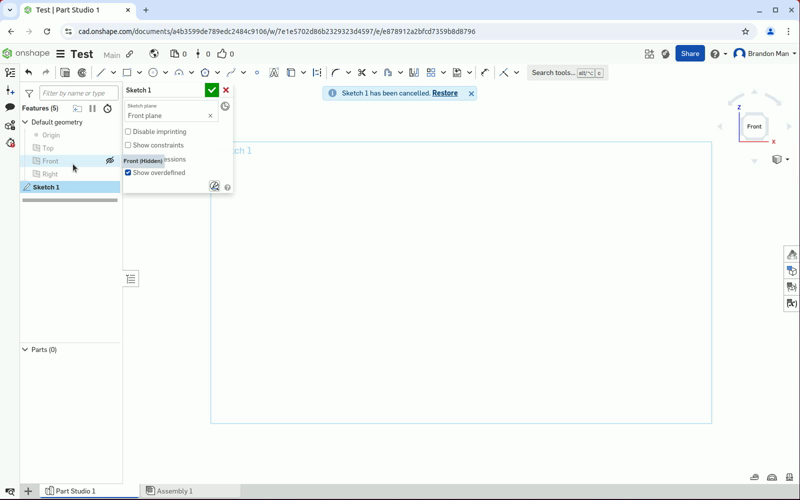
mouse_move(73, 352)
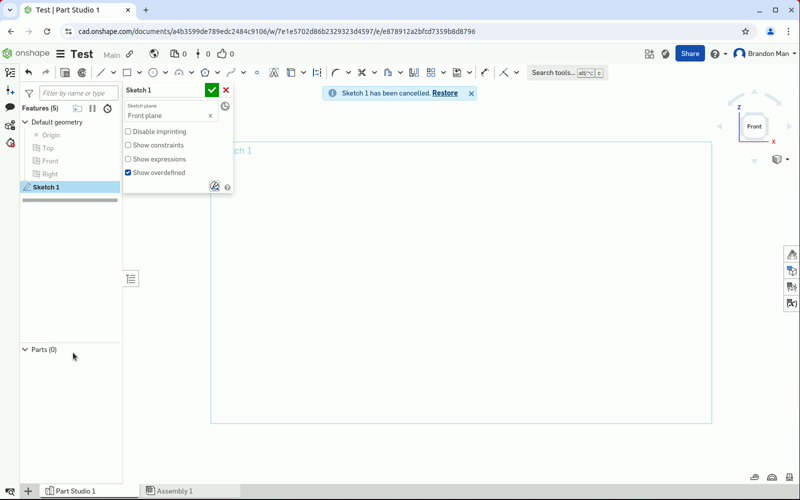
key(y)
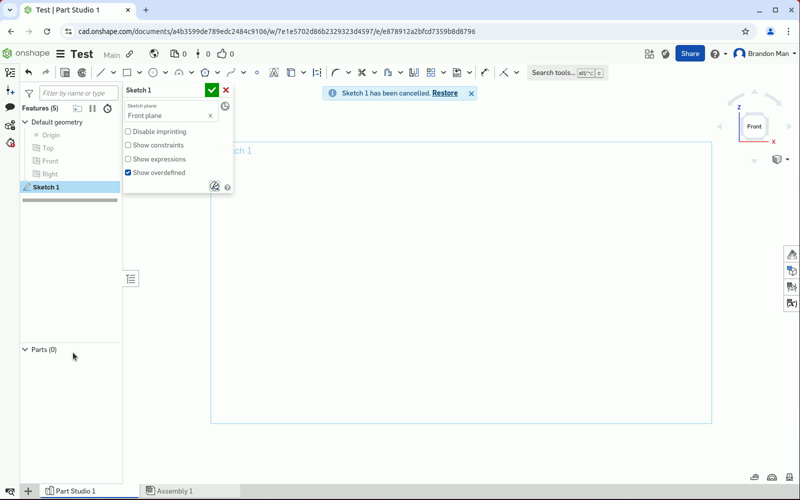
key(l)
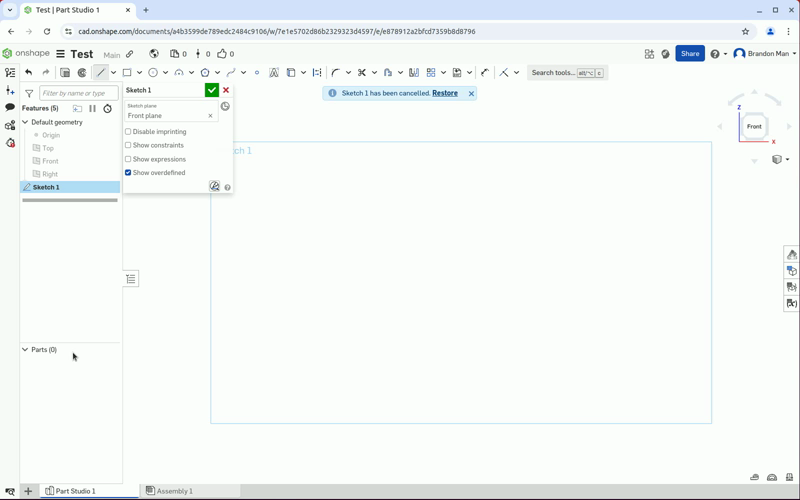
key_down(shift)
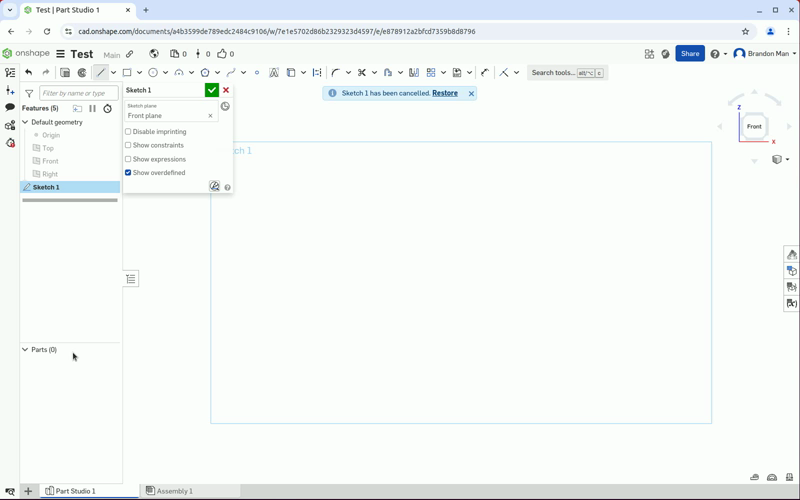
mouse_move(409, 260)
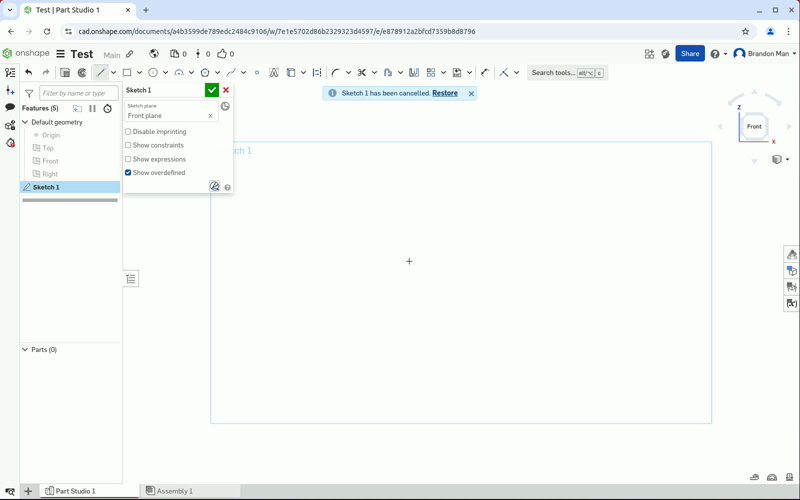
click(409, 260)
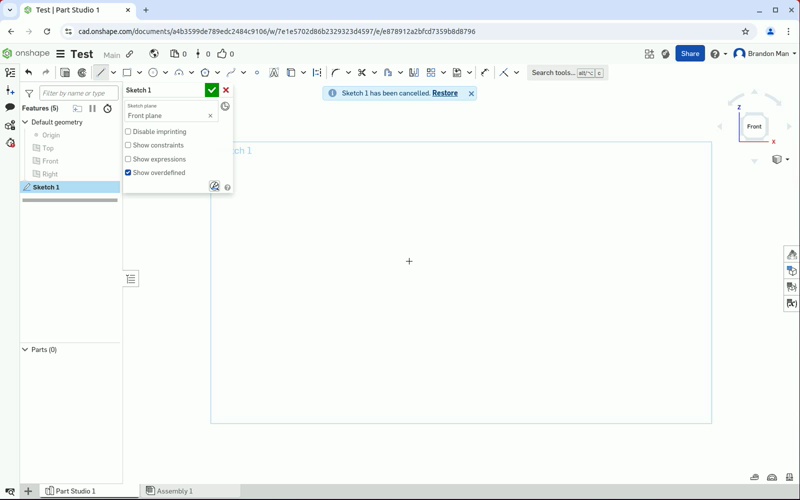
key_up(shift)
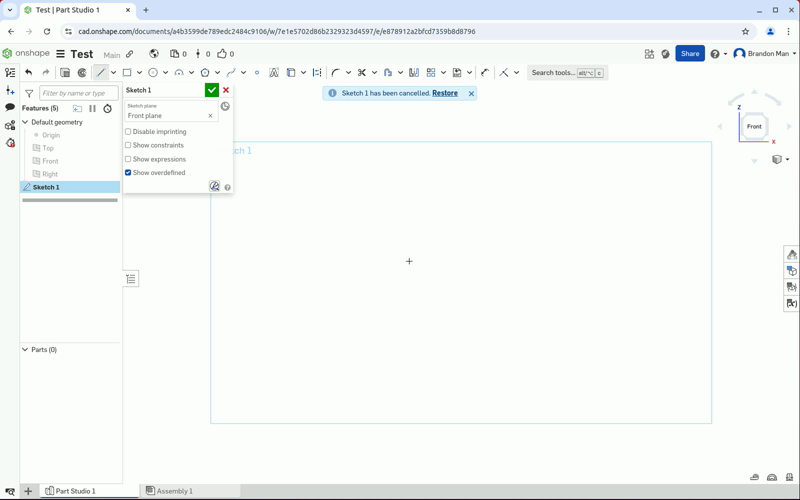
key_down(shift)
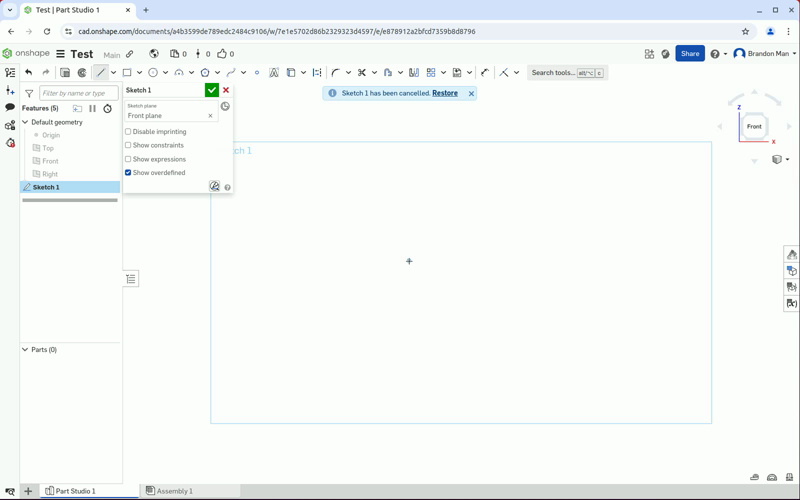
mouse_move(572, 260)
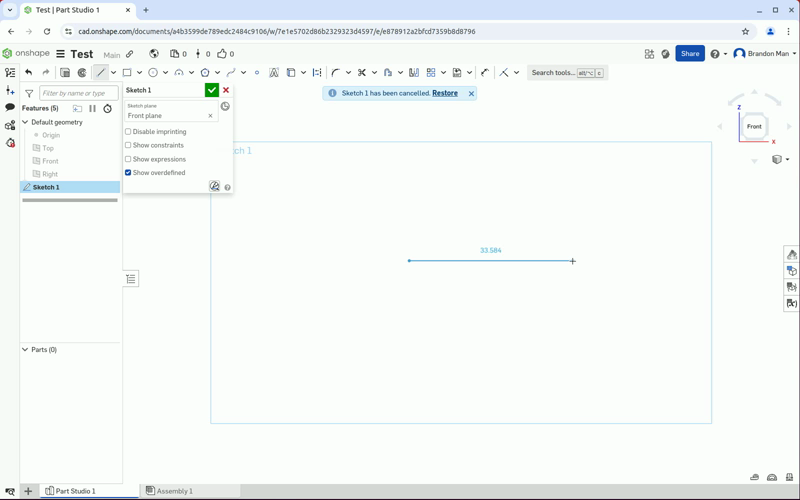
click(572, 260)
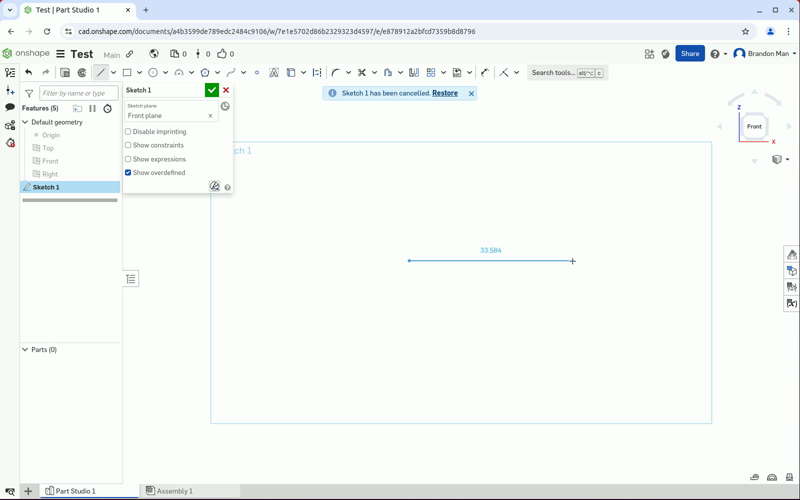
key_up(shift)
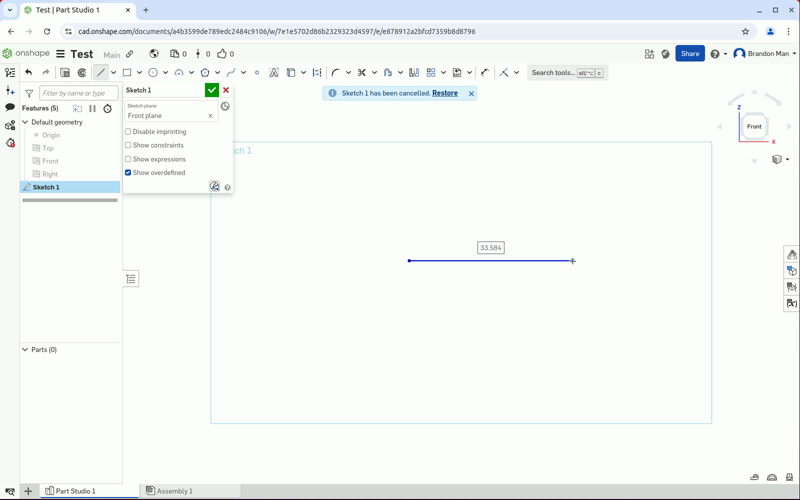
key_down(shift)
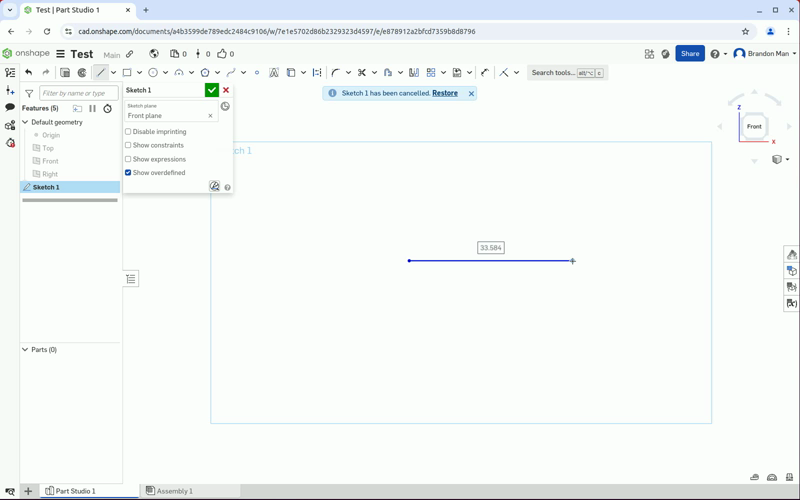
mouse_move(589, 260)
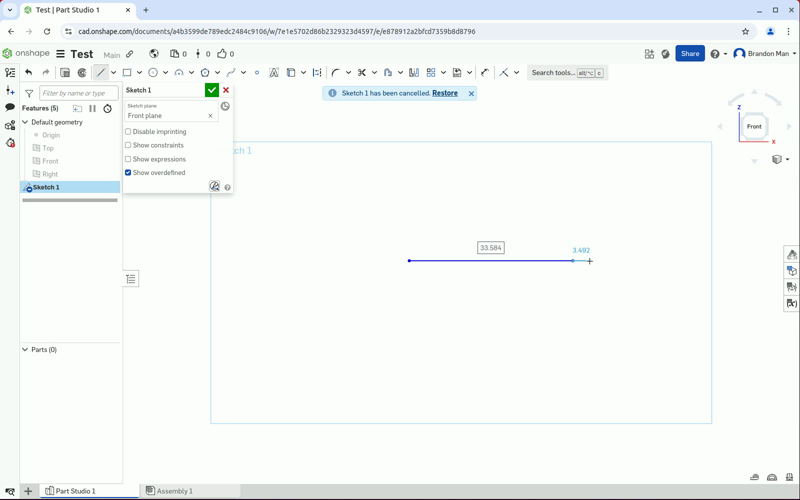
mouse_move(572, 248)
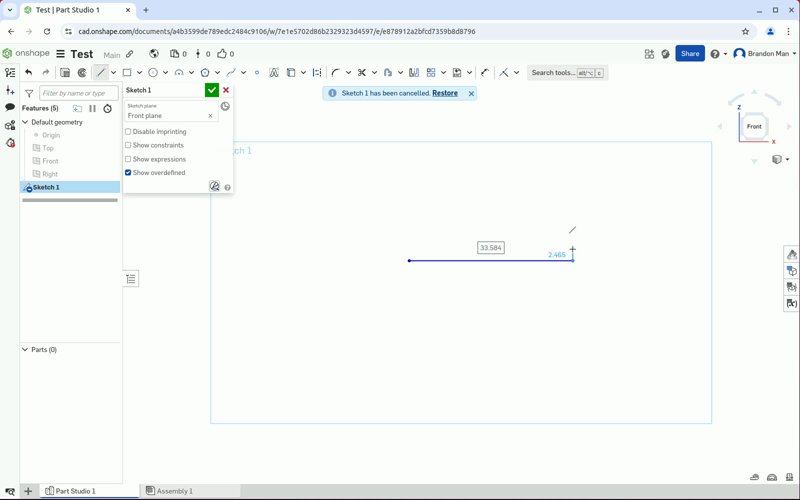
click(572, 248)
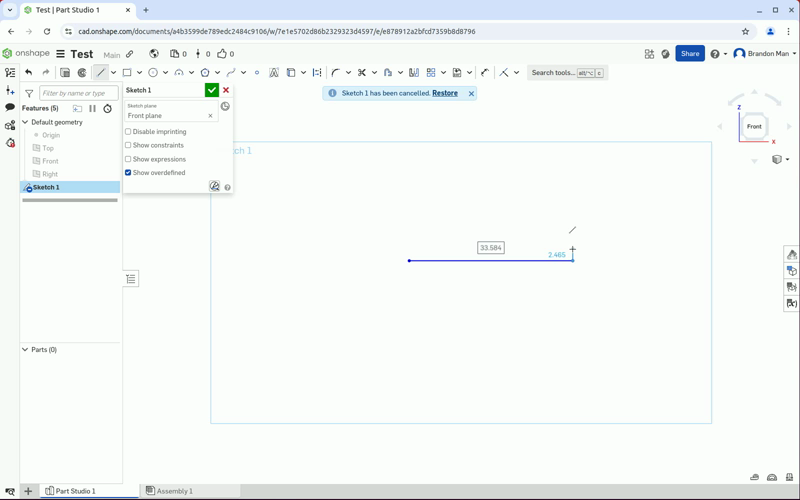
key_up(shift)
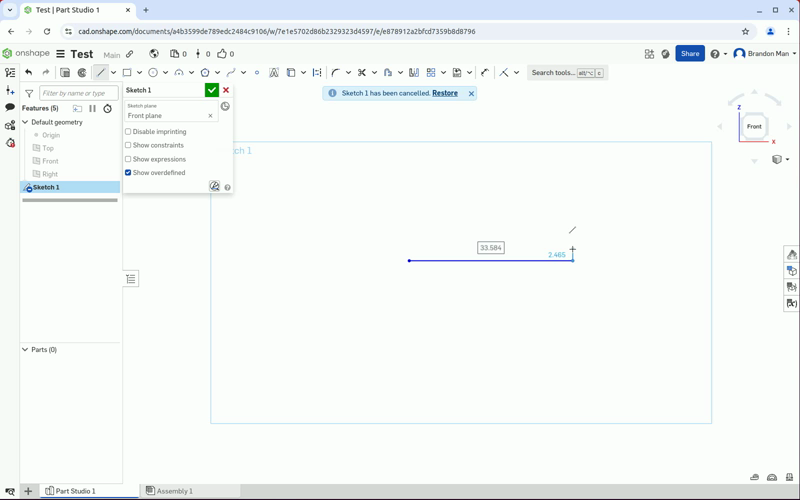
key_down(shift)
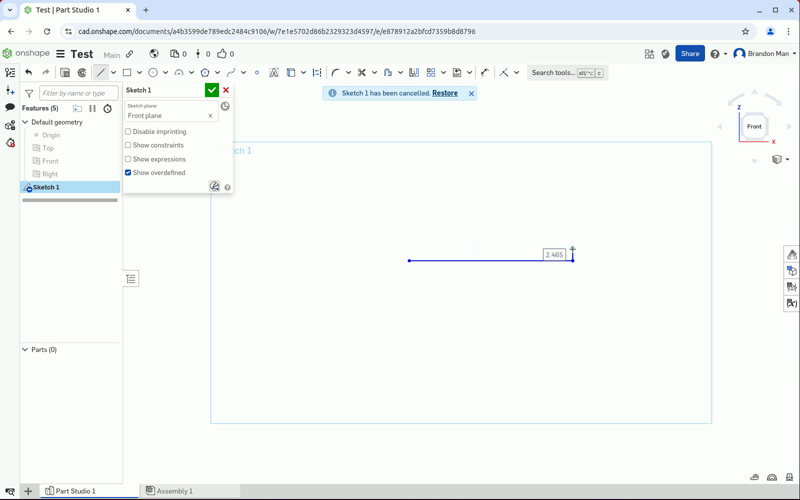
mouse_move(409, 248)
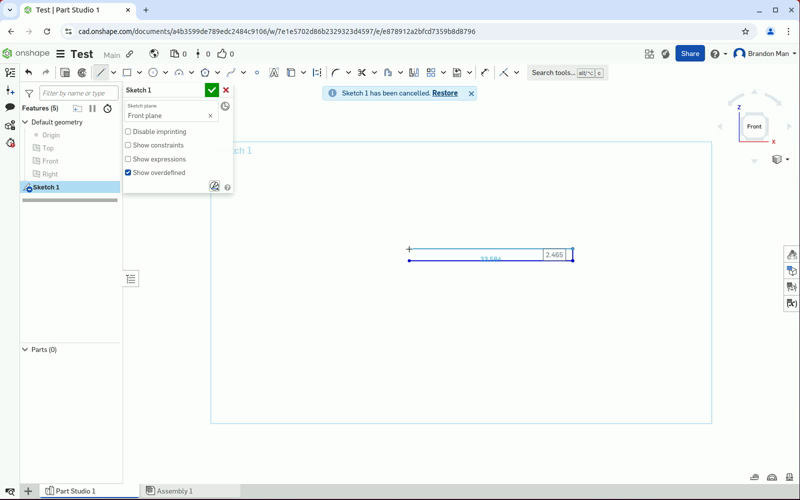
click(409, 248)
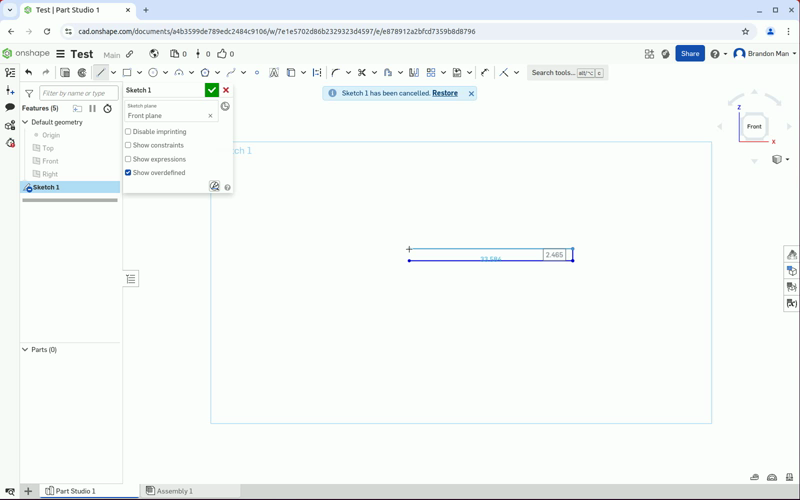
key_up(shift)
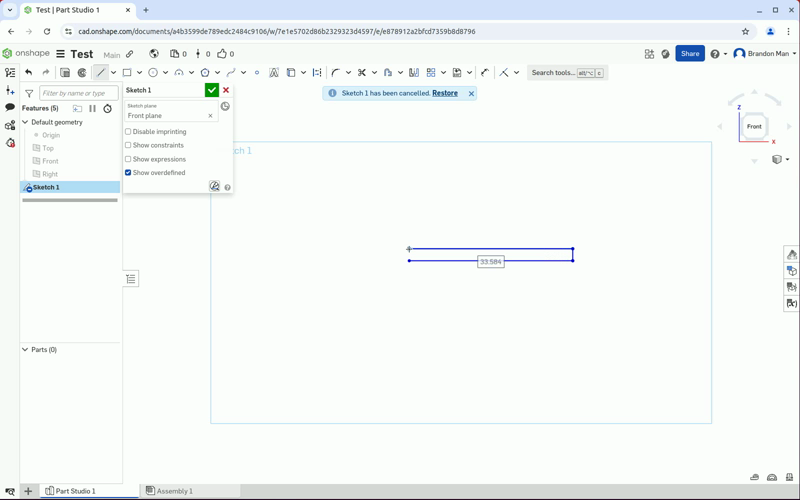
mouse_move(439, 248)
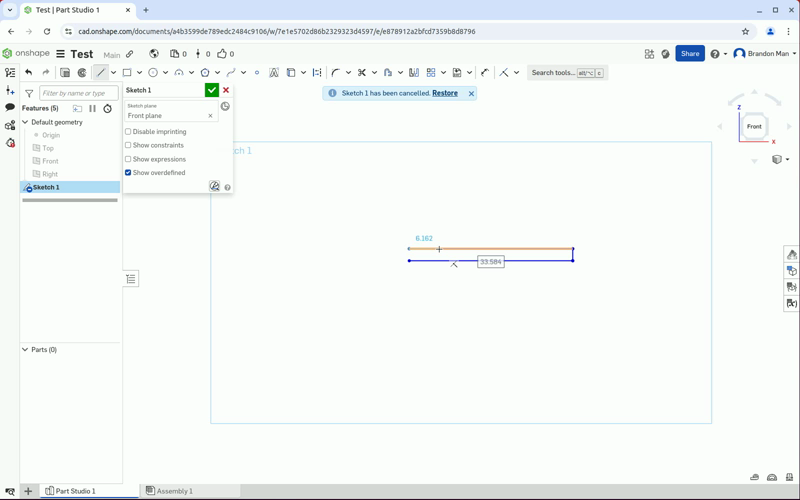
key_down(shift)
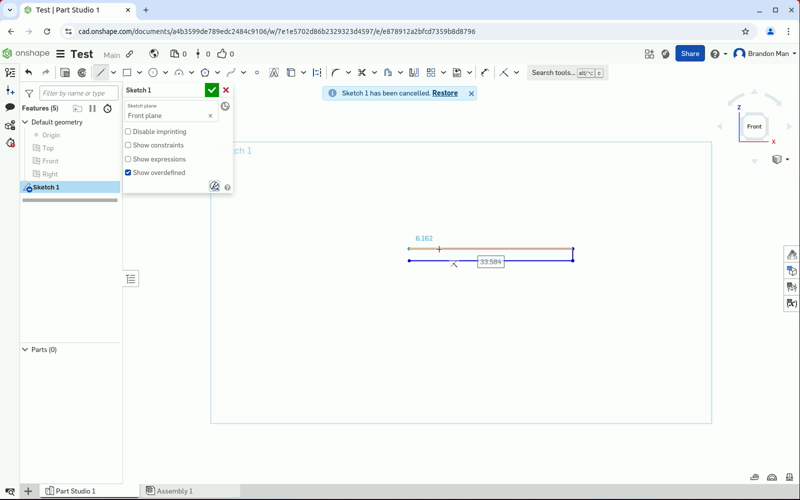
mouse_move(409, 260)
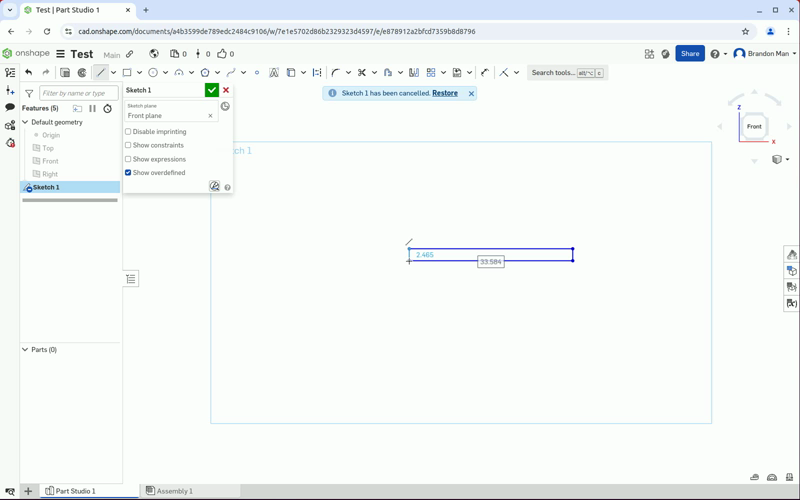
key_up(shift)
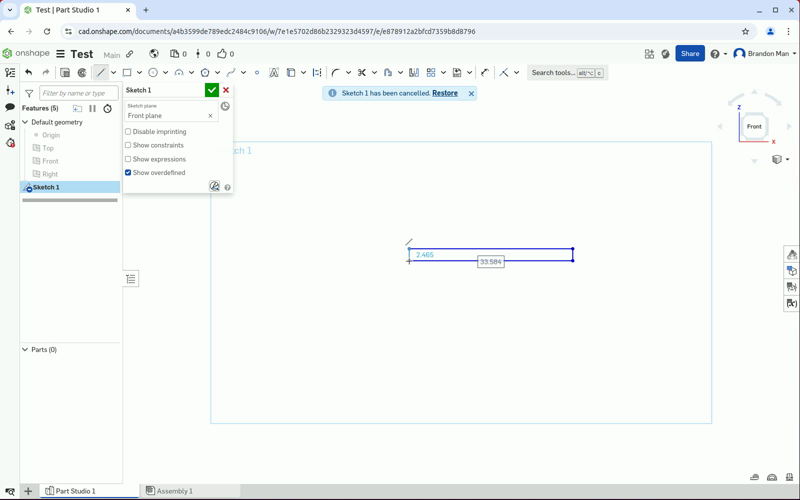
click(409, 260)
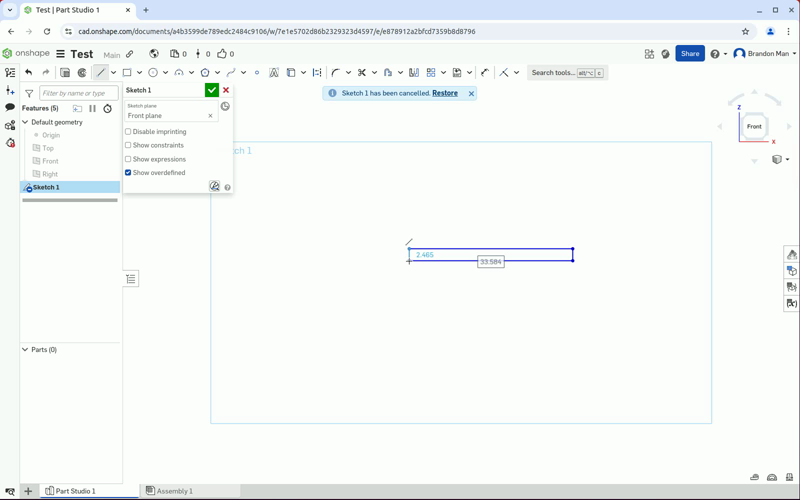
key(esc)
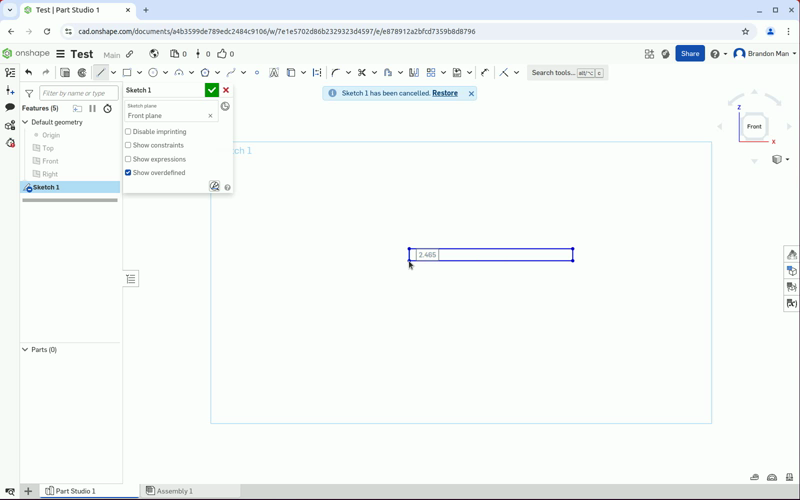
mouse_move(466, 259)
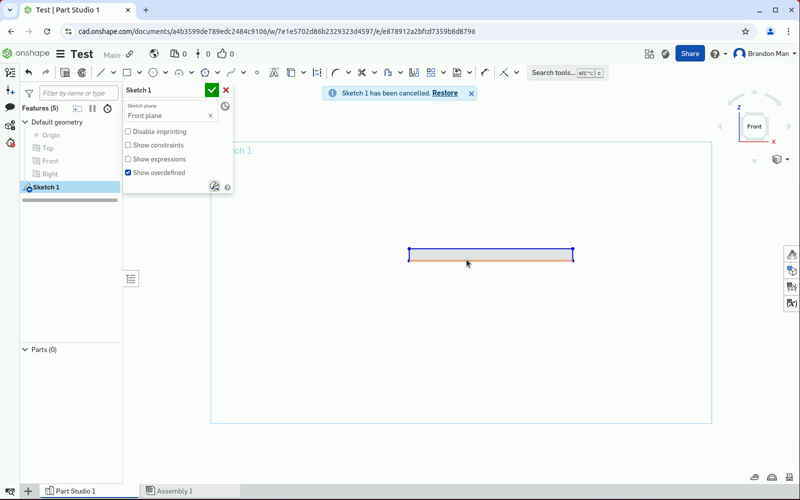
click(466, 259)
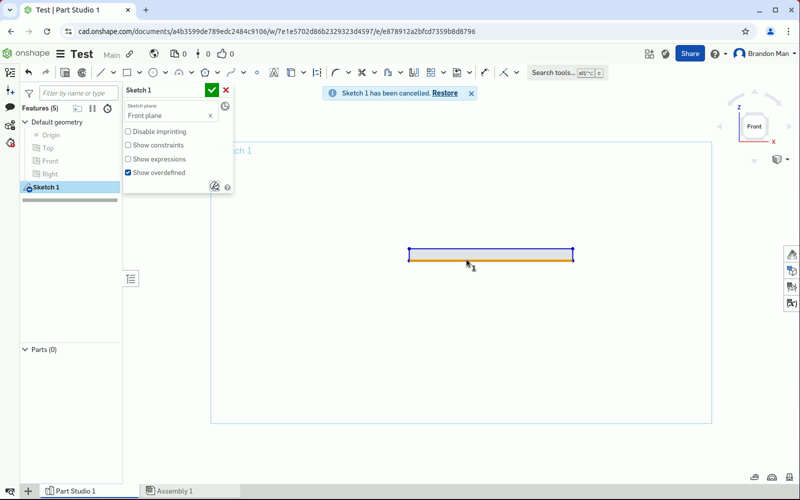
mouse_move(73, 352)
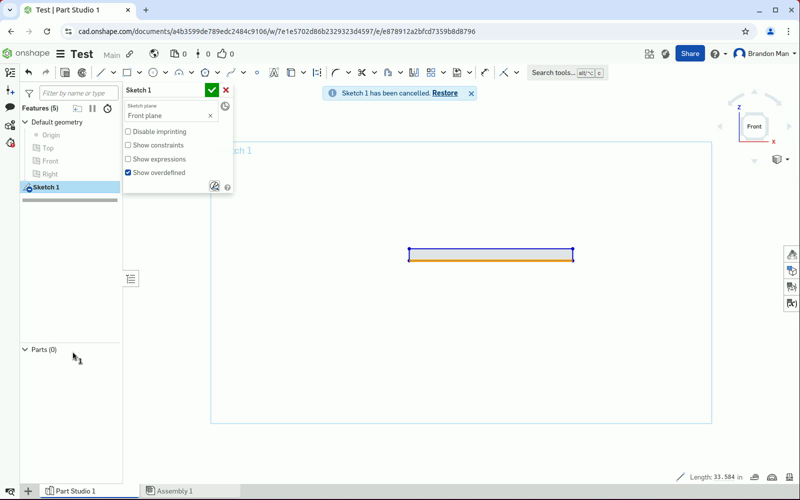
key(shift+y)
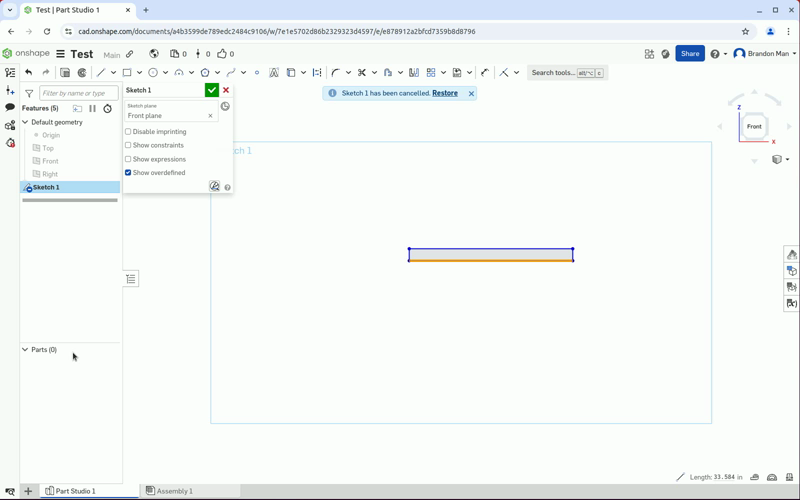
key(shift+e)
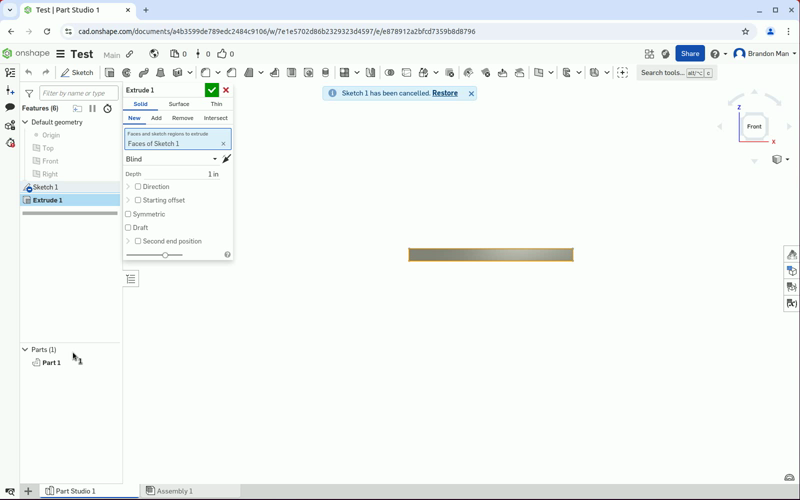
mouse_move(143, 106)
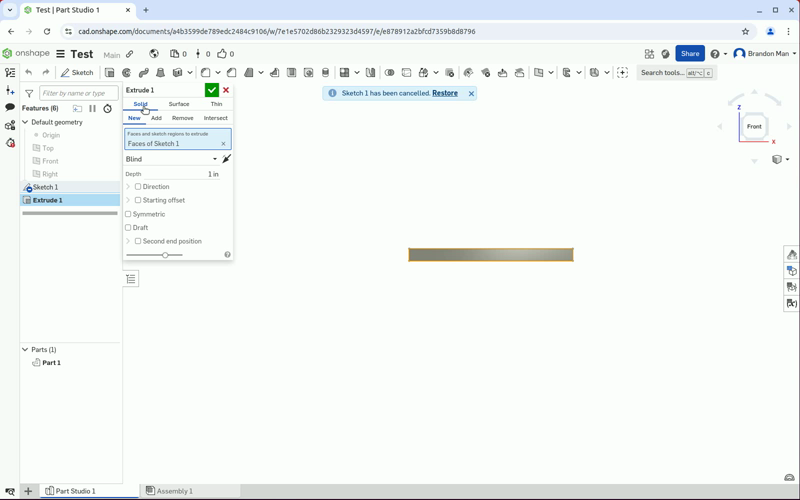
click(143, 106)
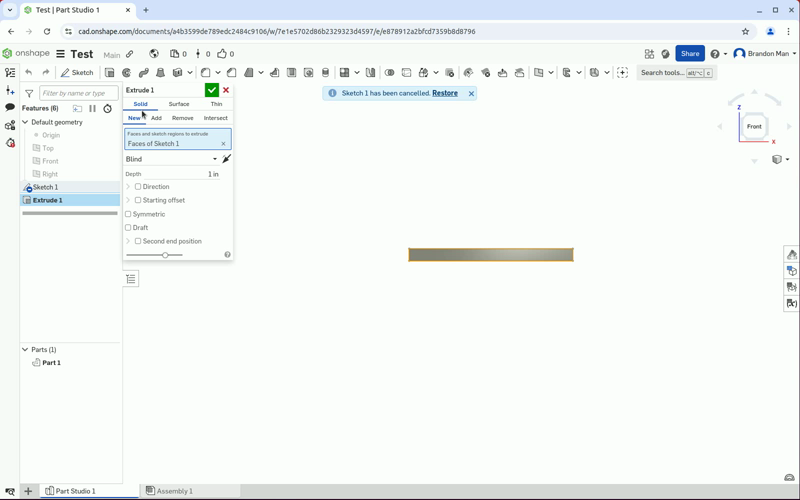
mouse_move(137, 120)
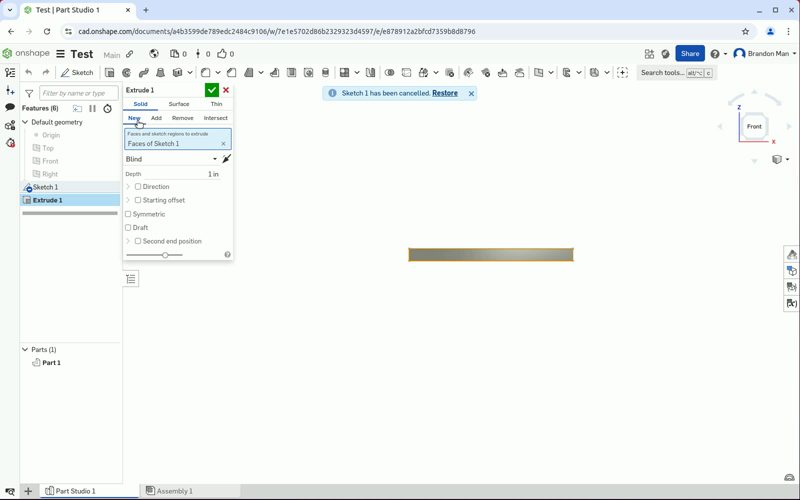
click(137, 120)
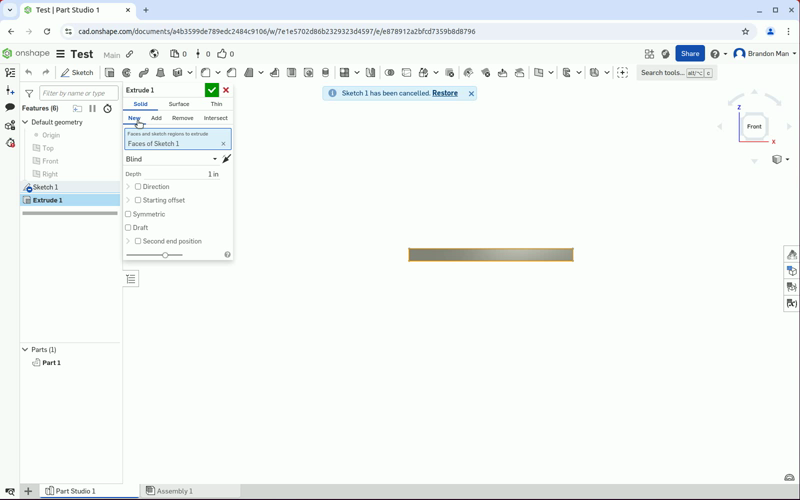
key(tab, 4)
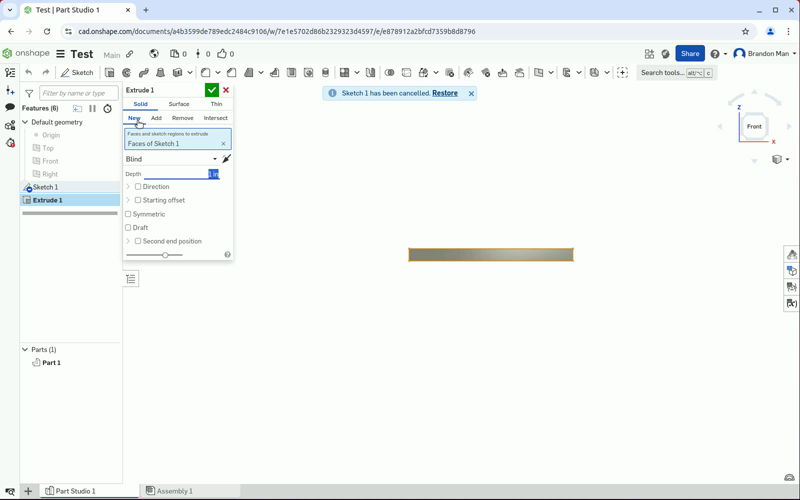
text(2.889)
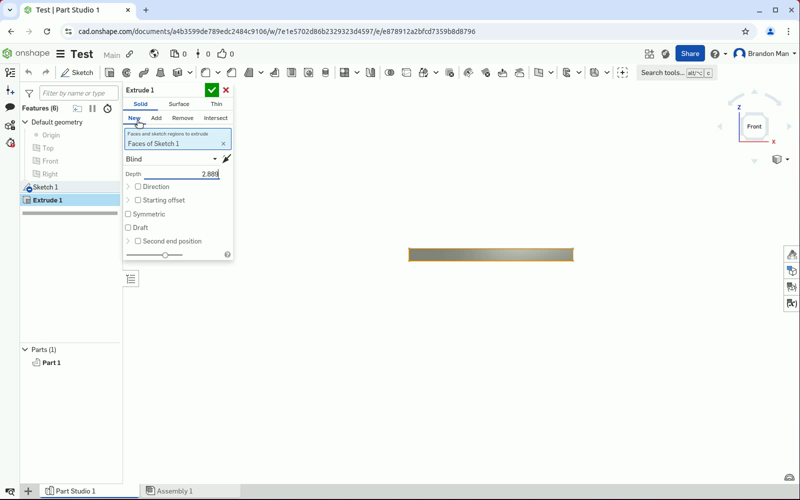
key(enter)
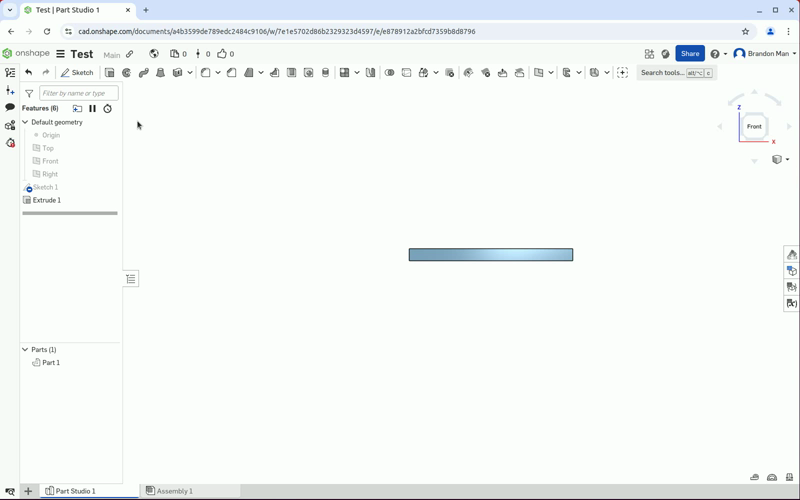
key(shift+h)
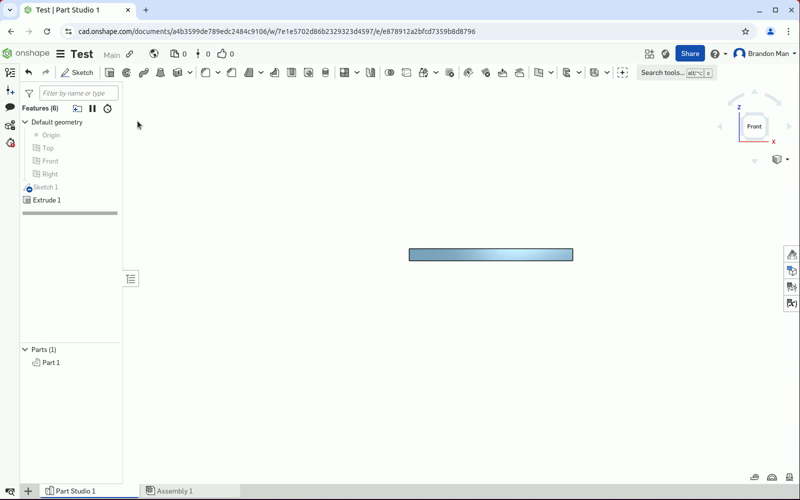
key(shift+h)
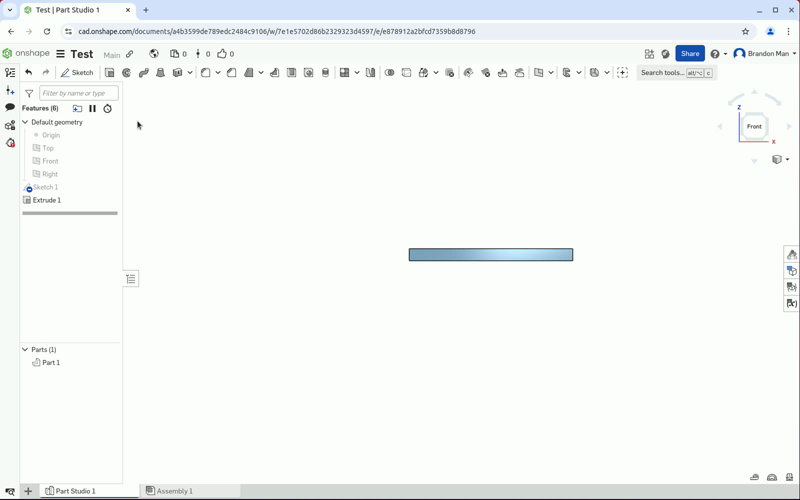
mouse_move(73, 189)
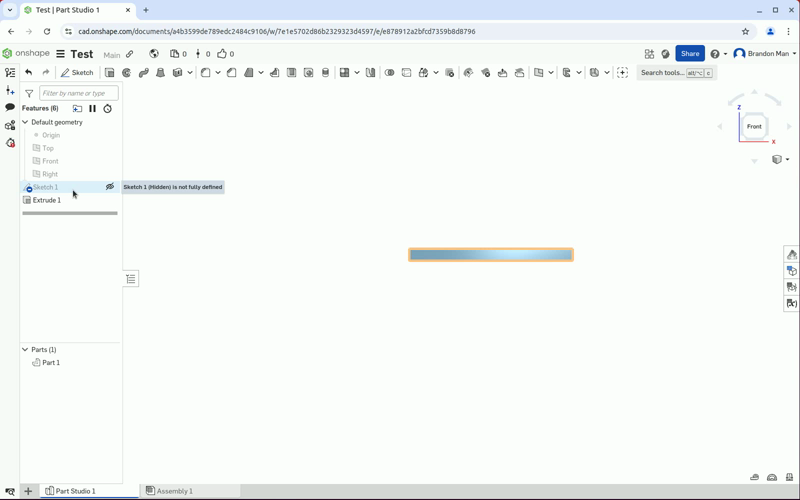
click(73, 189)
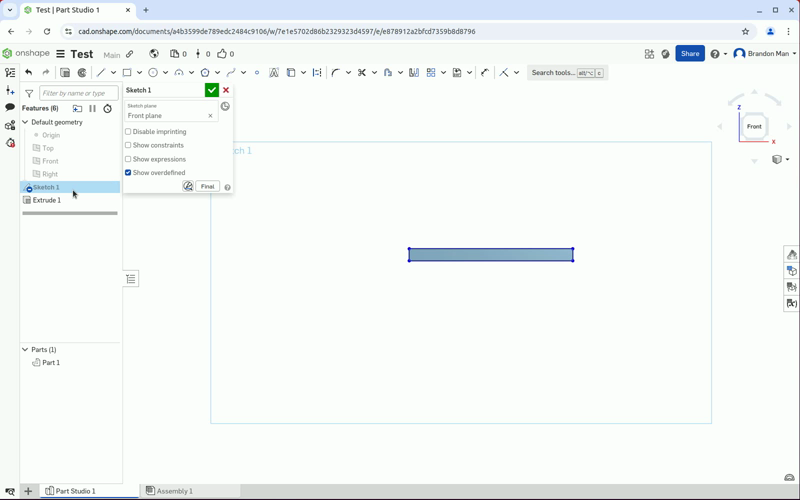
mouse_move(229, 92)
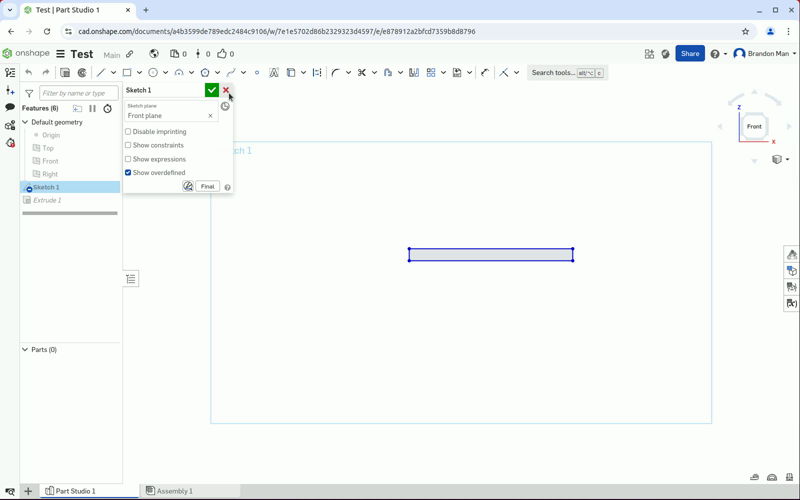
click(229, 92)
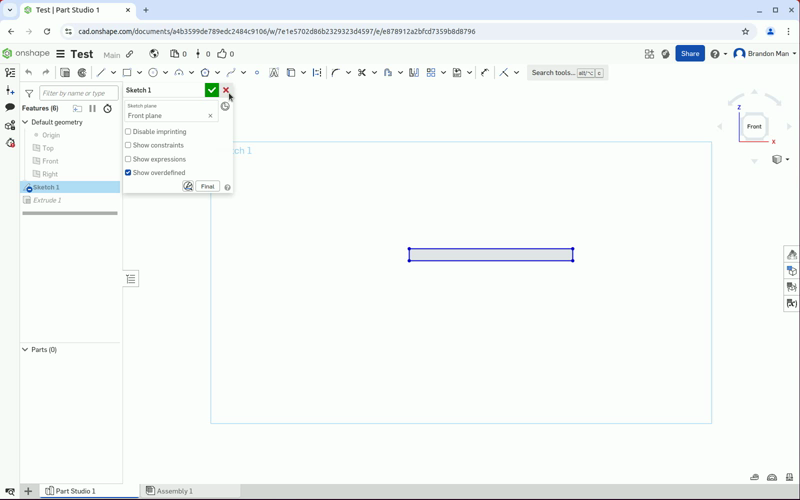
key(shift+s)
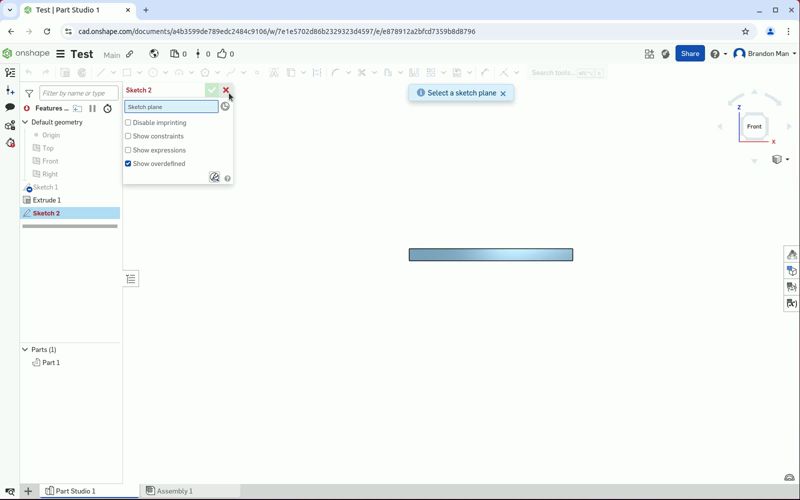
mouse_move(73, 163)
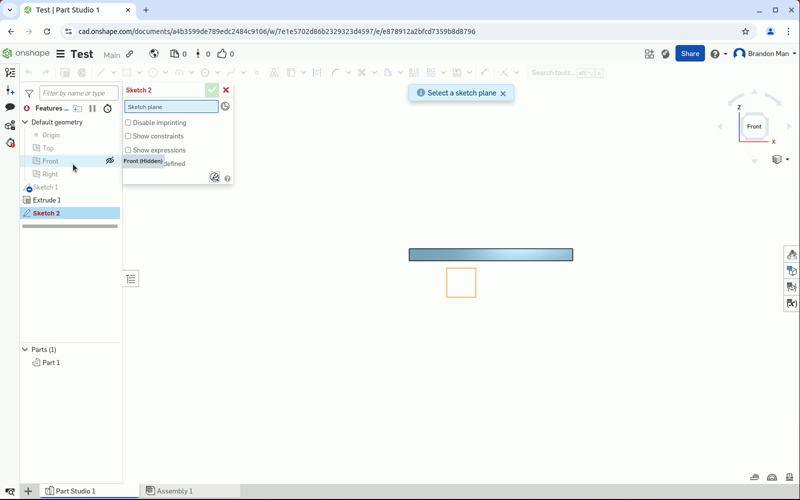
click(73, 163)
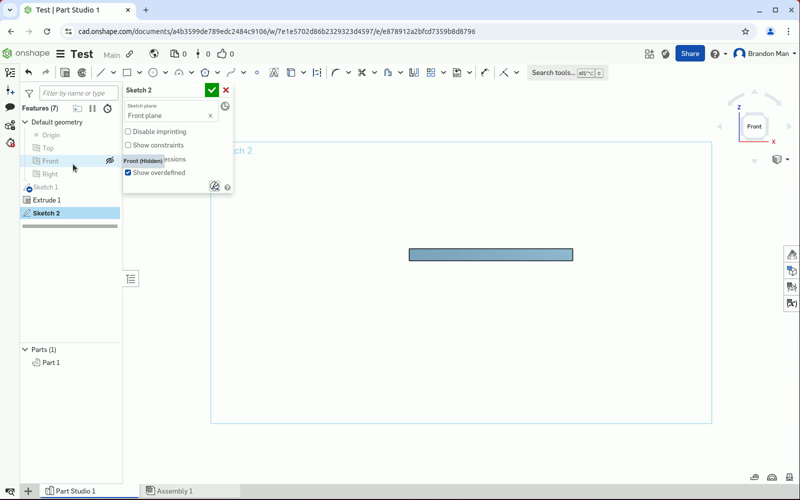
mouse_move(73, 352)
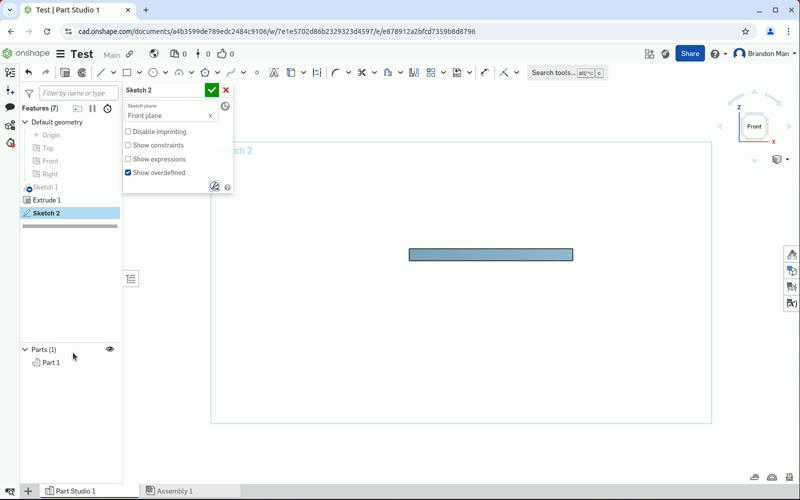
key(y)
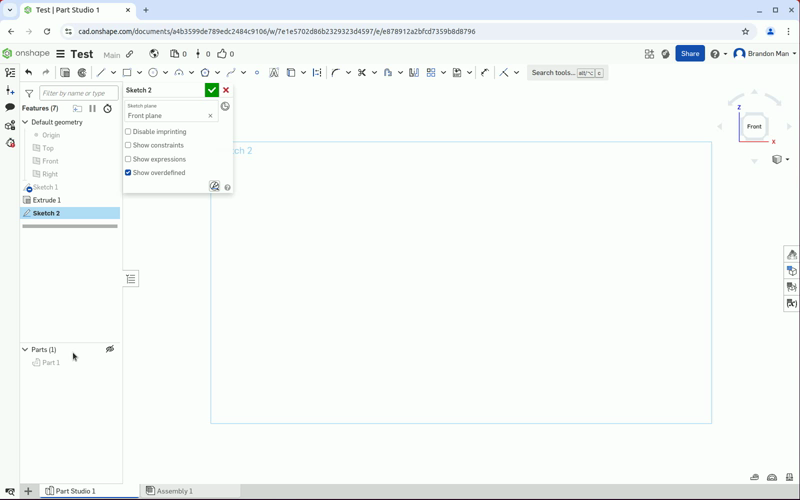
key(l)
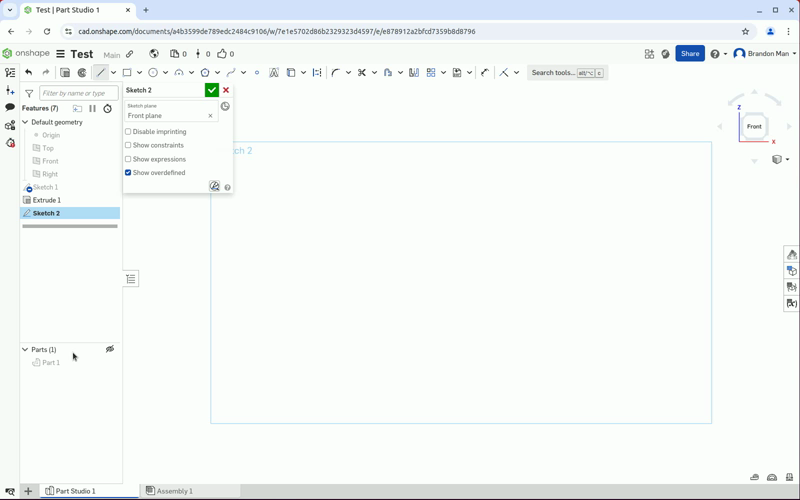
key_down(shift)
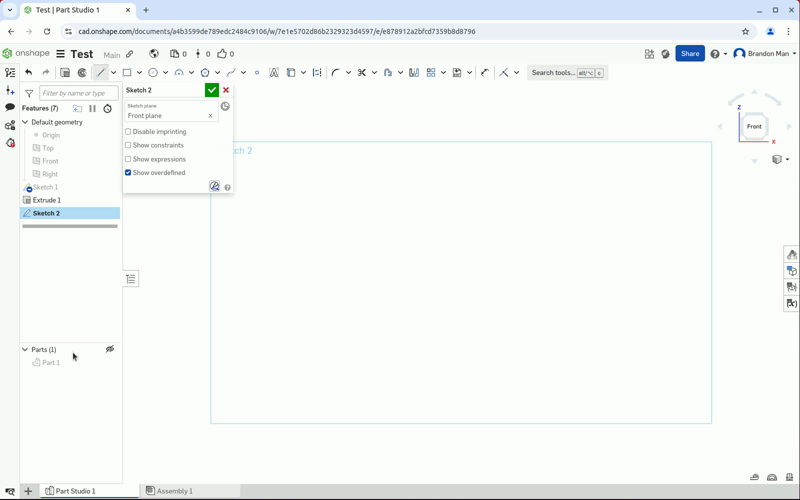
mouse_move(409, 339)
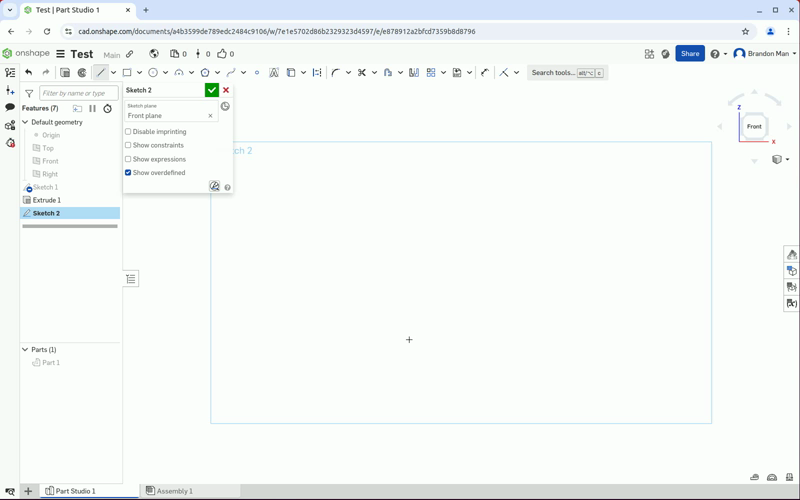
click(409, 339)
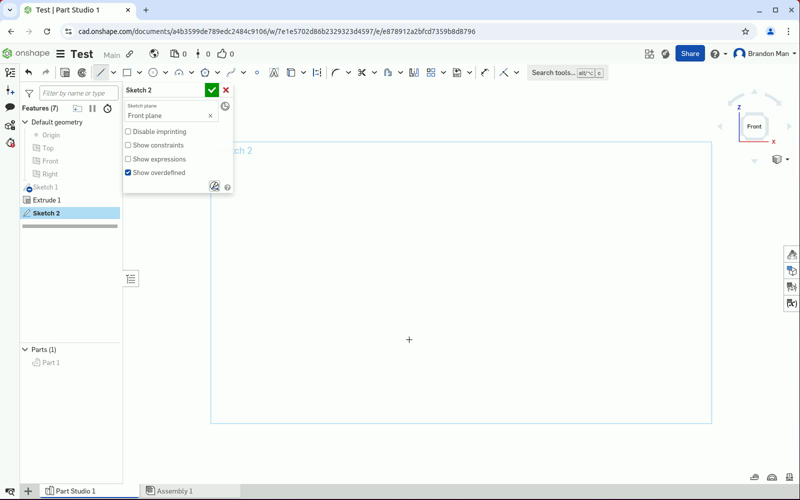
key_up(shift)
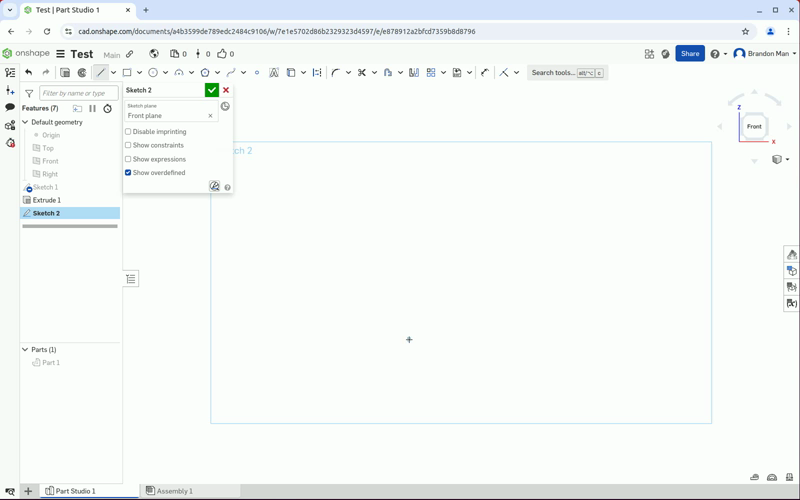
key_down(shift)
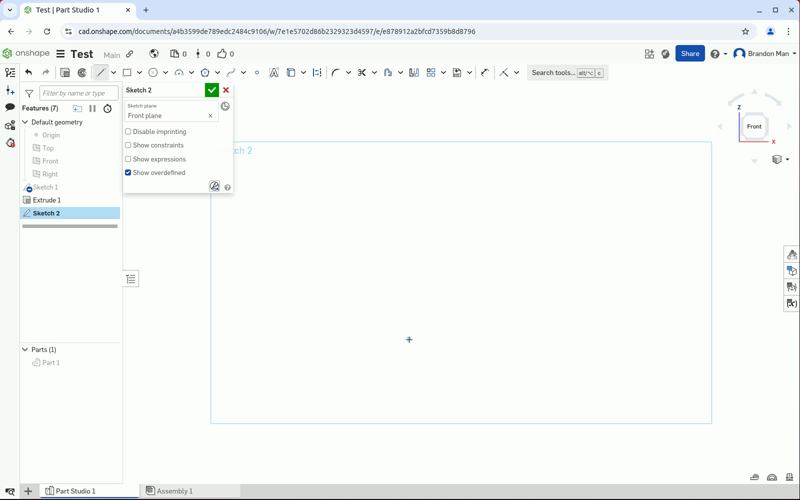
mouse_move(572, 339)
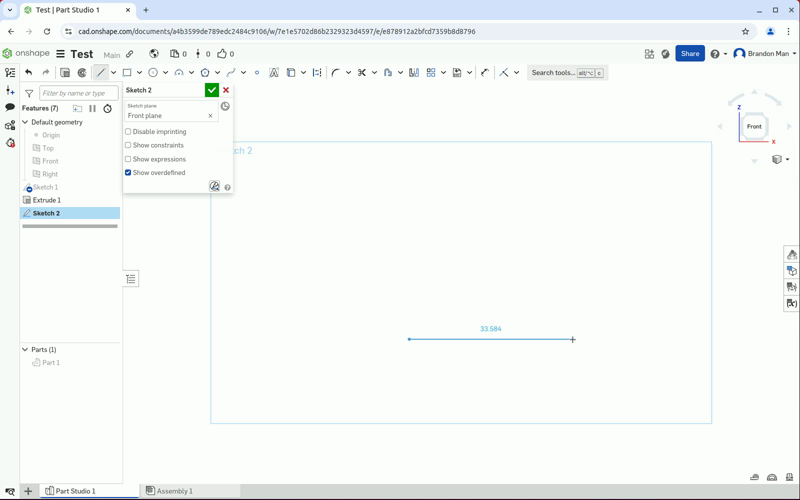
click(572, 339)
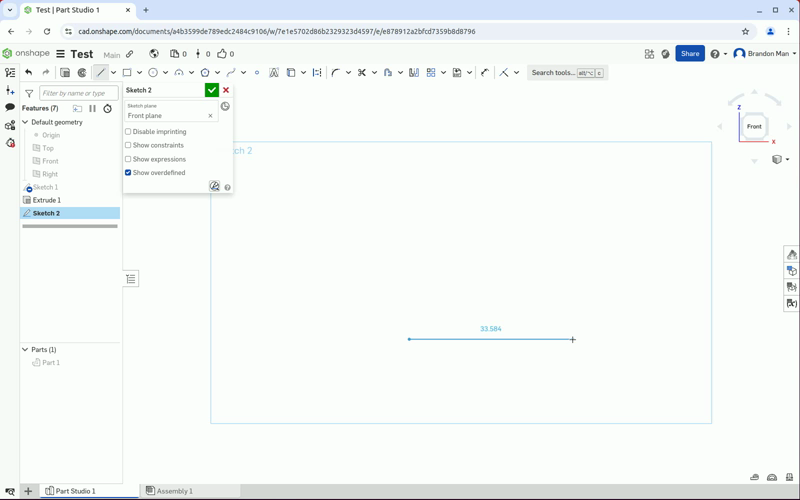
key_up(shift)
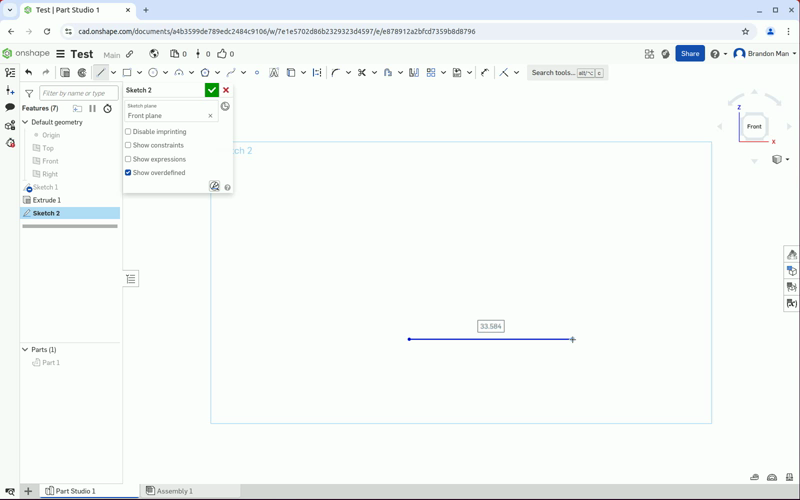
key_down(shift)
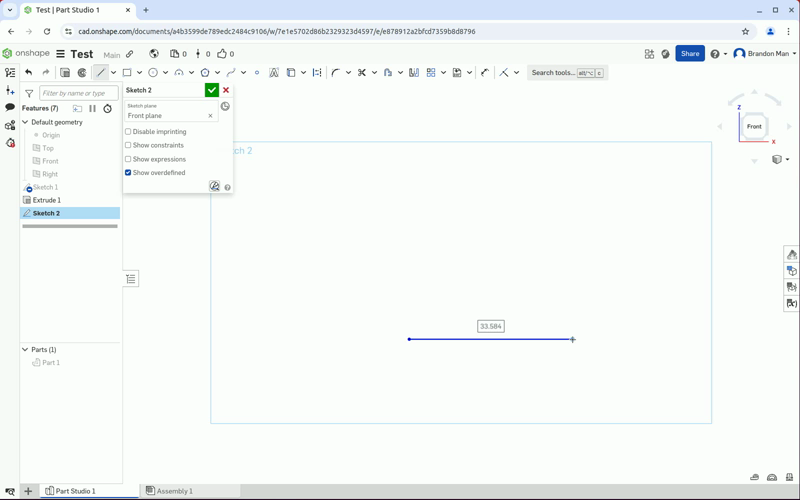
mouse_move(589, 339)
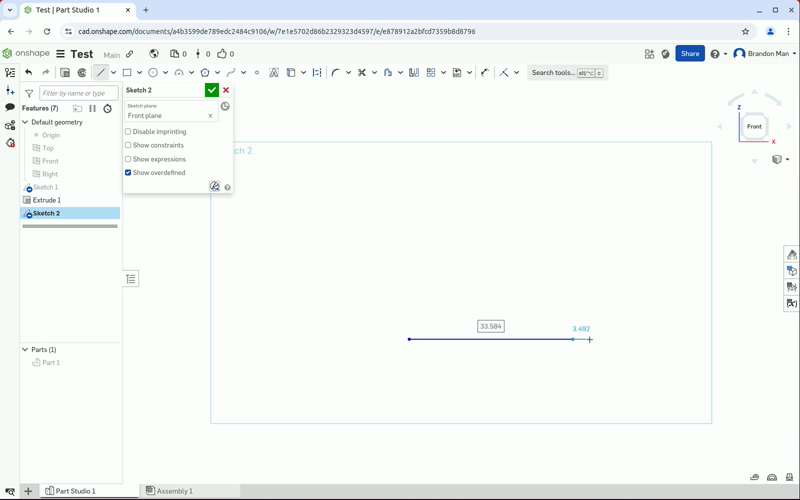
mouse_move(572, 327)
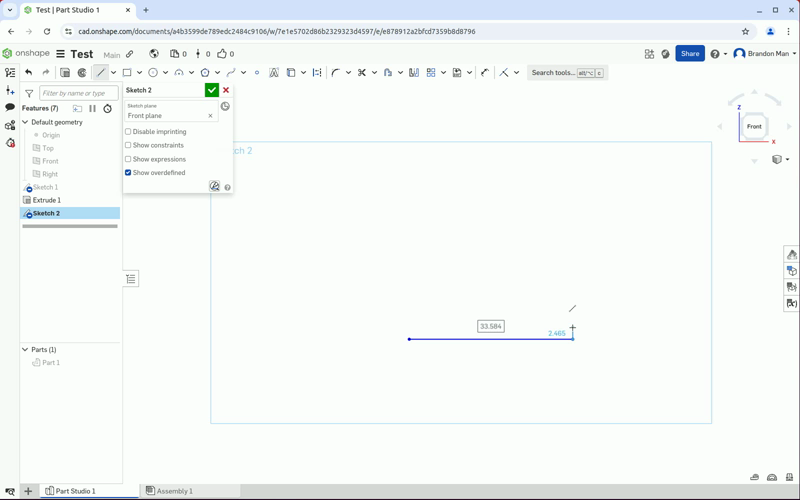
click(572, 327)
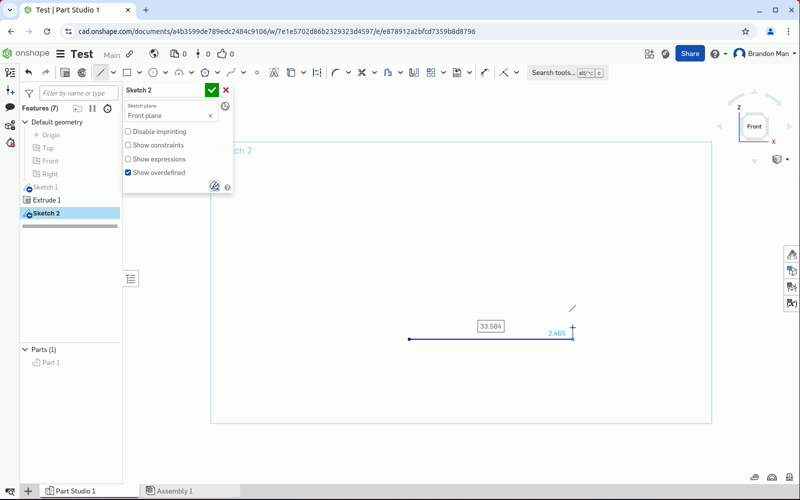
key_up(shift)
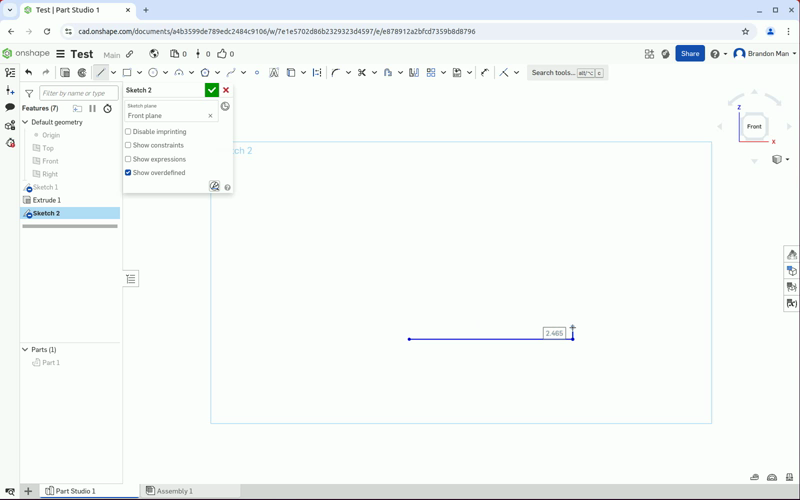
key_down(shift)
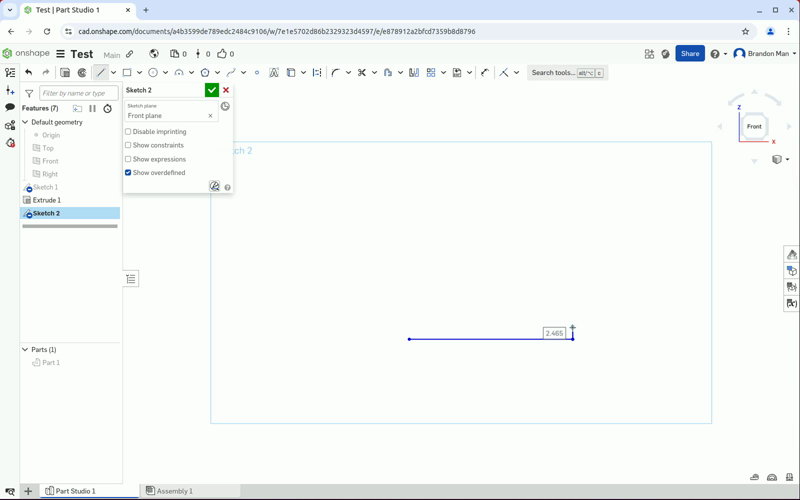
mouse_move(409, 327)
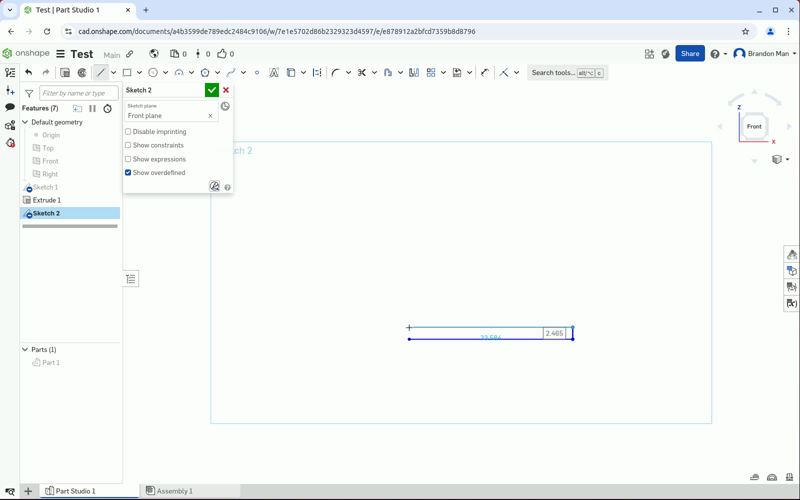
click(409, 327)
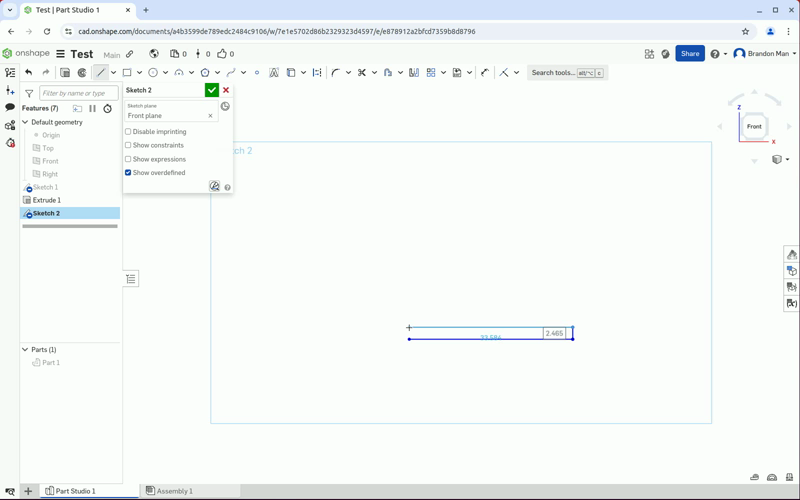
key_up(shift)
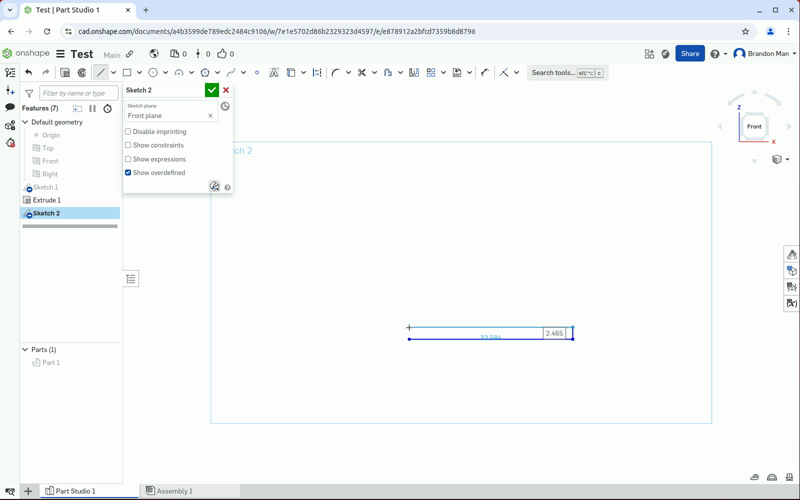
mouse_move(439, 327)
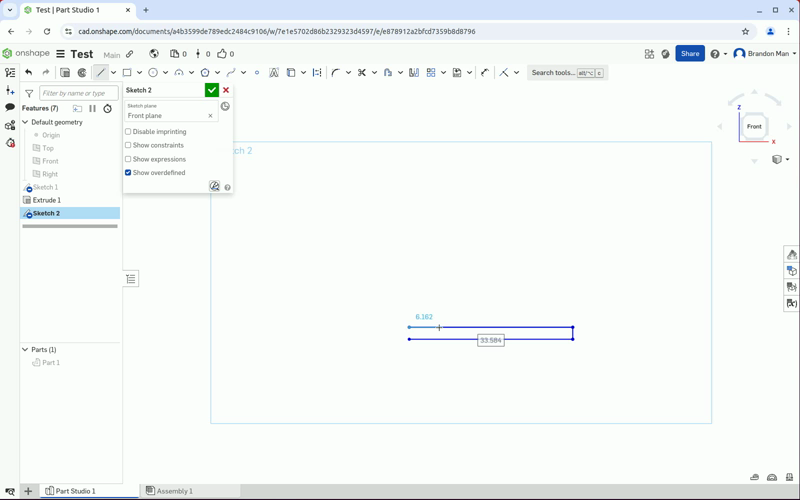
key_down(shift)
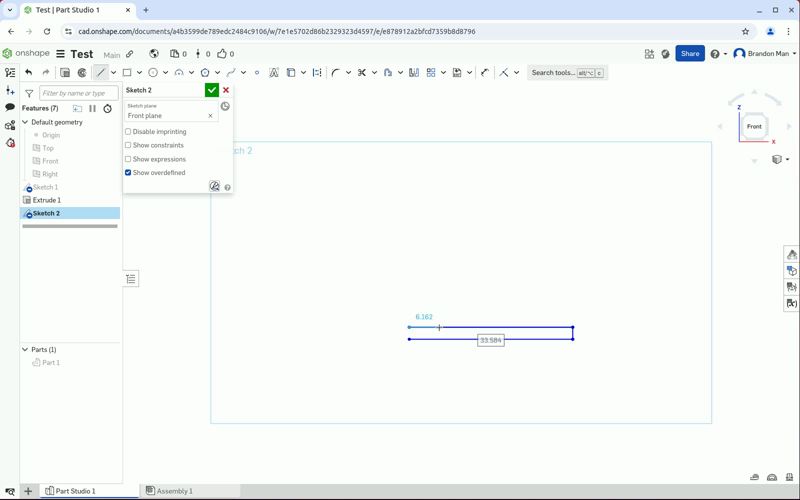
mouse_move(409, 339)
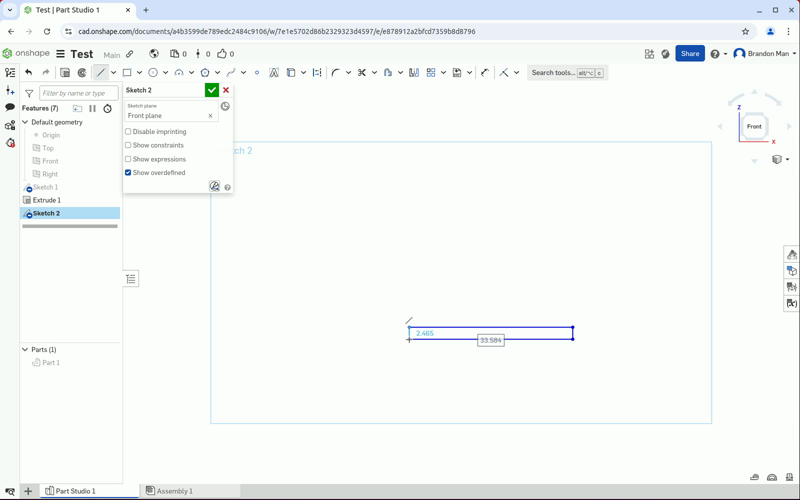
key_up(shift)
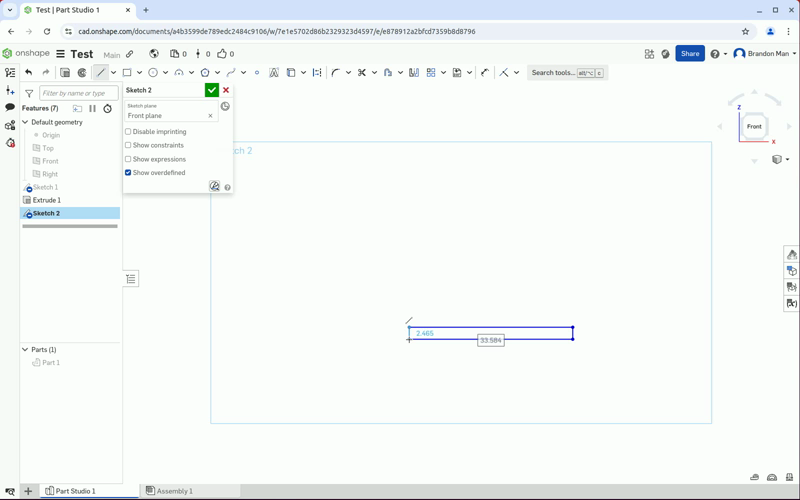
click(409, 339)
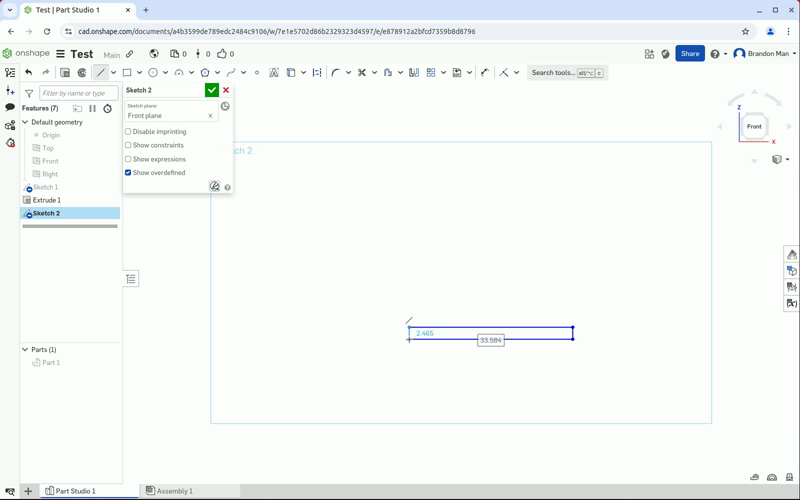
key(esc)
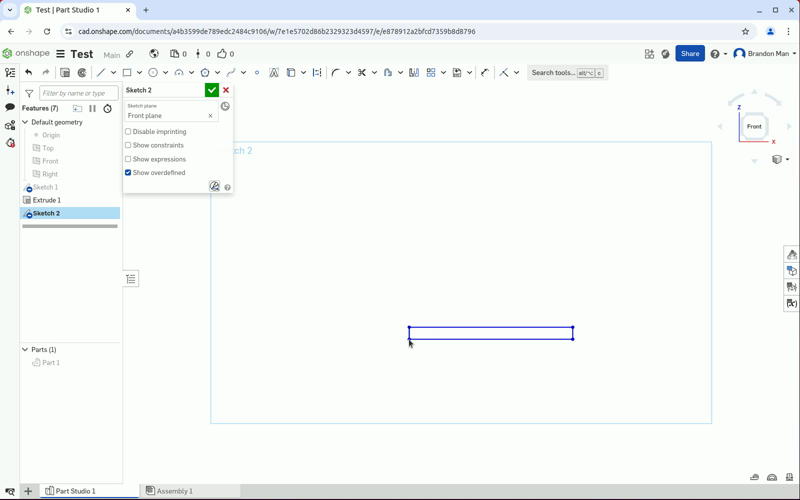
mouse_move(528, 329)
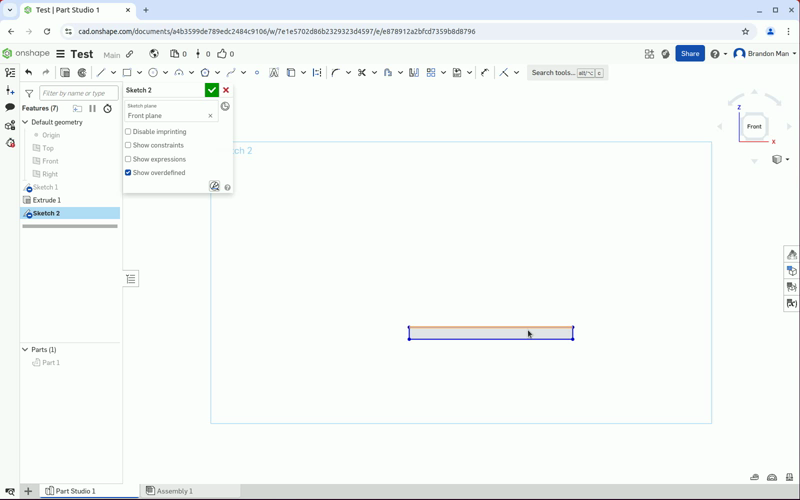
click(528, 329)
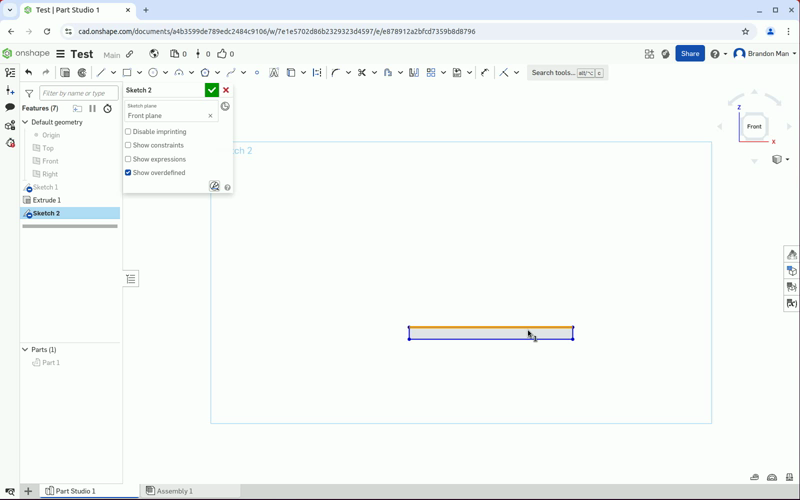
mouse_move(73, 352)
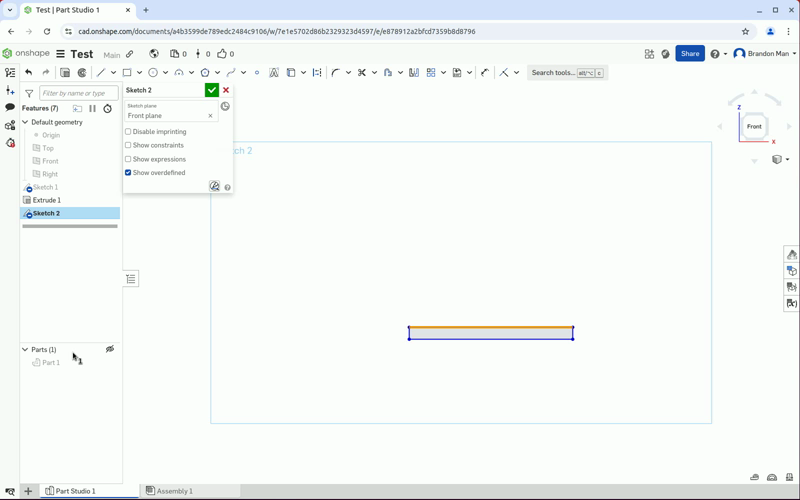
key(shift+y)
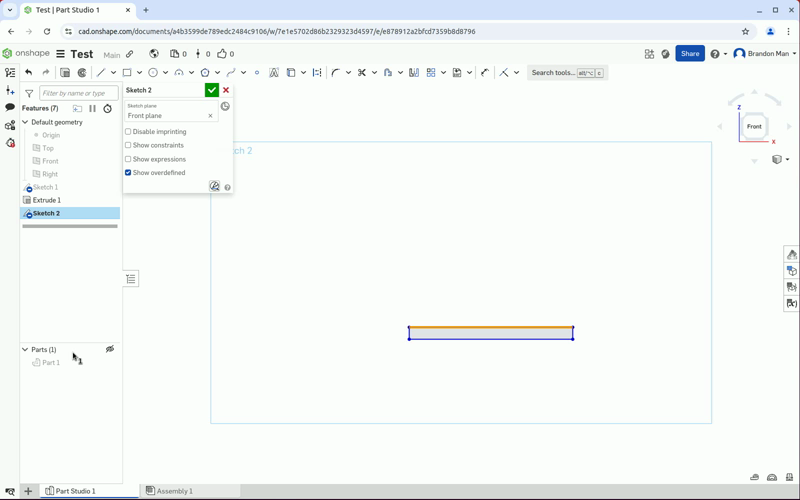
key(shift+e)
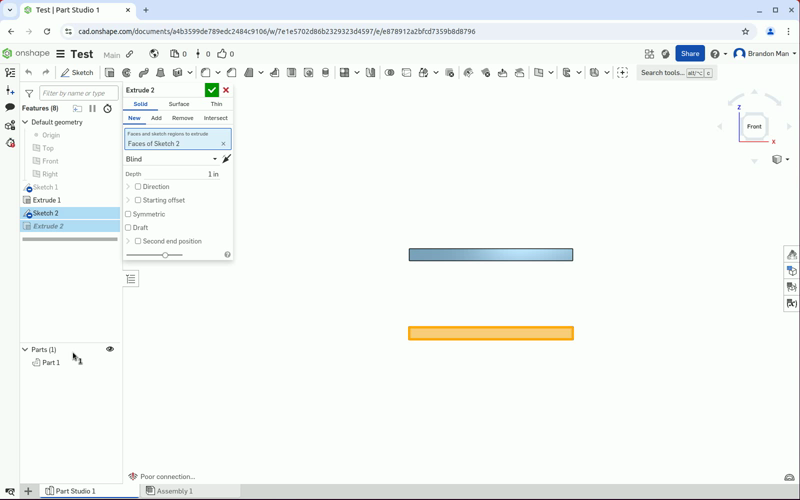
mouse_move(143, 106)
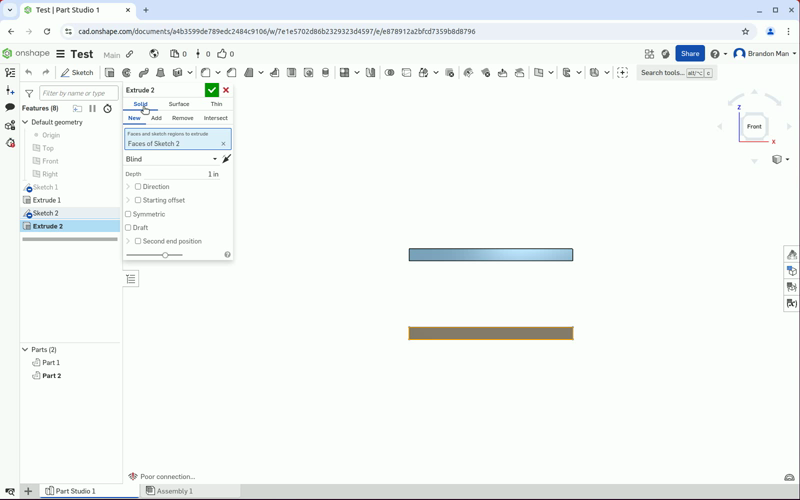
click(143, 106)
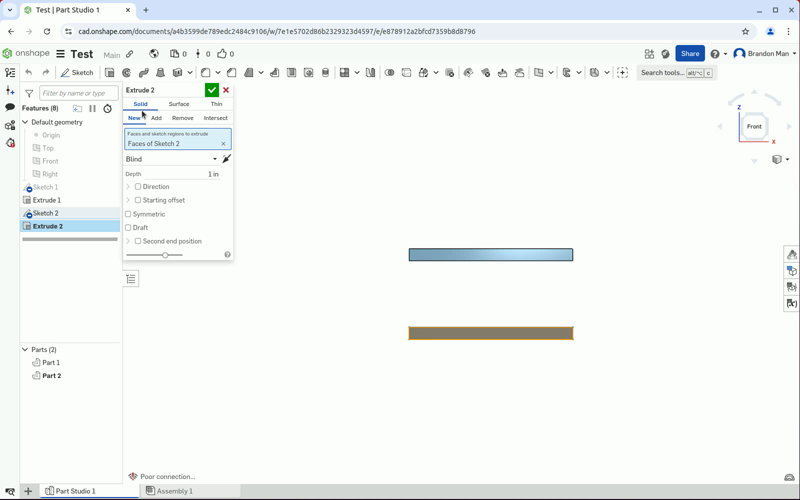
mouse_move(137, 120)
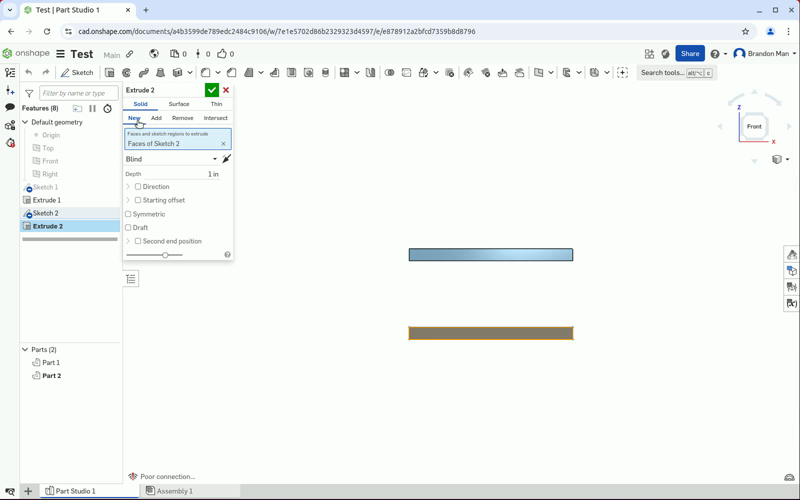
click(137, 120)
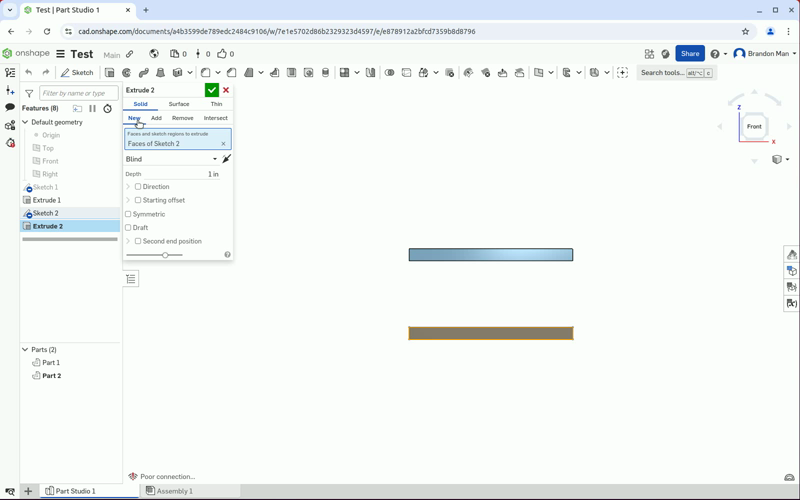
key(tab, 4)
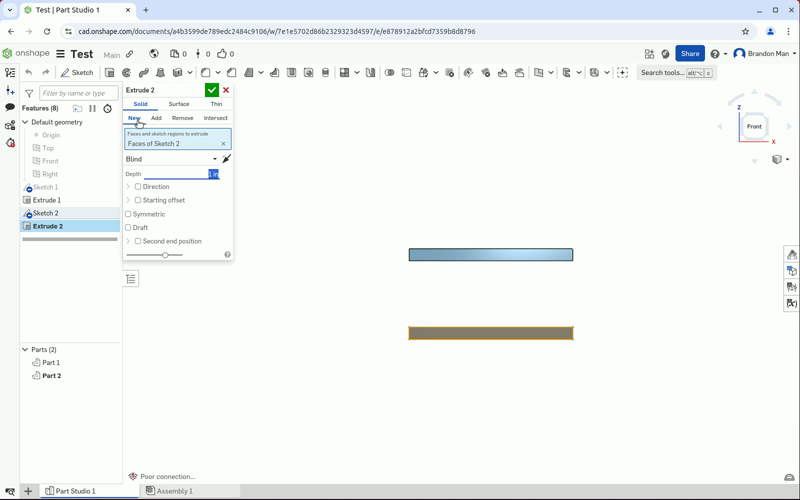
text(2.889)
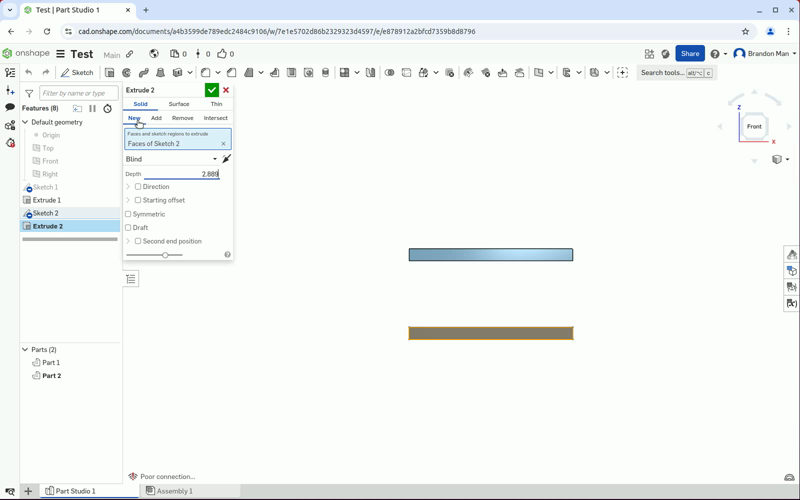
key(enter)
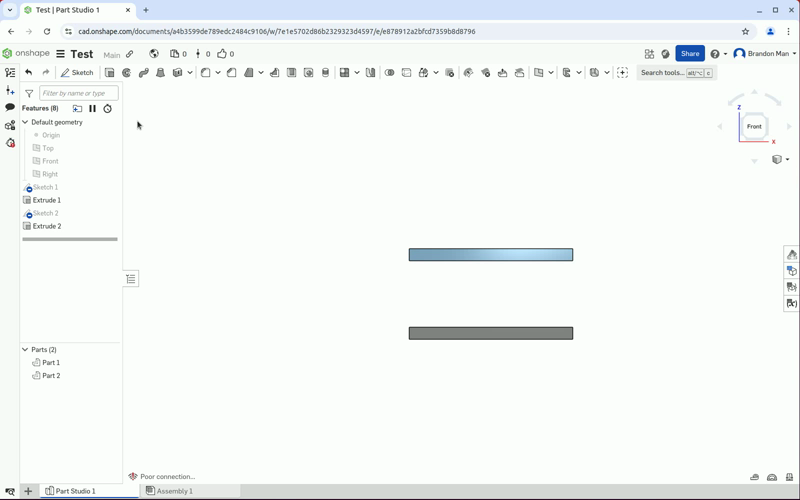
key(shift+h)
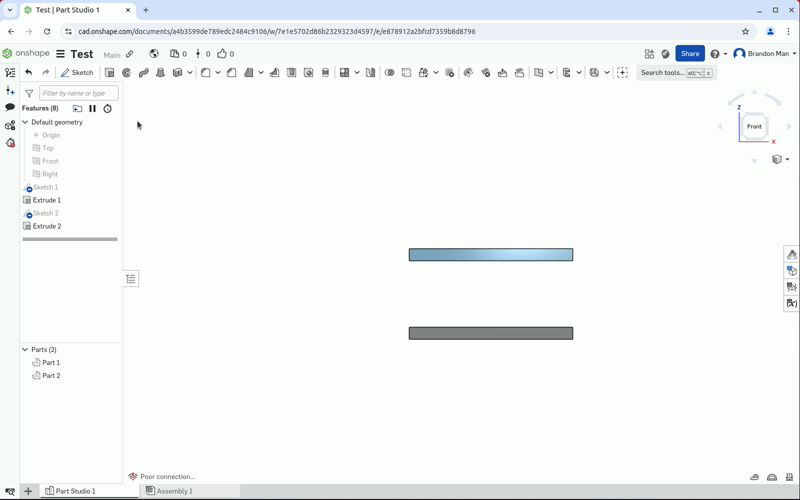
key(shift+h)
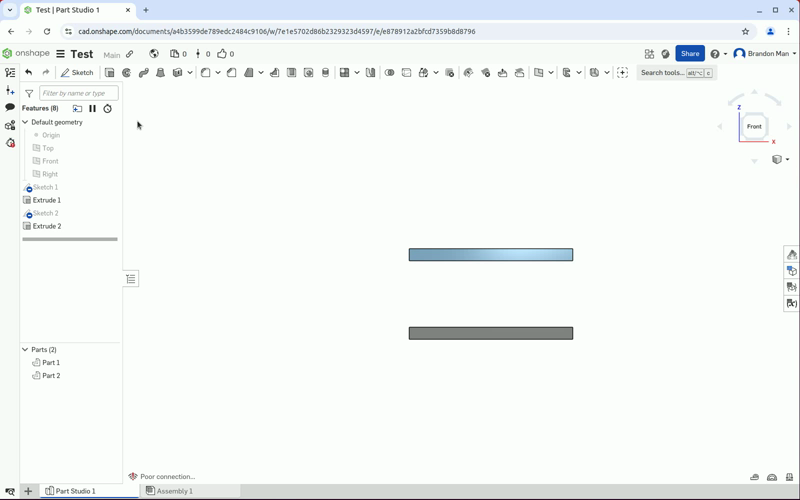
mouse_move(73, 189)
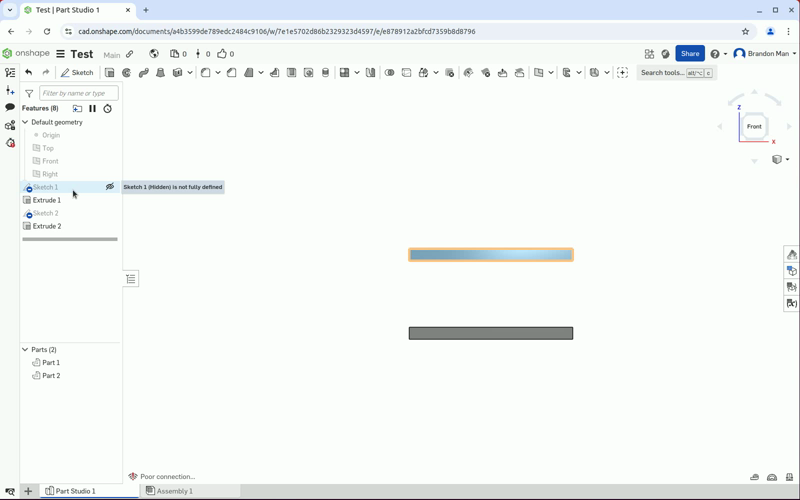
click(73, 189)
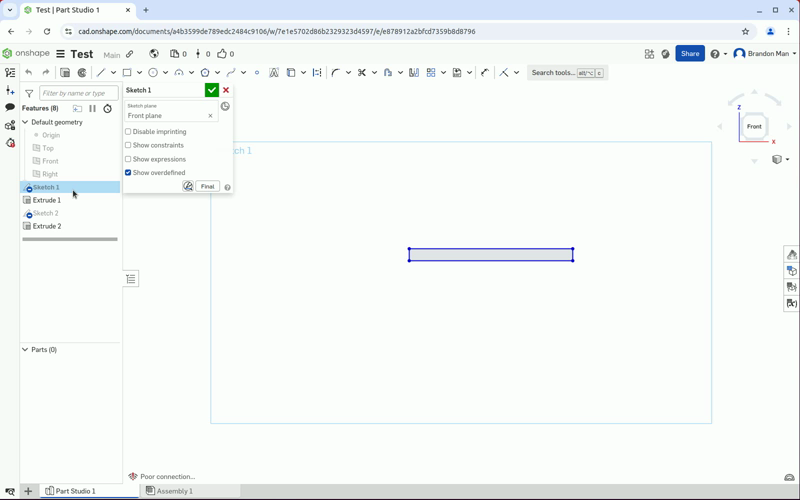
mouse_move(229, 92)
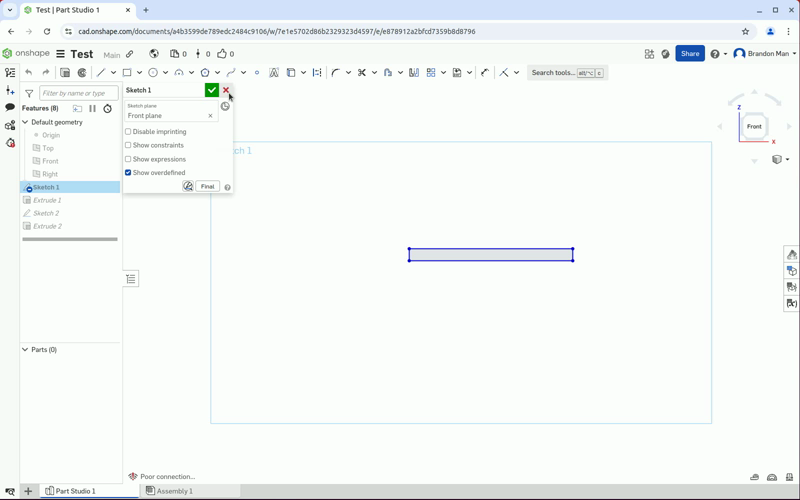
click(229, 92)
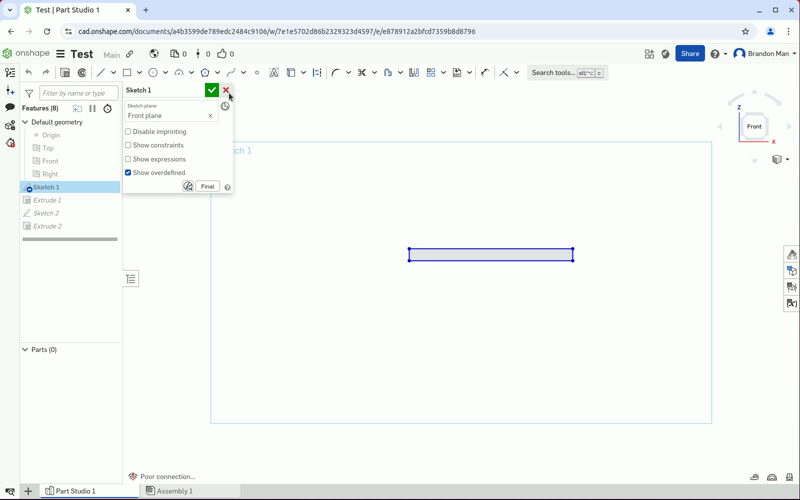
key(shift+s)
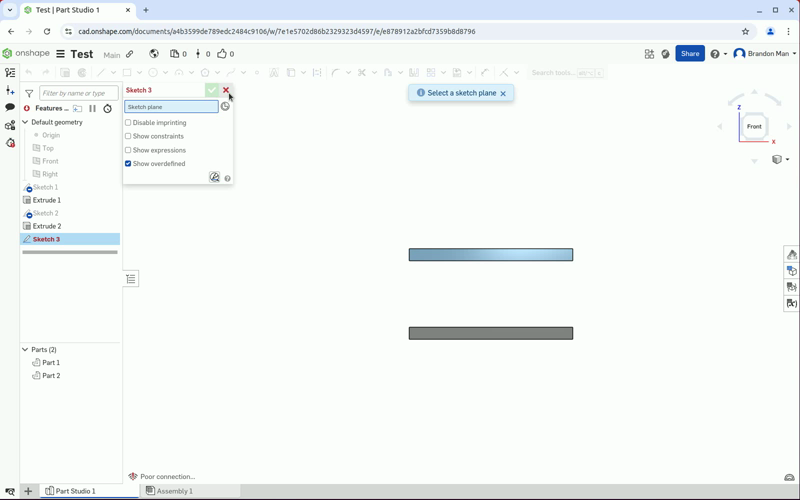
mouse_move(73, 163)
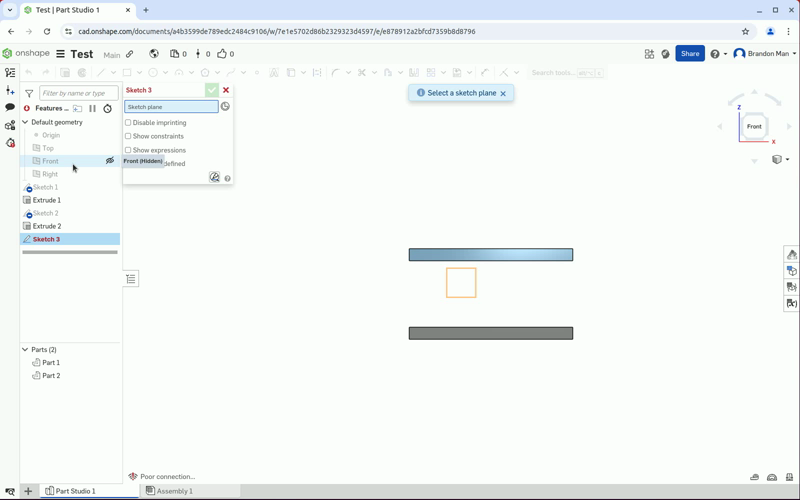
click(73, 163)
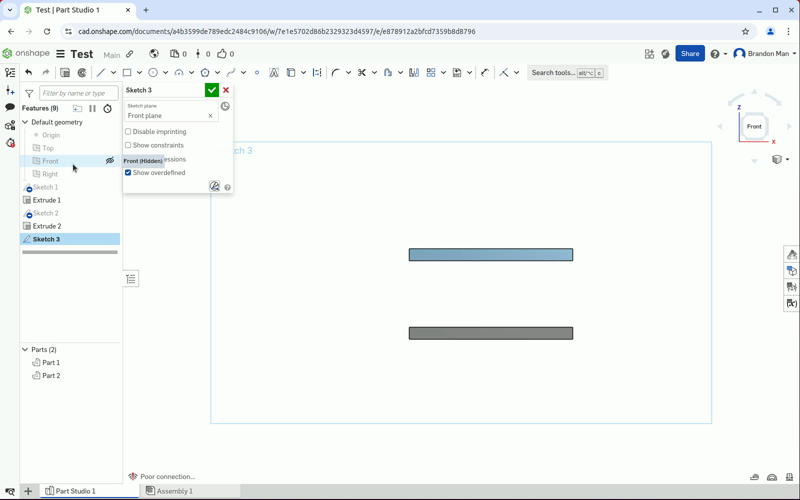
mouse_move(73, 352)
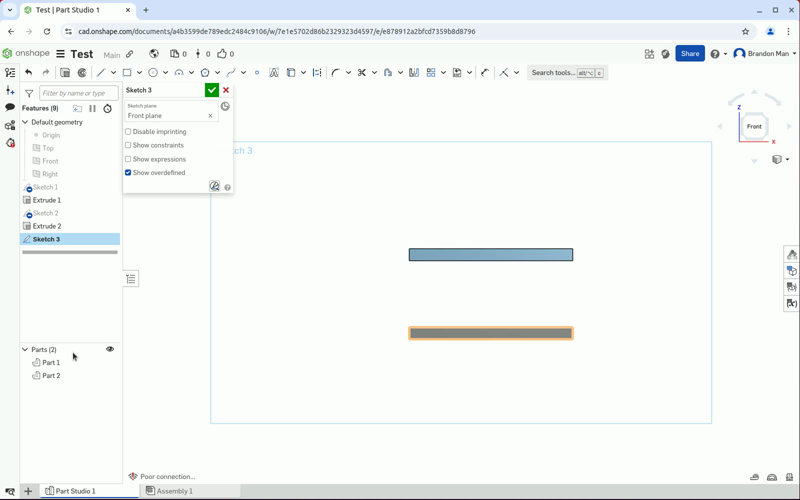
key(y)
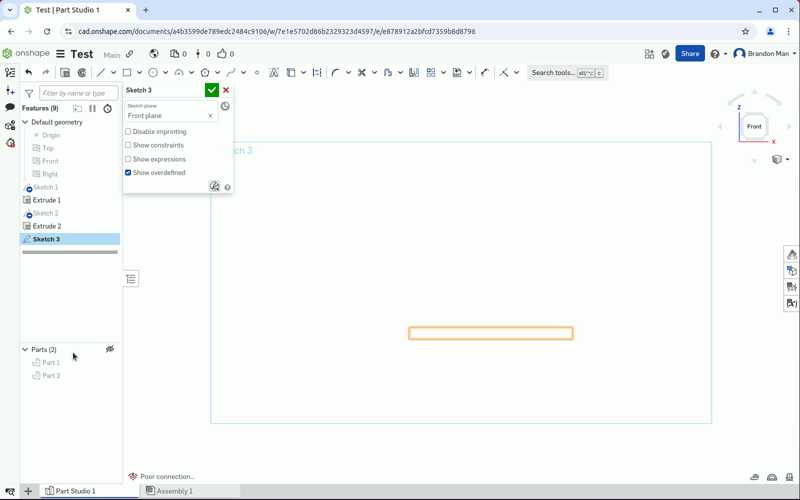
key(l)
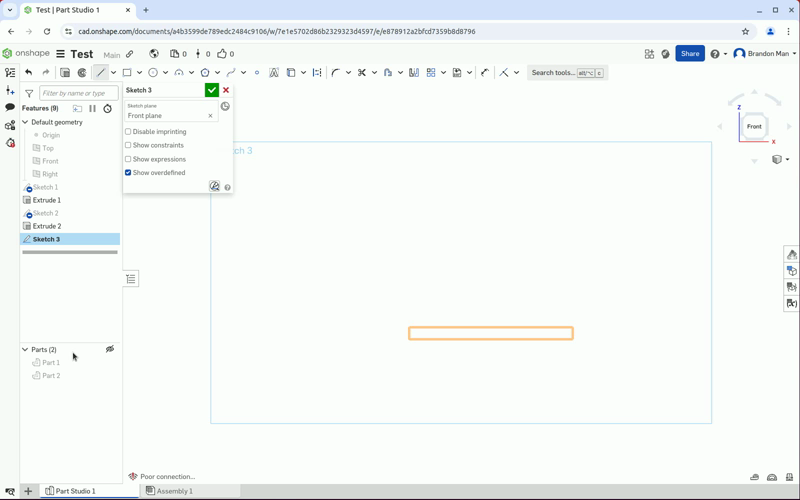
key_down(shift)
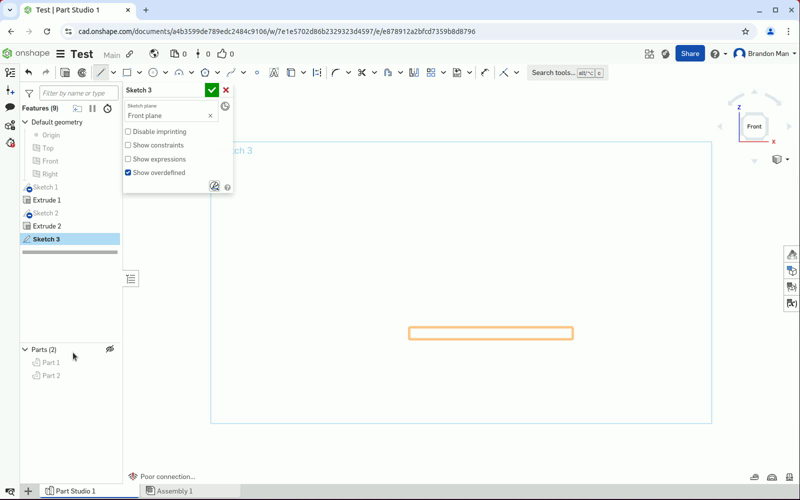
mouse_move(409, 326)
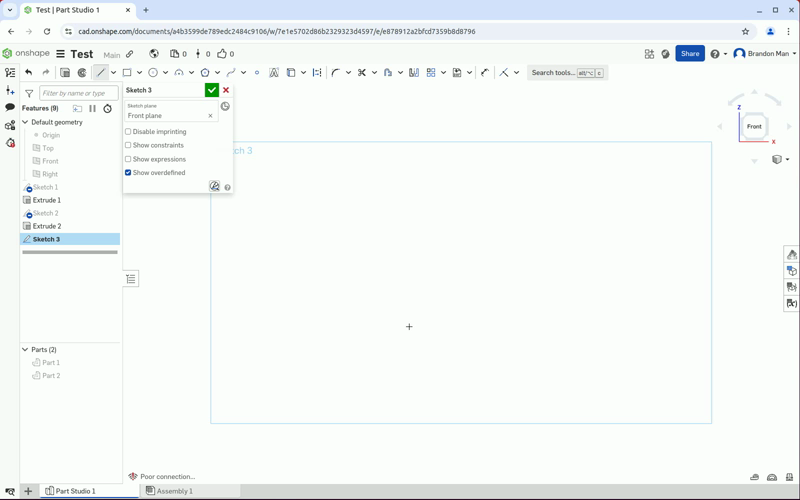
click(409, 326)
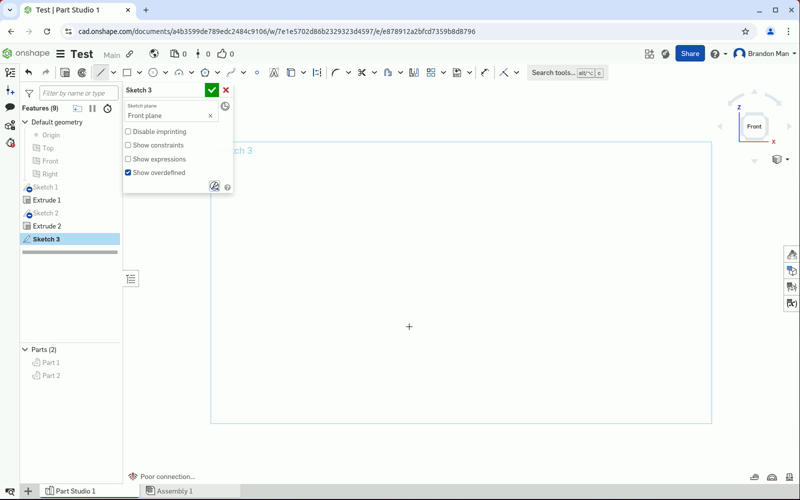
key_up(shift)
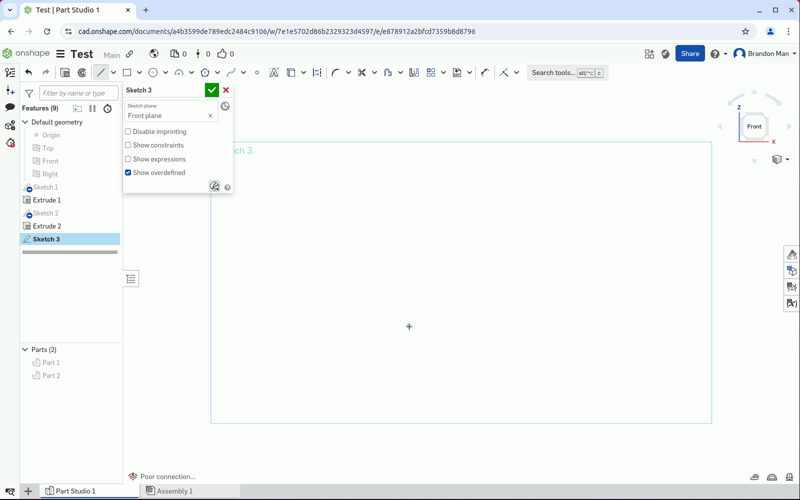
key_down(shift)
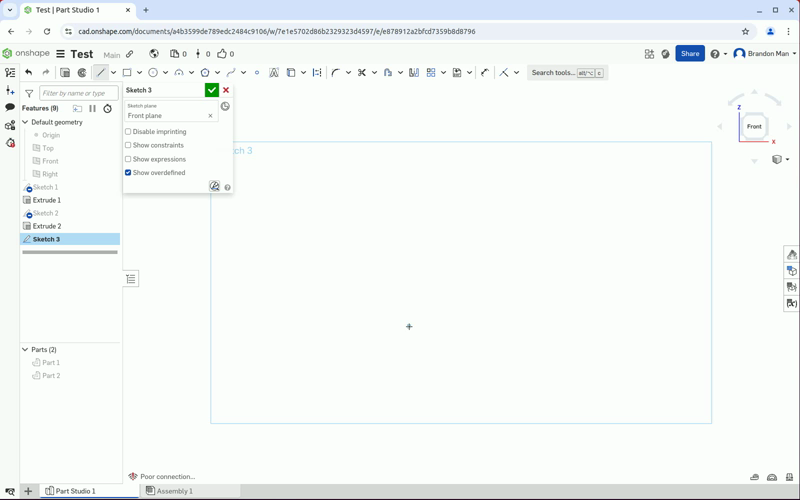
mouse_move(572, 326)
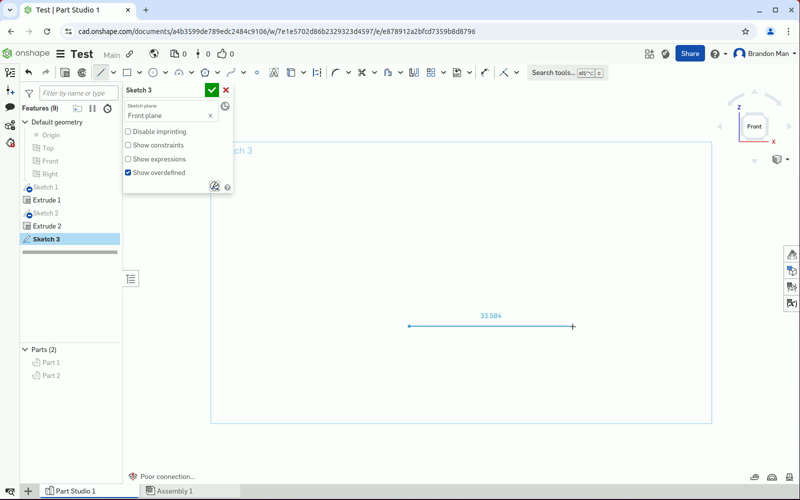
click(572, 326)
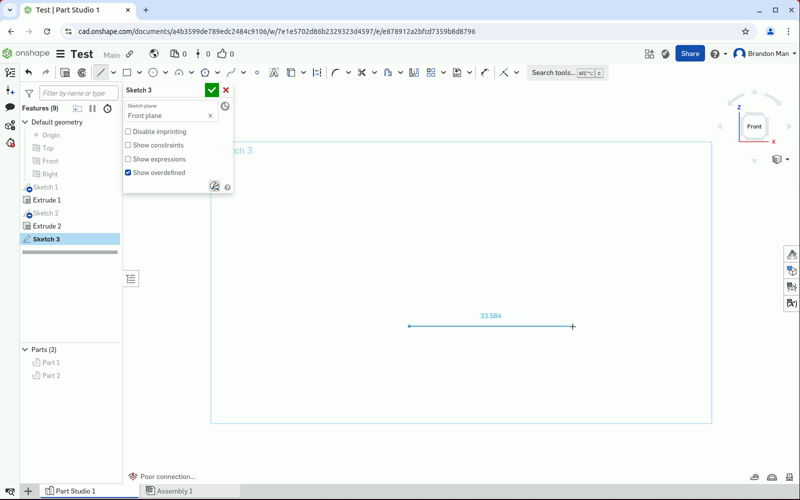
key_up(shift)
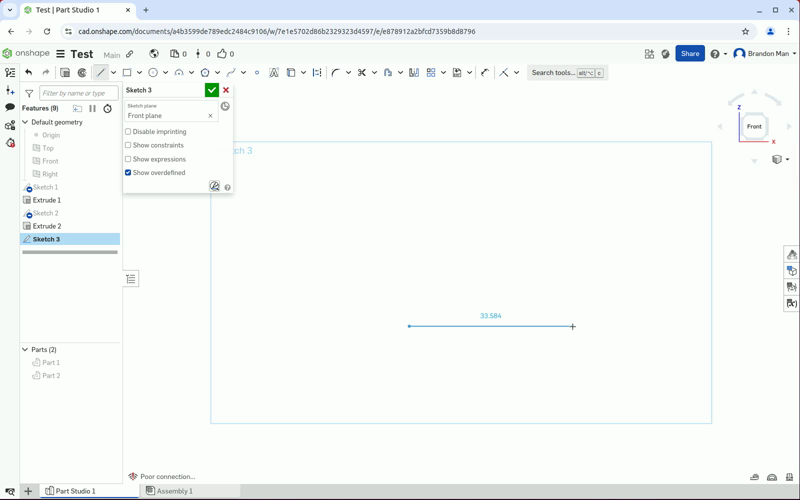
key_down(shift)
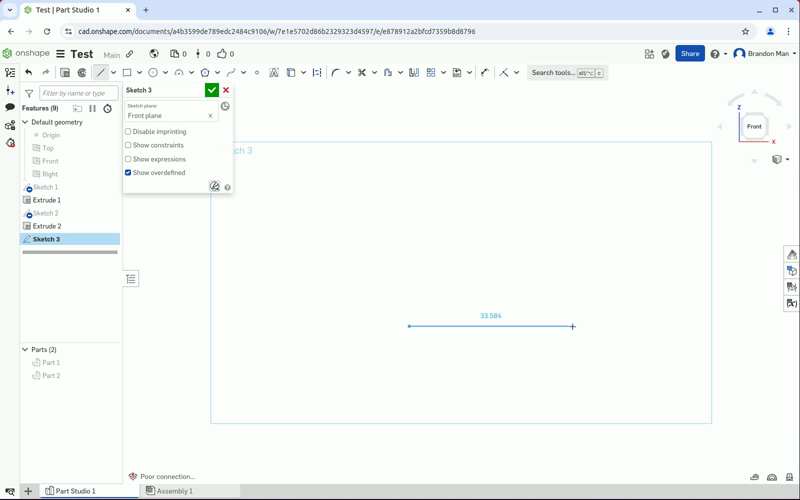
mouse_move(572, 260)
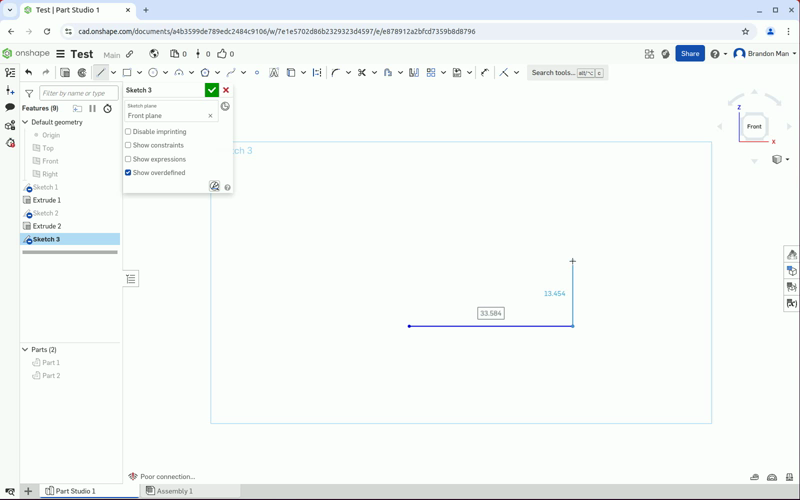
click(572, 260)
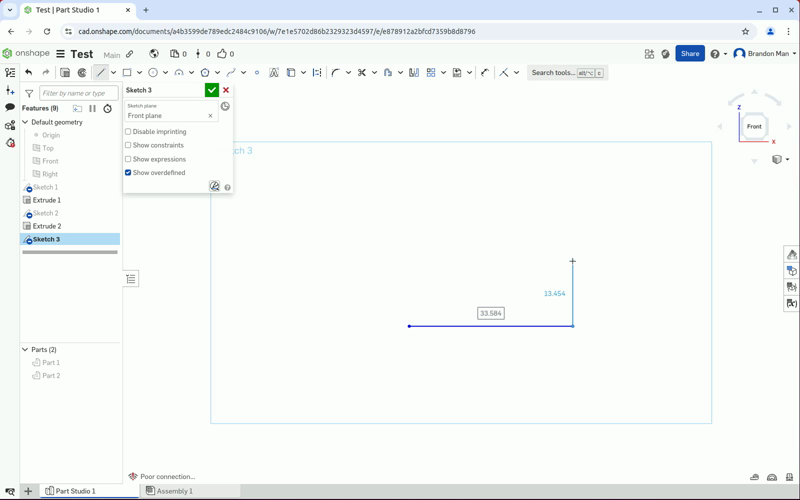
key_up(shift)
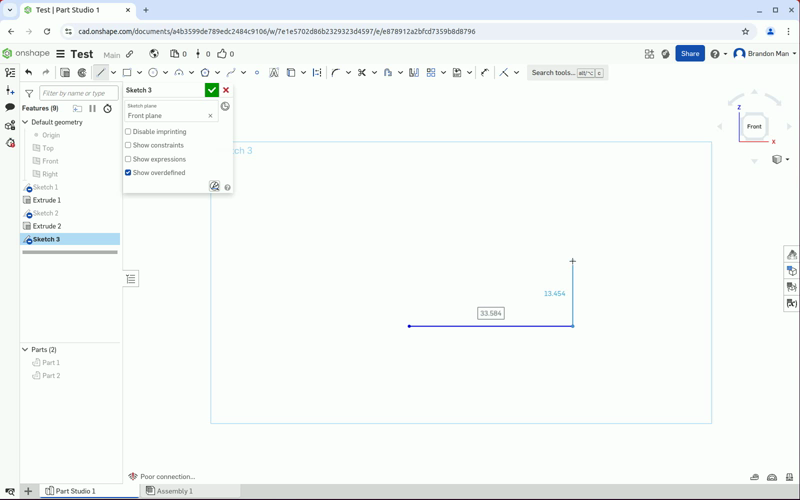
key_down(shift)
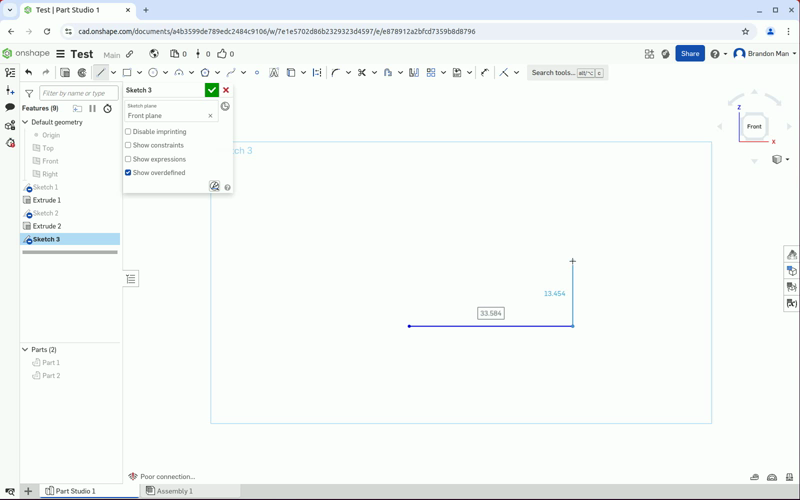
mouse_move(409, 260)
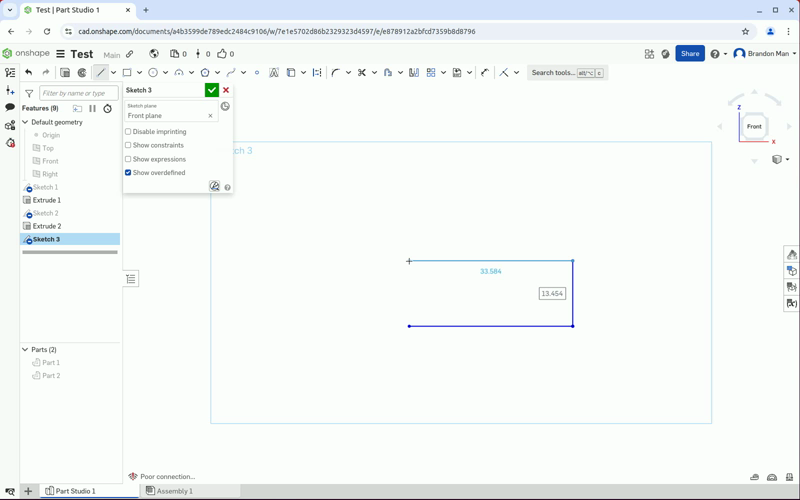
click(409, 260)
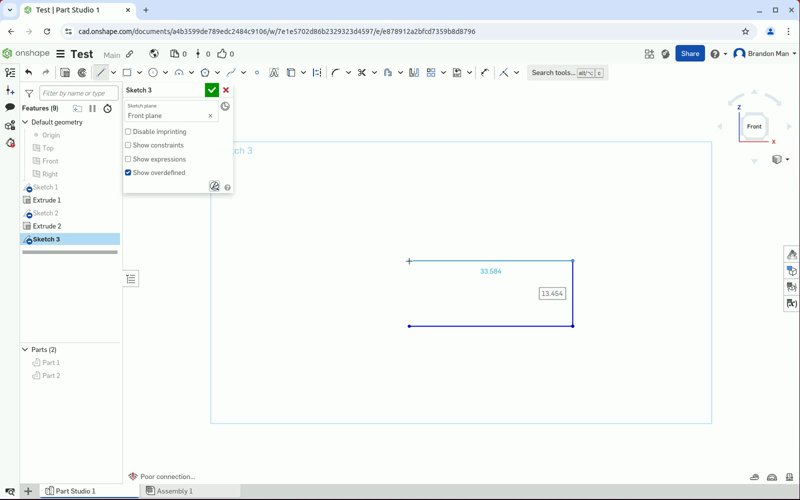
key_up(shift)
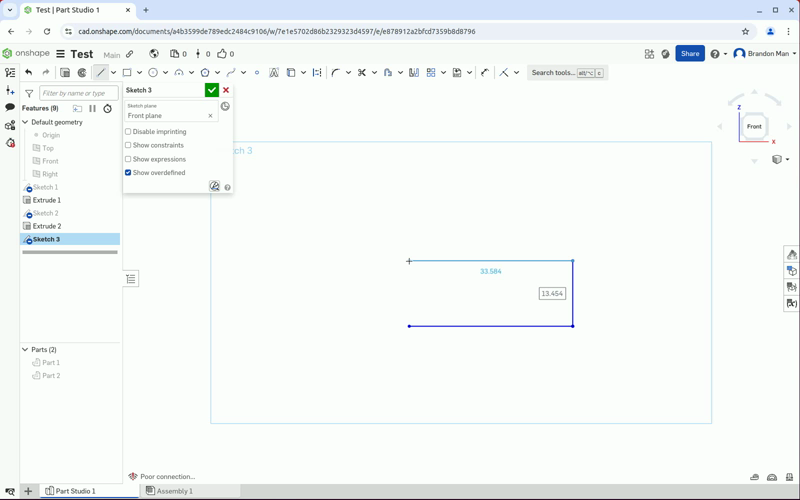
key_down(shift)
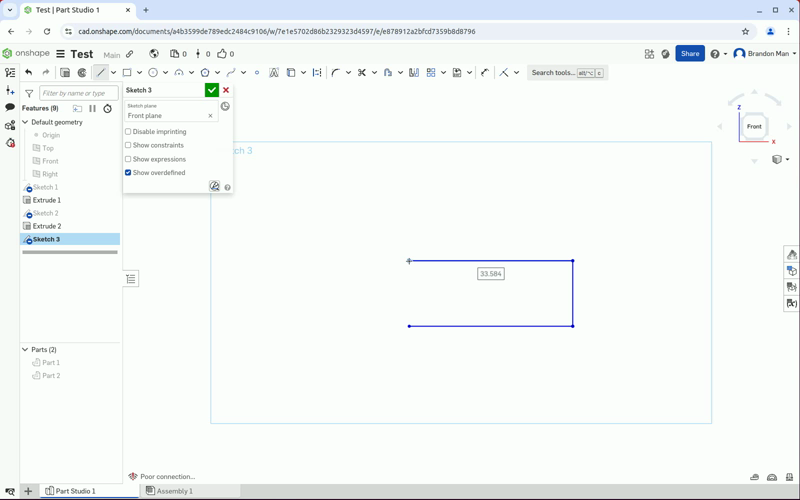
mouse_move(409, 326)
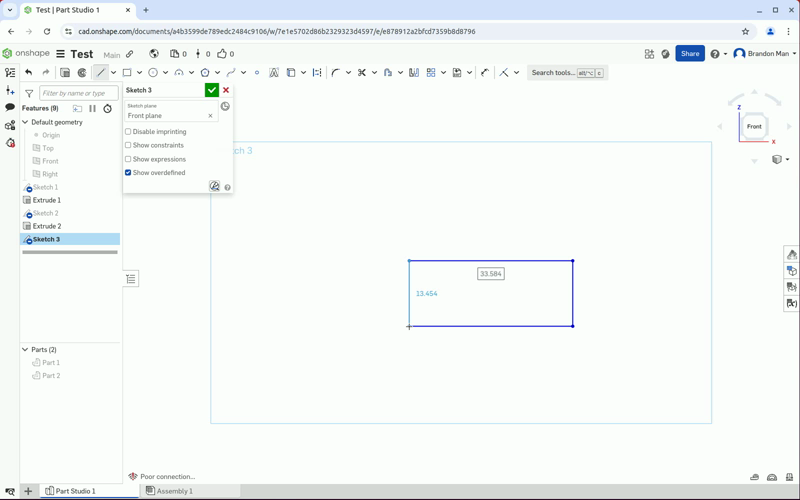
key_up(shift)
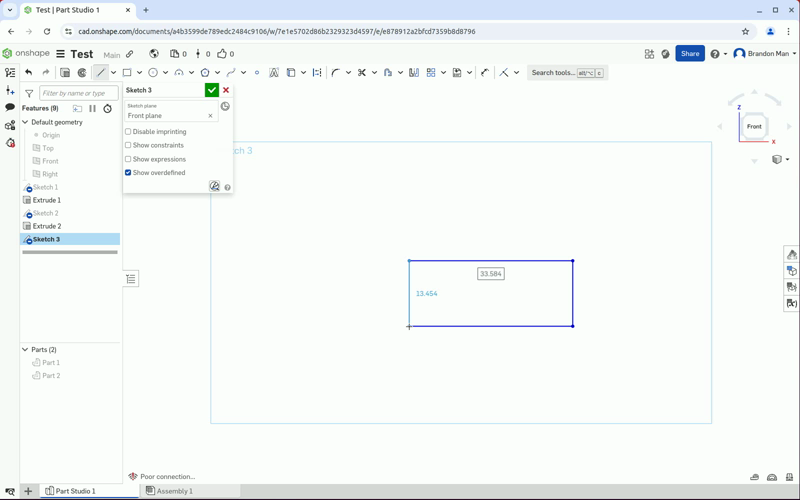
click(409, 326)
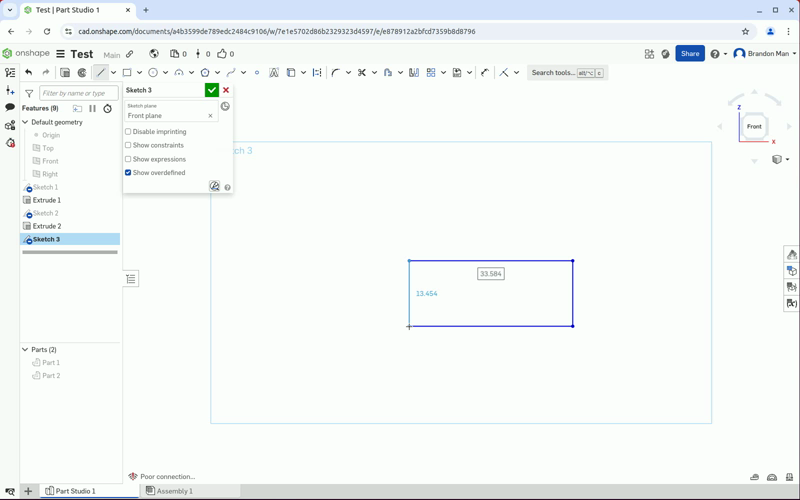
key(esc)
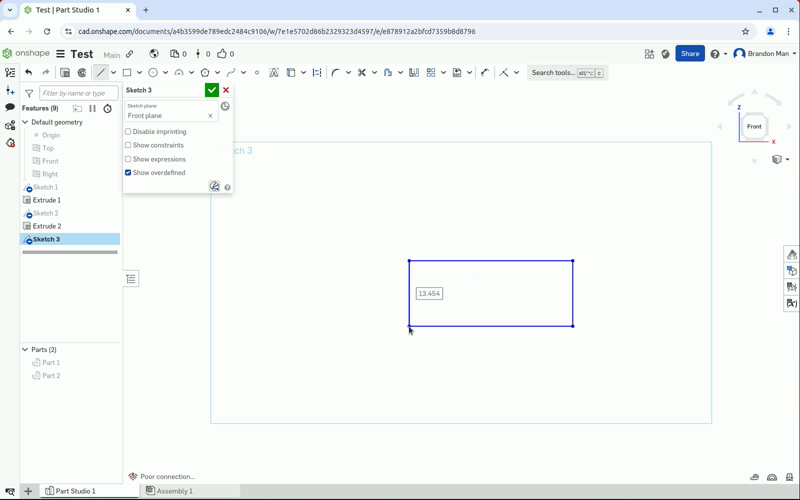
mouse_move(493, 273)
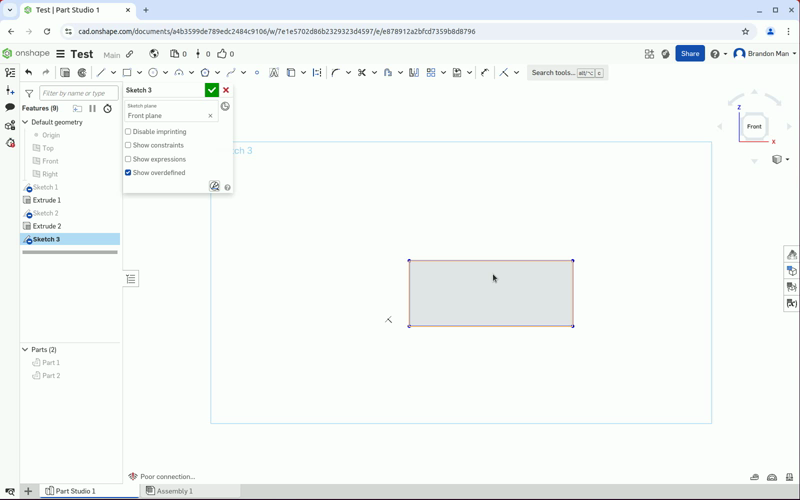
click(493, 273)
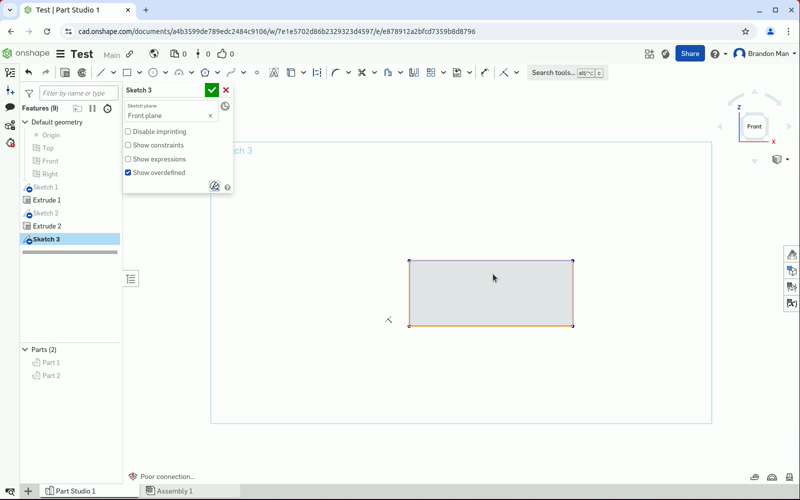
mouse_move(73, 352)
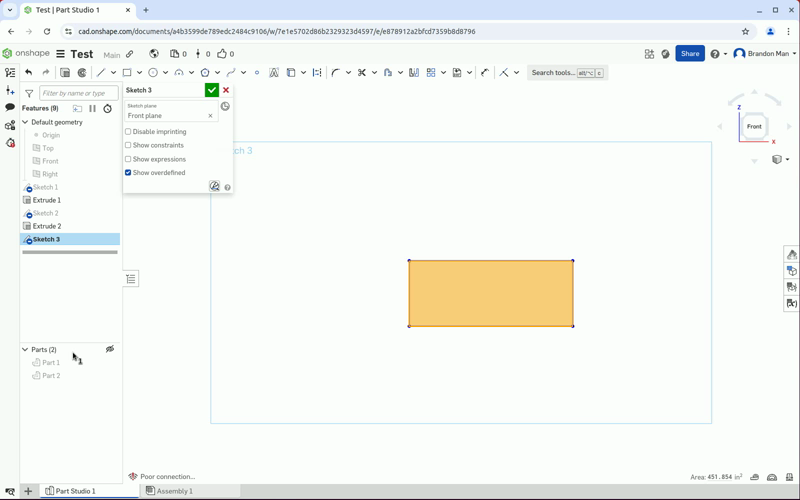
key(shift+y)
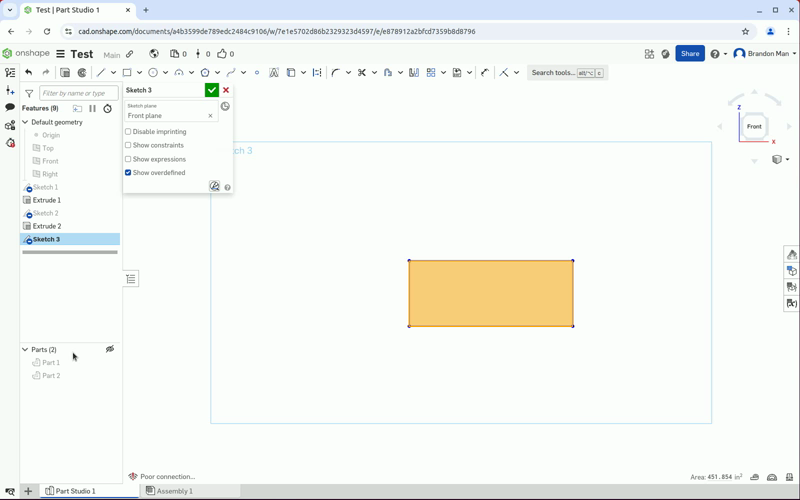
key(shift+e)
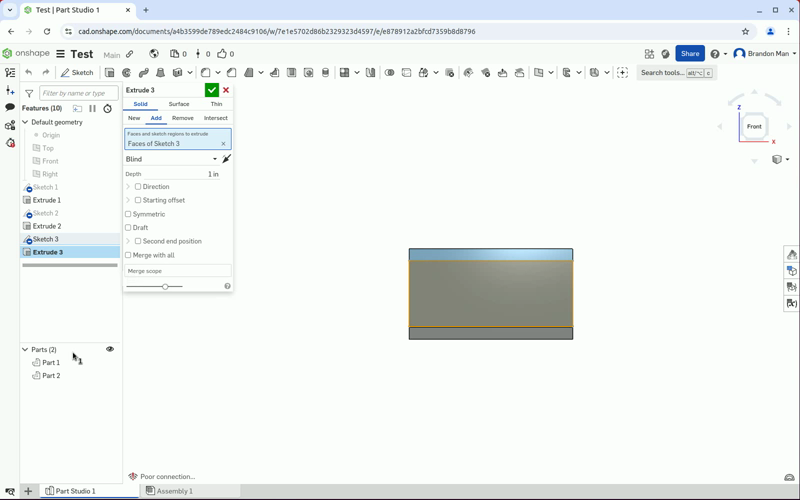
mouse_move(143, 106)
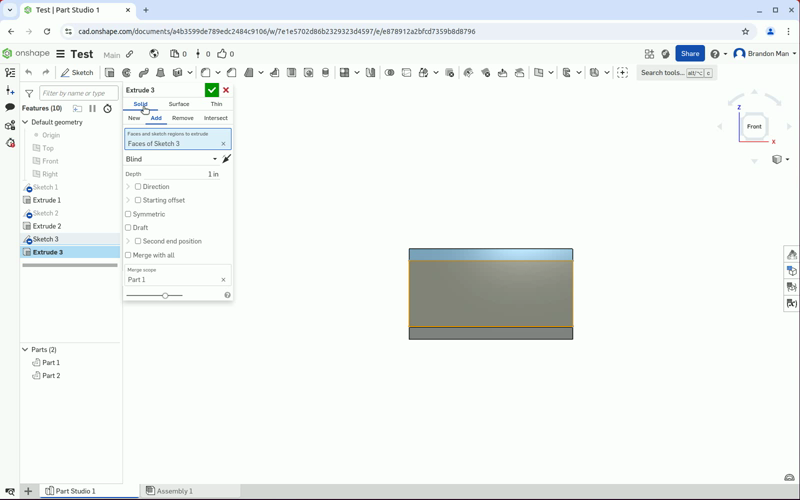
click(143, 106)
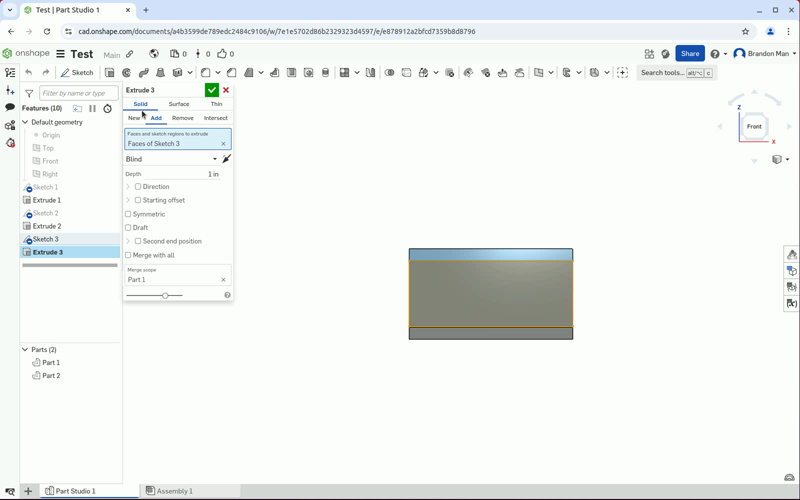
mouse_move(137, 120)
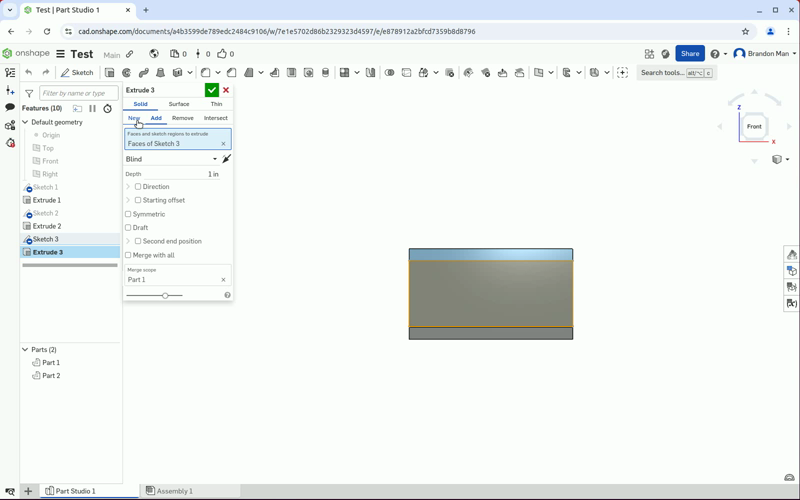
click(137, 120)
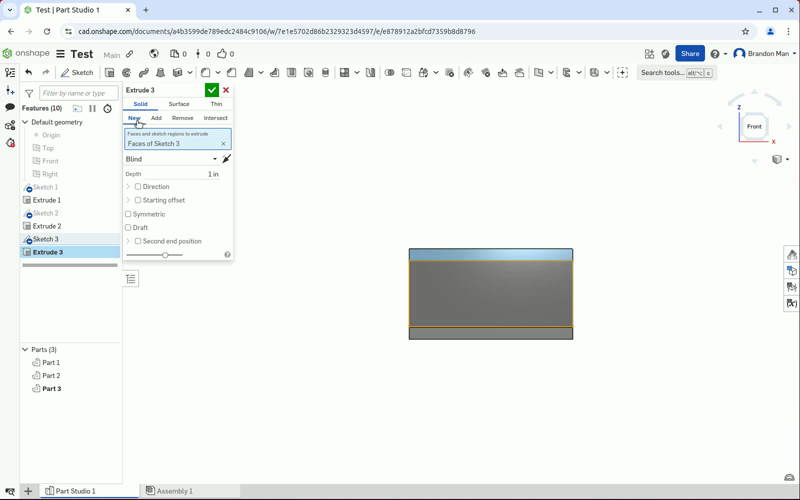
key(tab, 4)
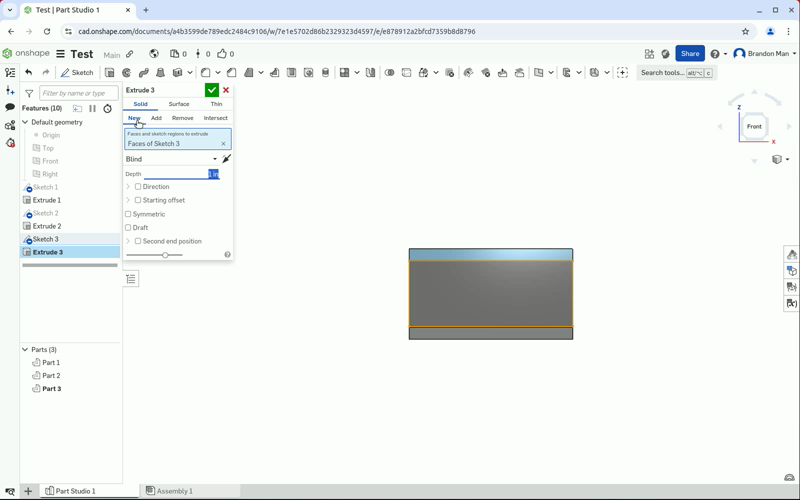
text(2.889)
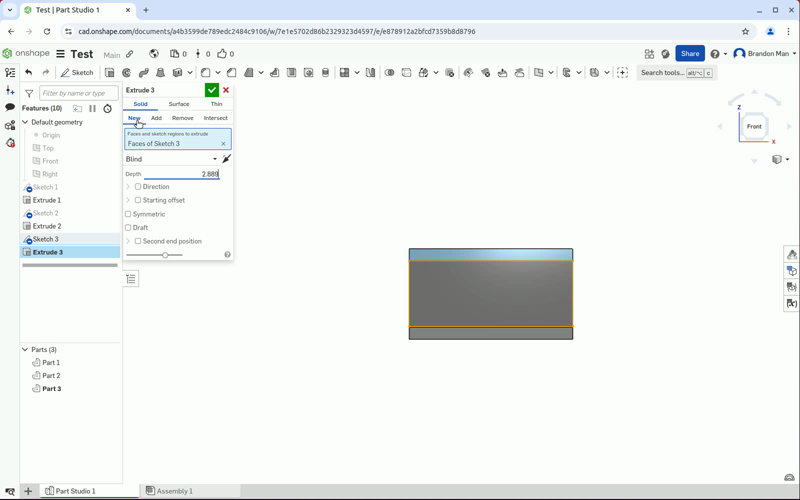
key(enter)
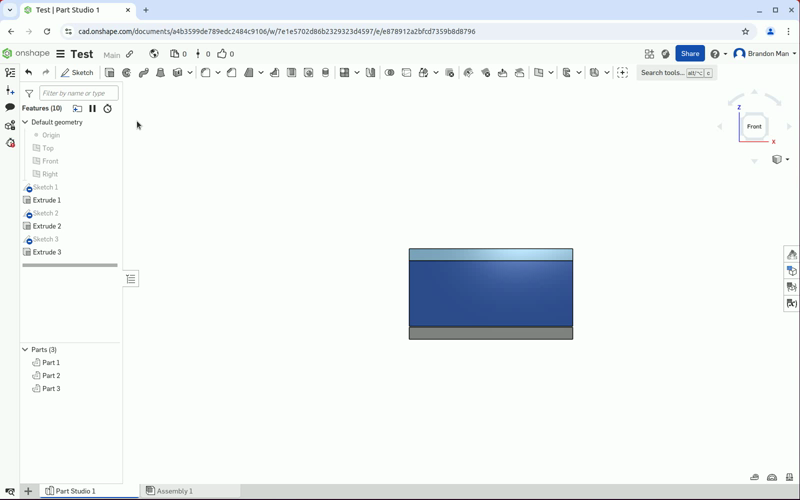
key(shift+h)
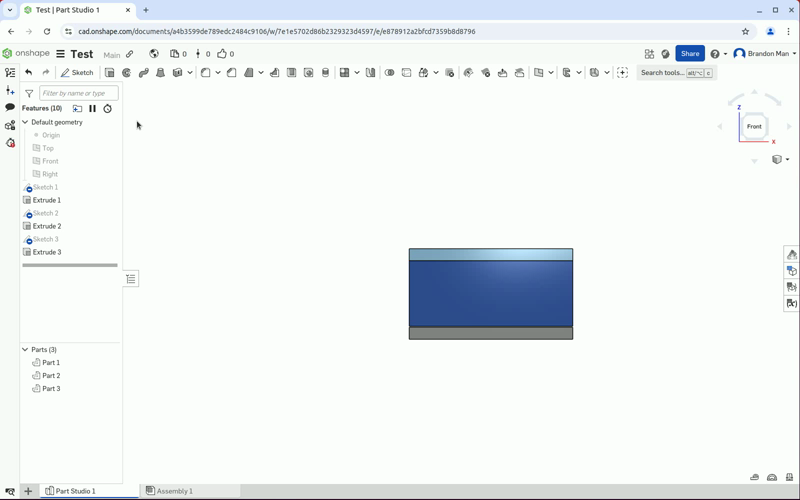
key(shift+h)
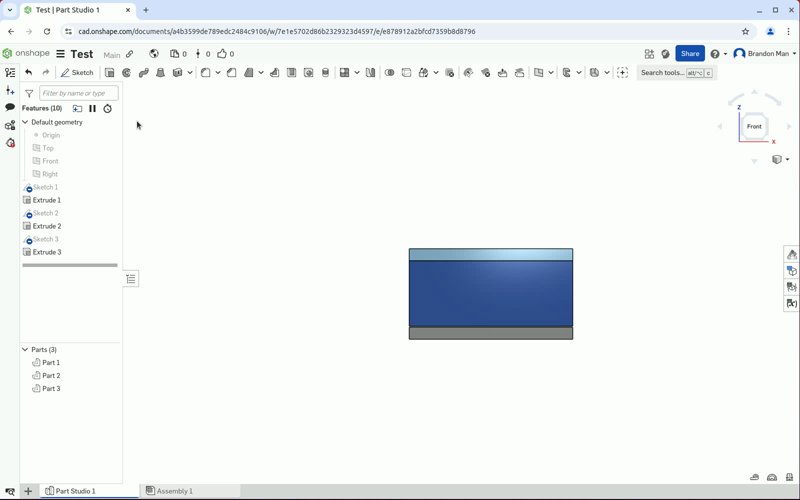
mouse_move(73, 189)
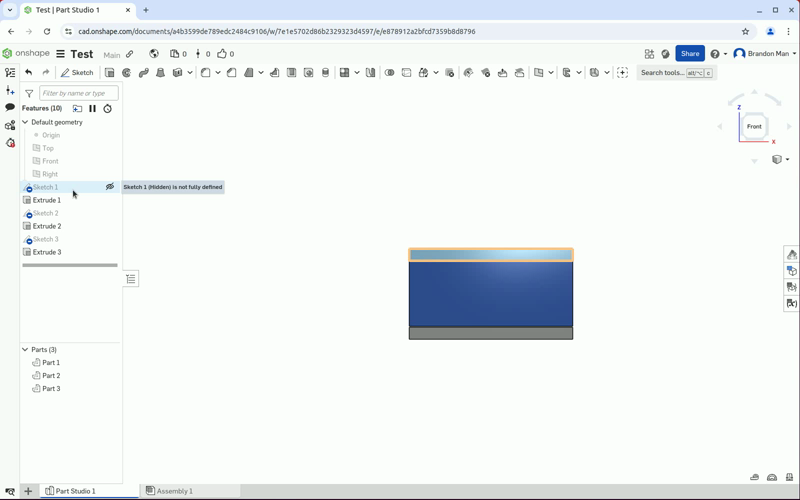
click(73, 189)
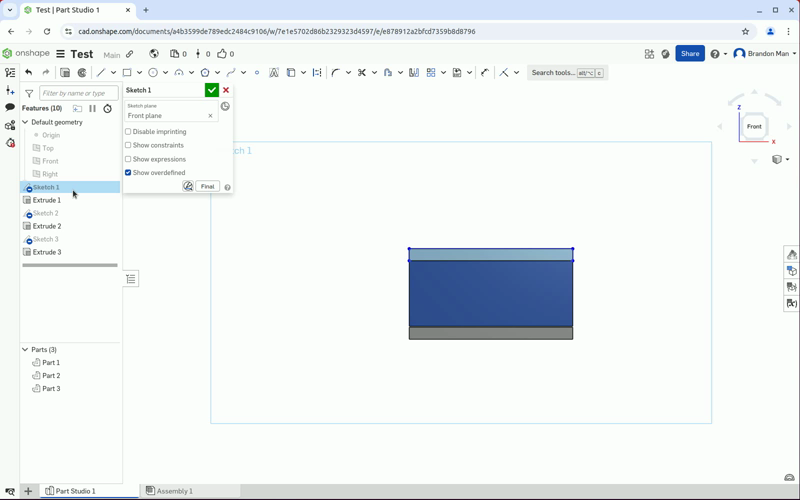
mouse_move(229, 92)
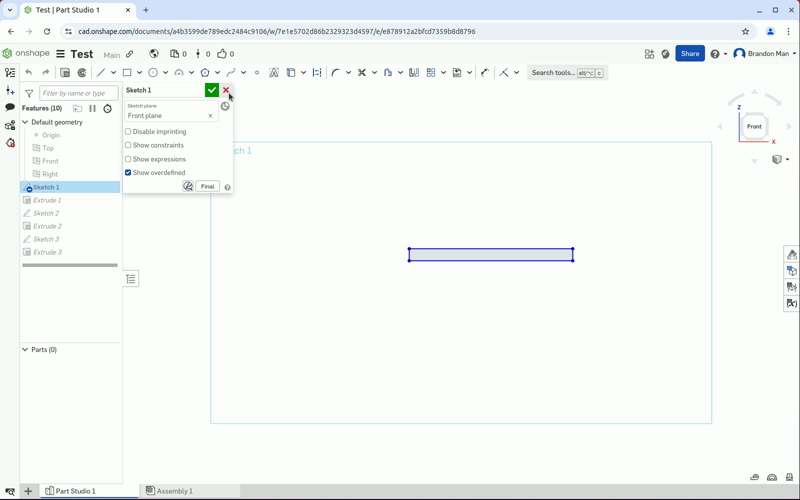
click(229, 92)
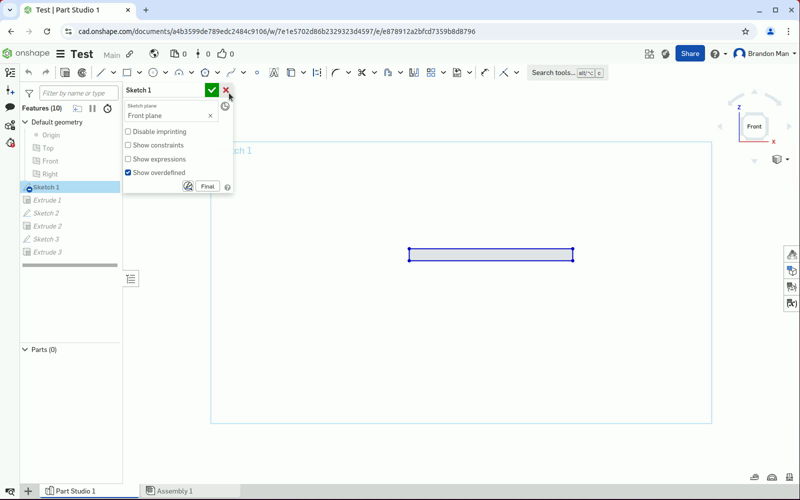
key(shift+s)
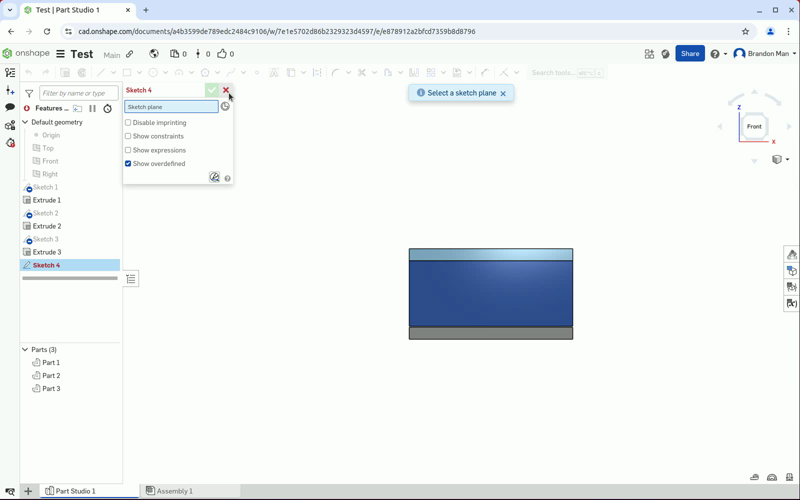
mouse_move(73, 163)
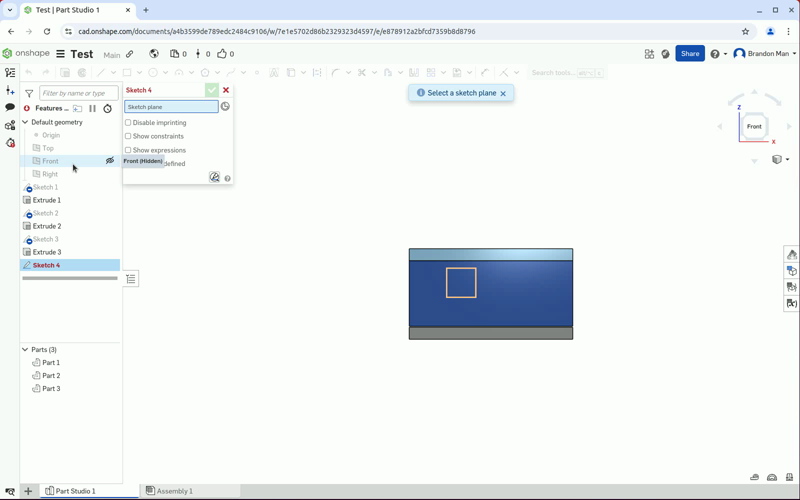
click(73, 163)
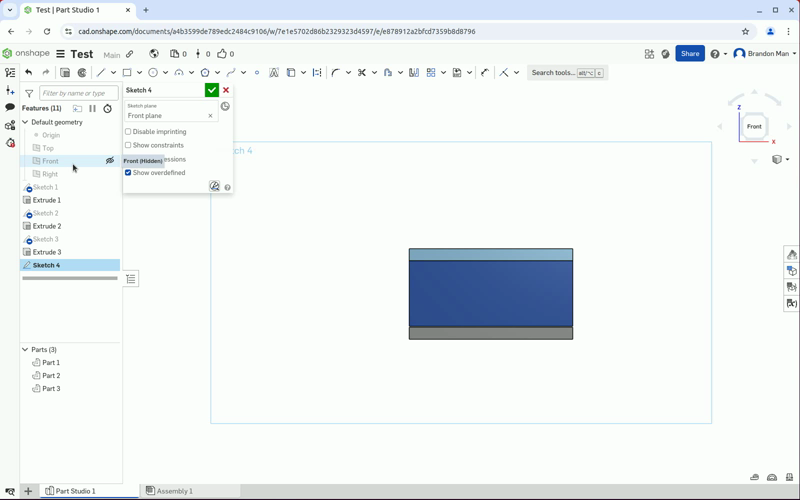
mouse_move(73, 352)
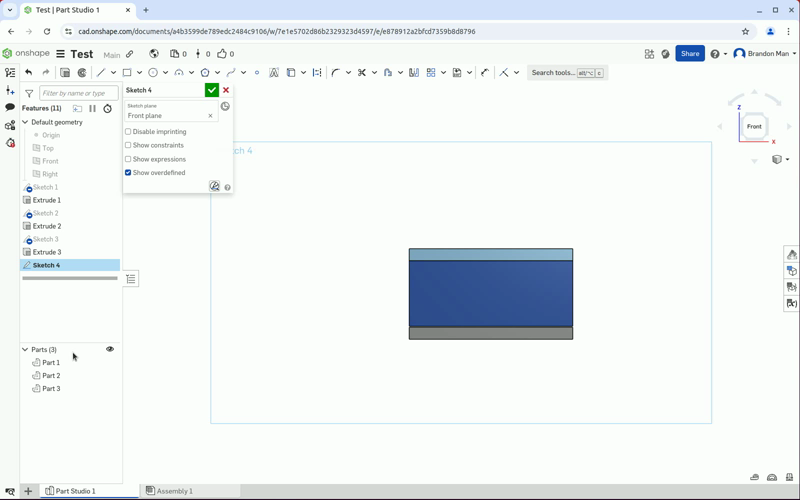
key(y)
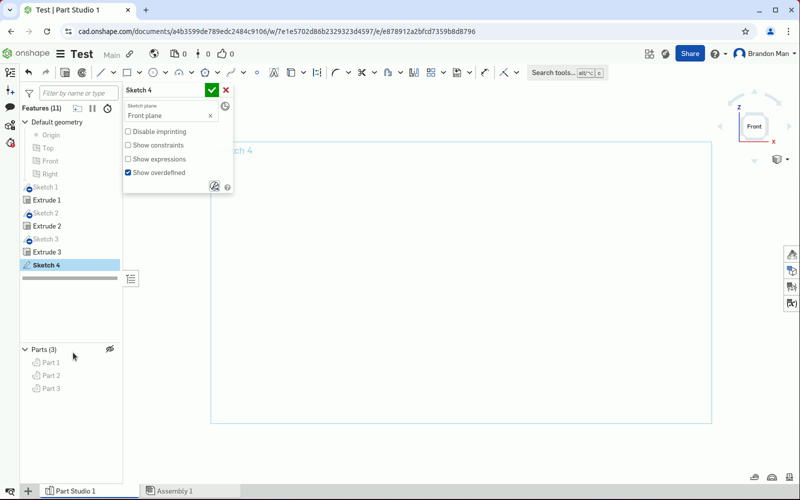
key(l)
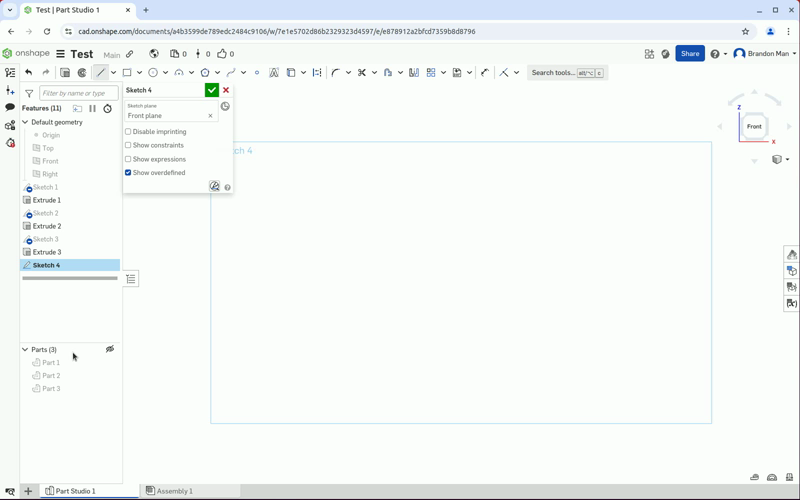
key_down(shift)
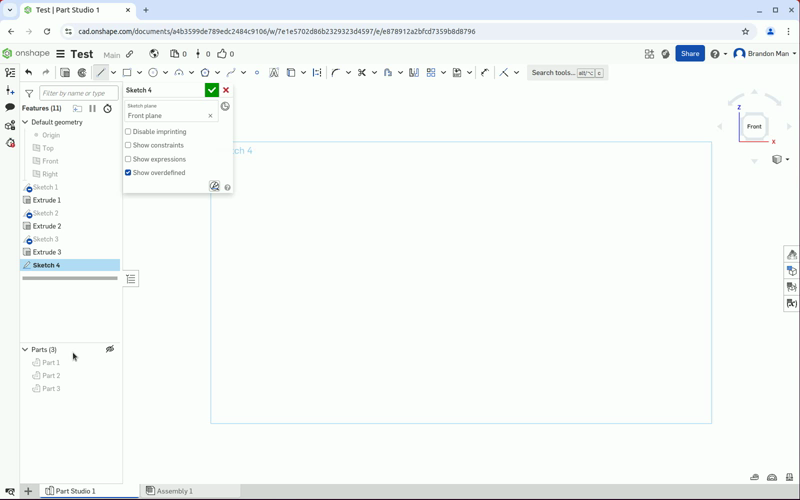
mouse_move(409, 249)
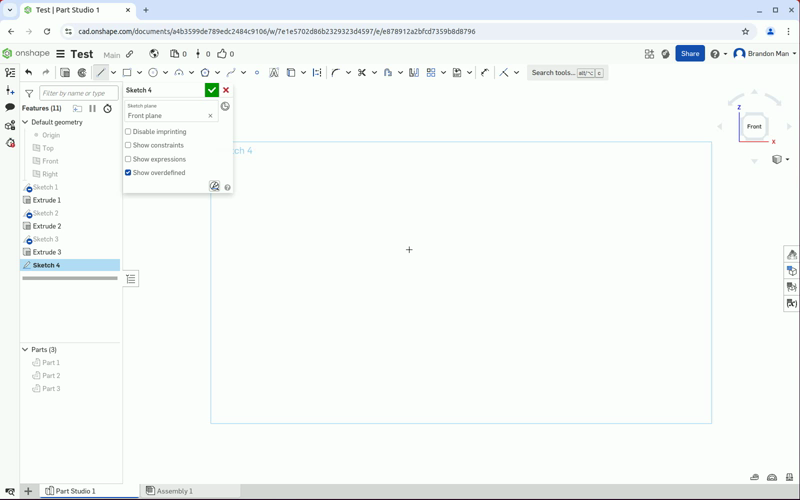
click(409, 249)
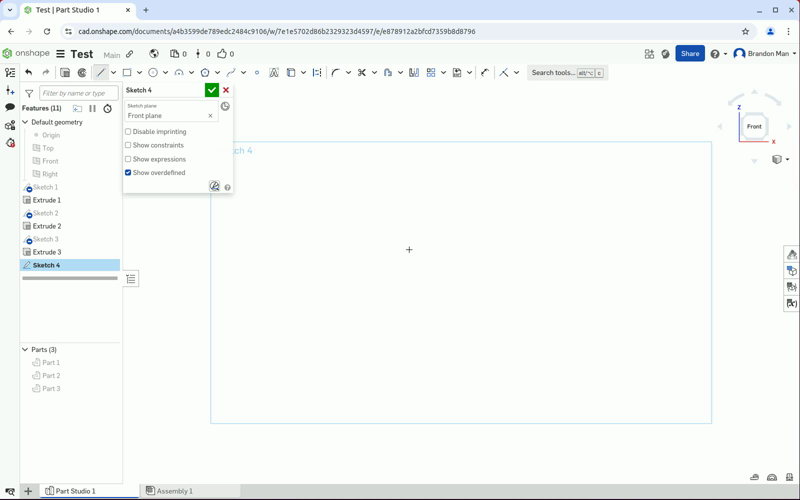
key_up(shift)
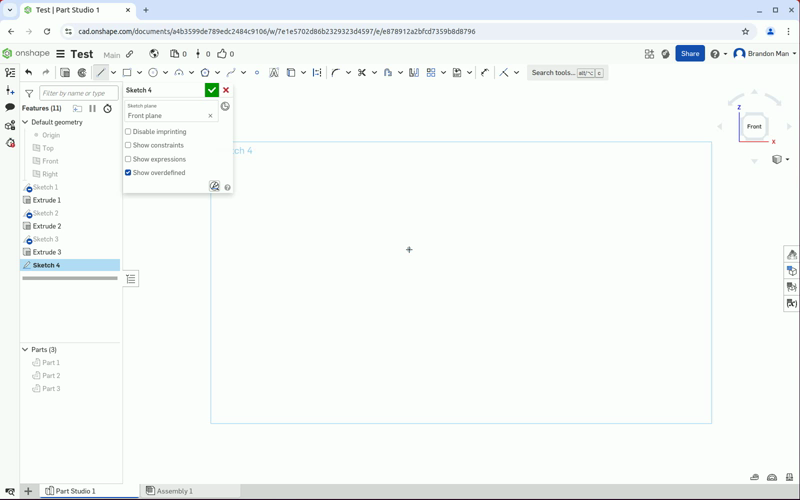
key_down(shift)
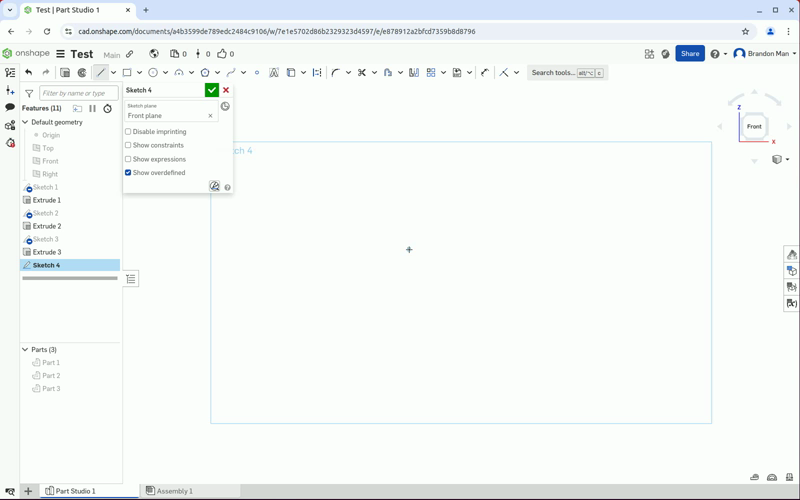
mouse_move(572, 249)
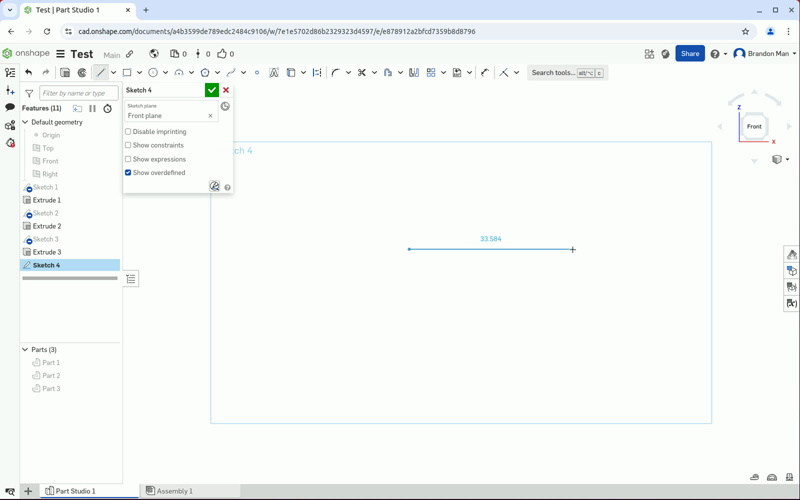
click(572, 249)
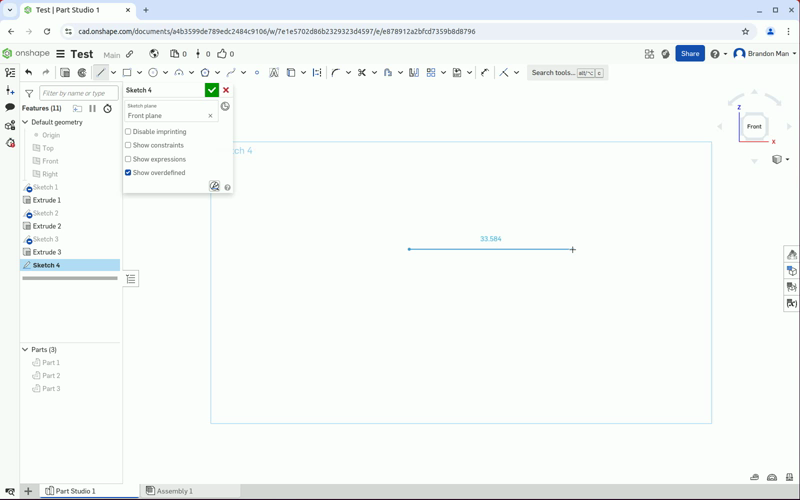
key_up(shift)
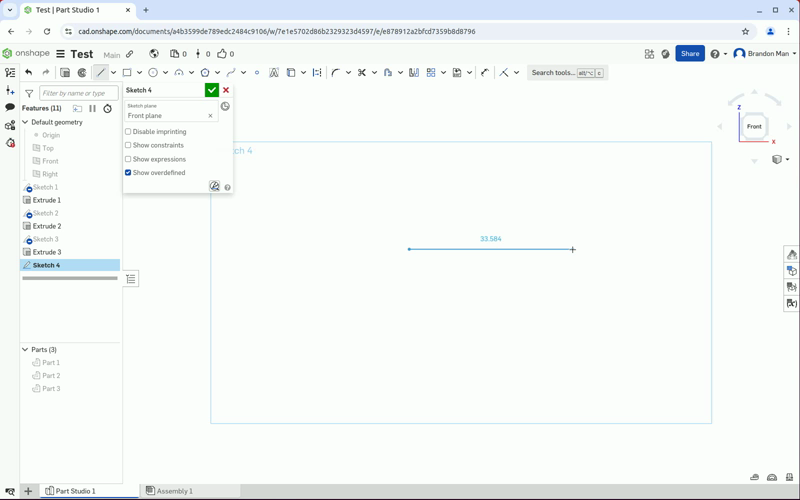
key_down(shift)
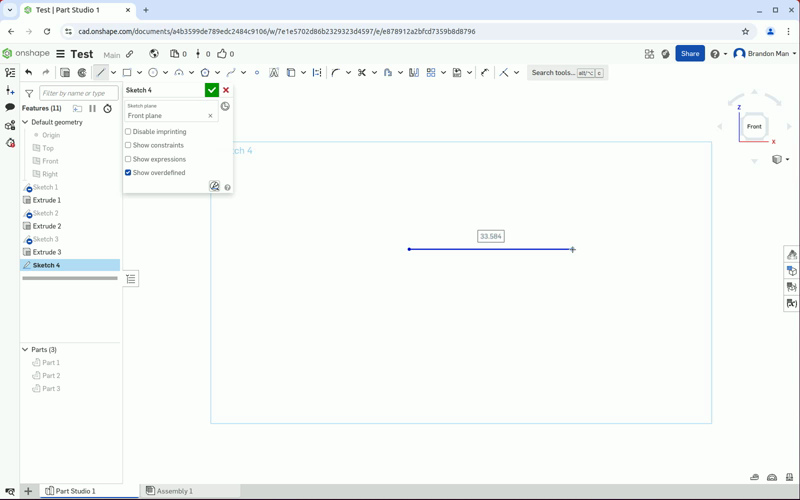
mouse_move(589, 249)
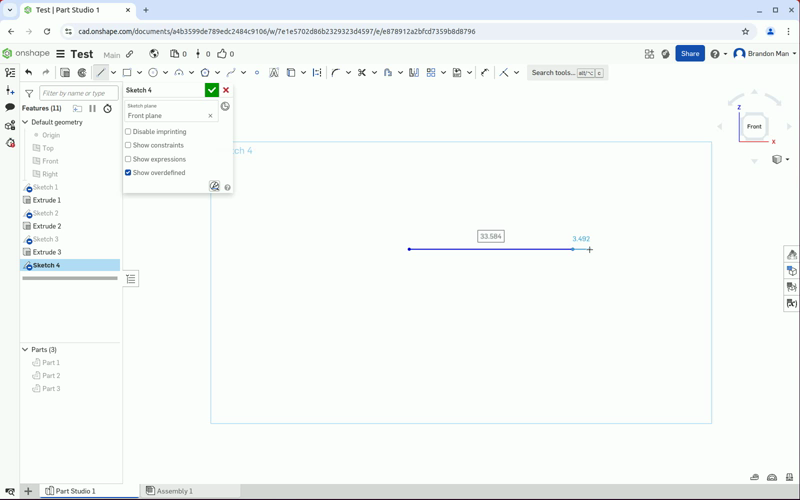
mouse_move(572, 231)
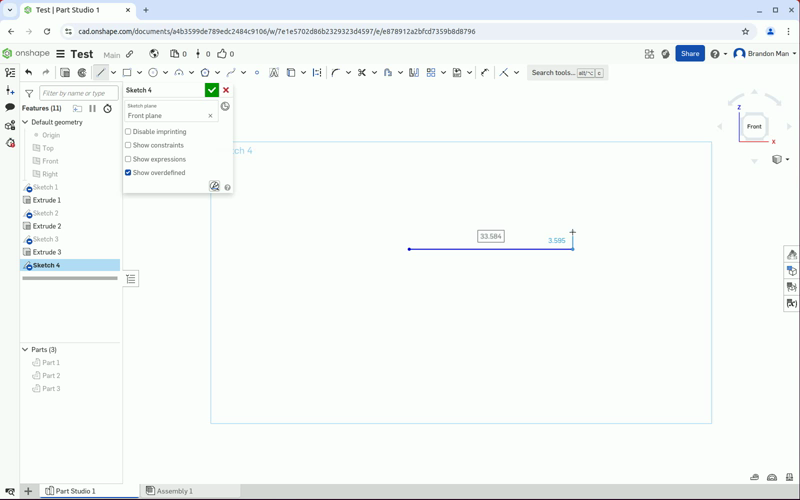
click(572, 231)
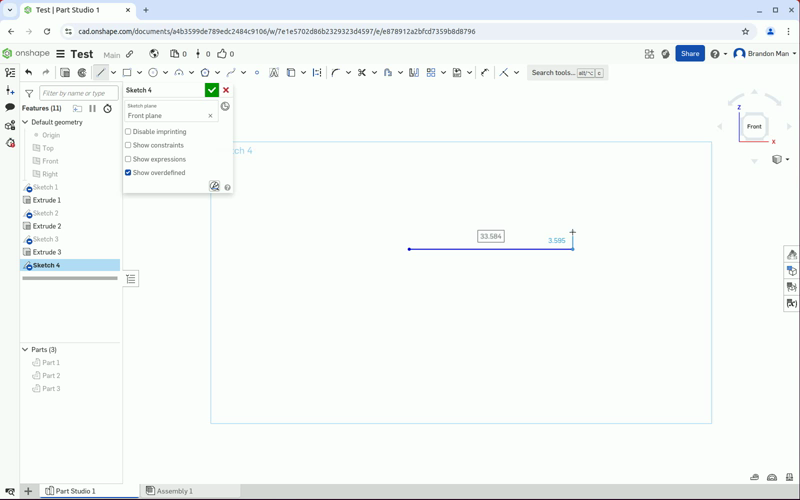
key_up(shift)
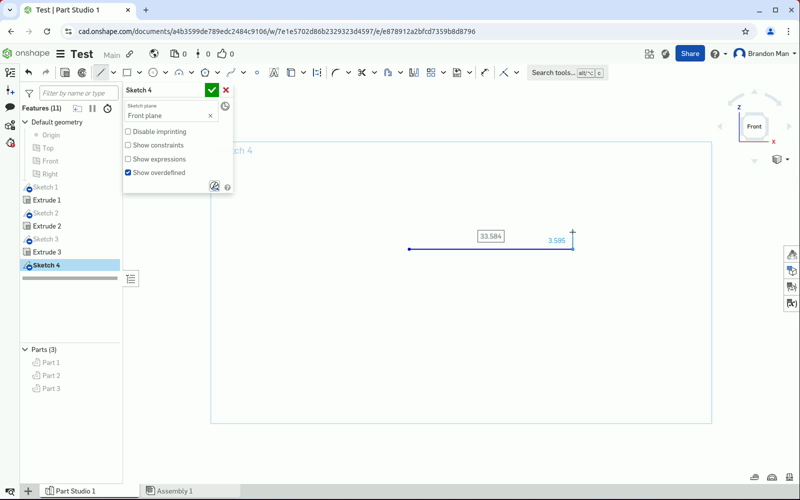
key_down(shift)
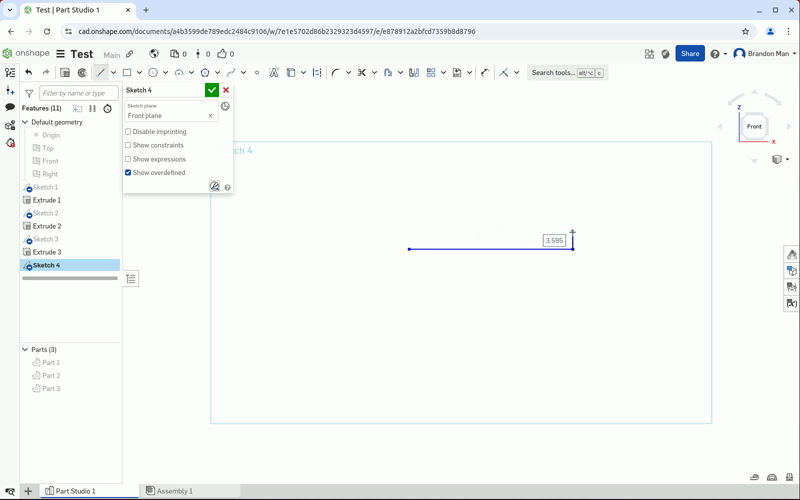
mouse_move(409, 231)
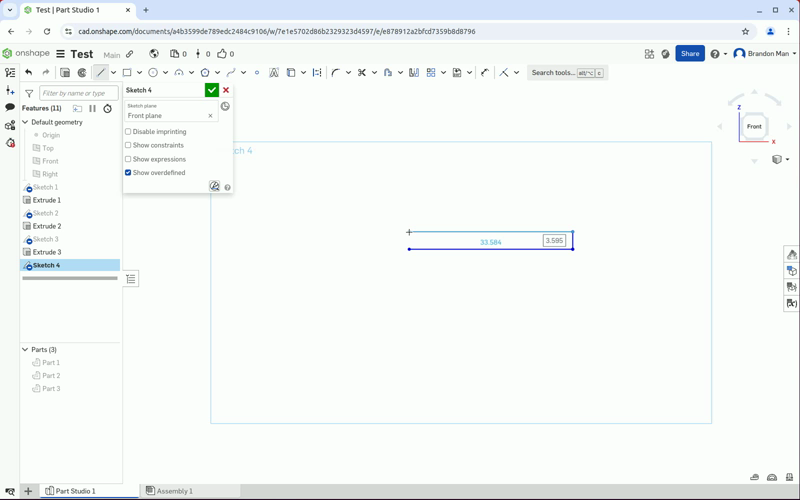
click(409, 231)
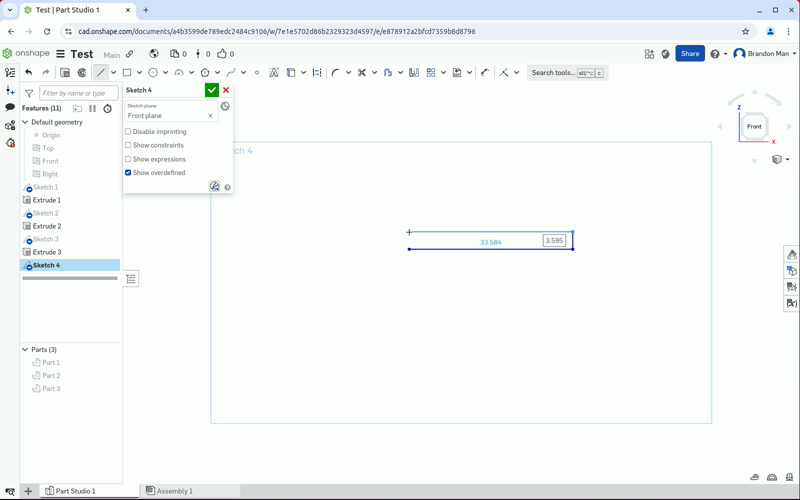
key_up(shift)
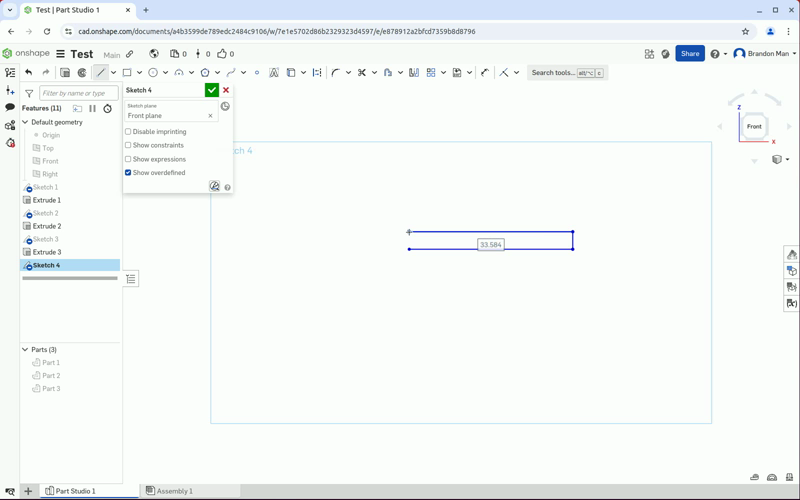
mouse_move(439, 231)
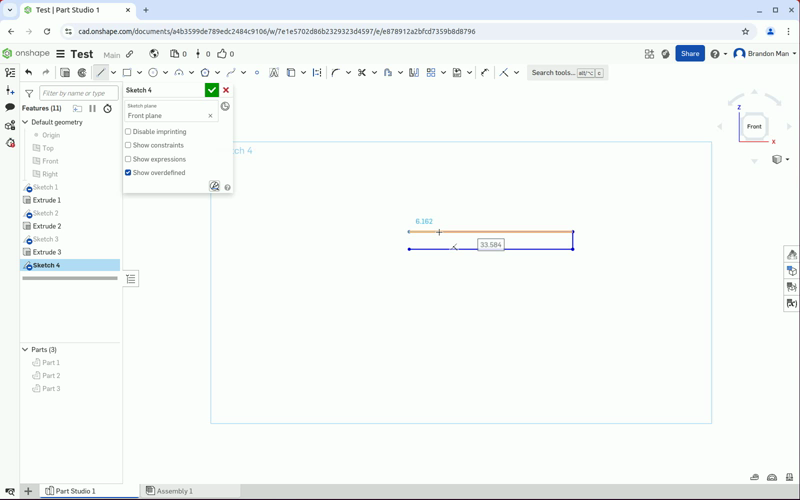
key_down(shift)
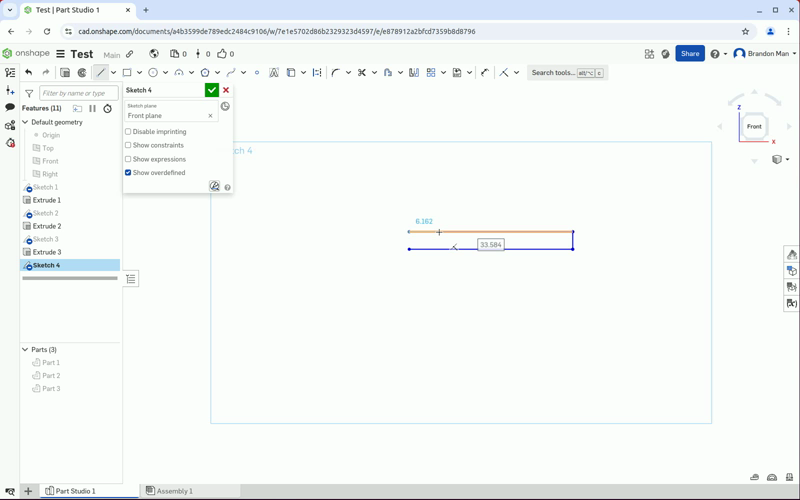
mouse_move(409, 249)
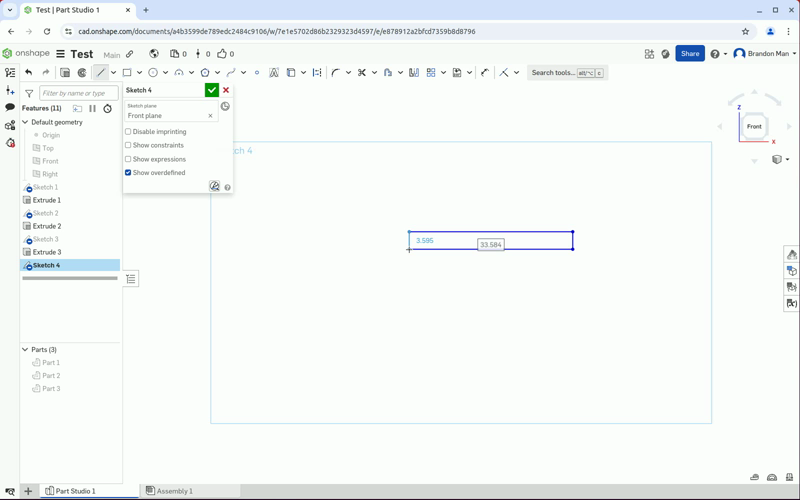
key_up(shift)
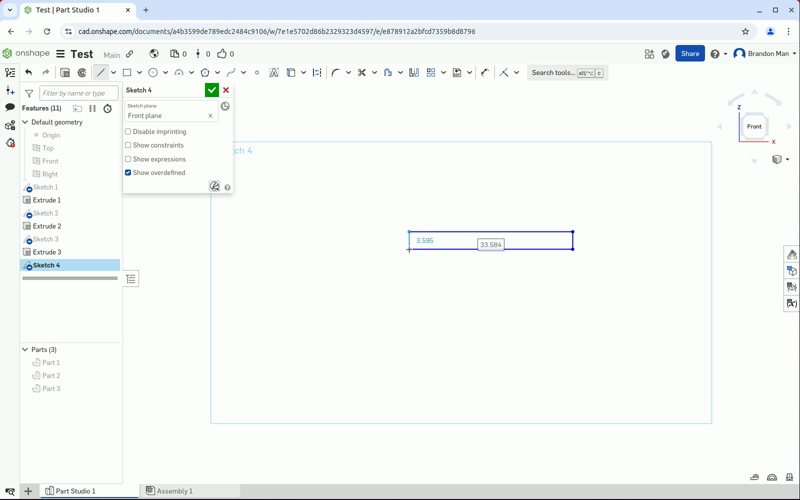
click(409, 249)
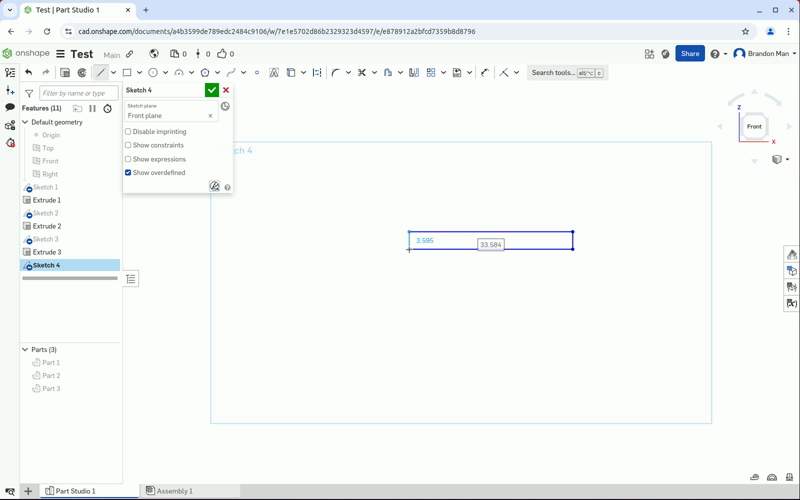
key(esc)
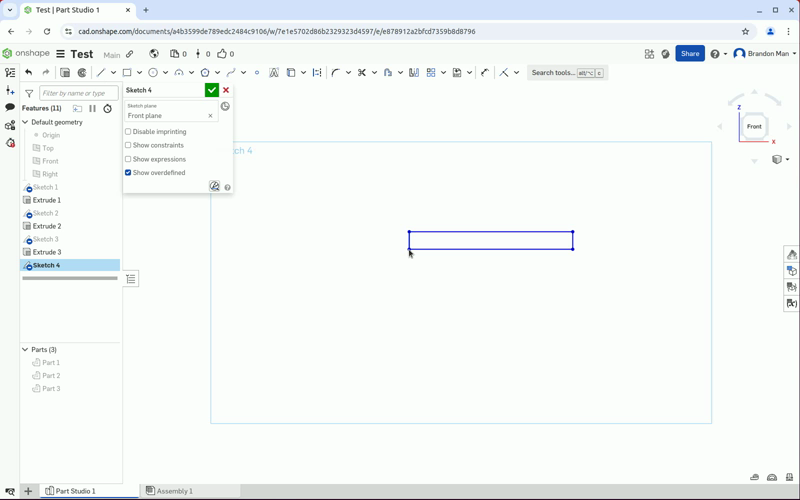
mouse_move(450, 240)
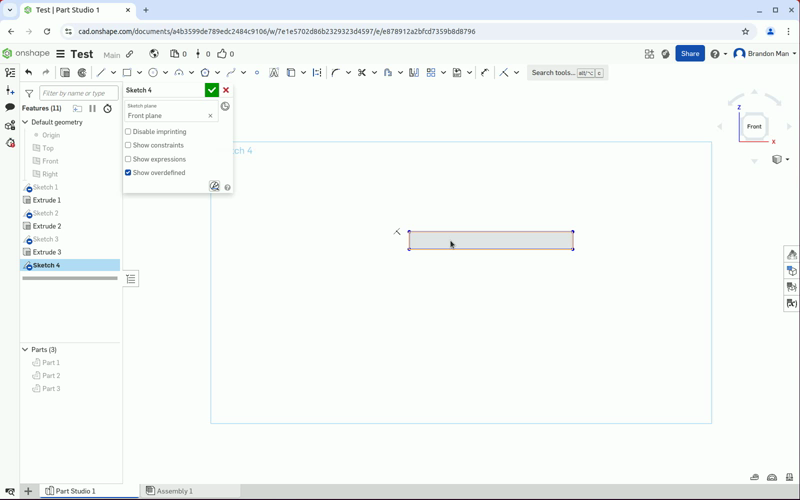
click(450, 240)
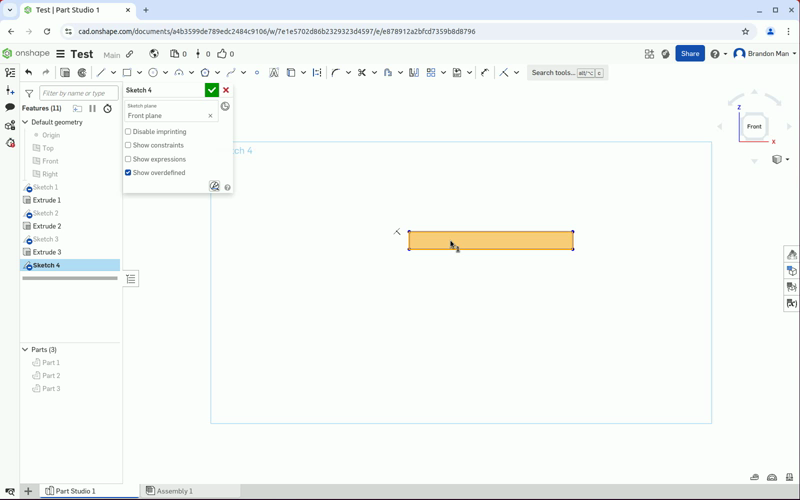
mouse_move(73, 352)
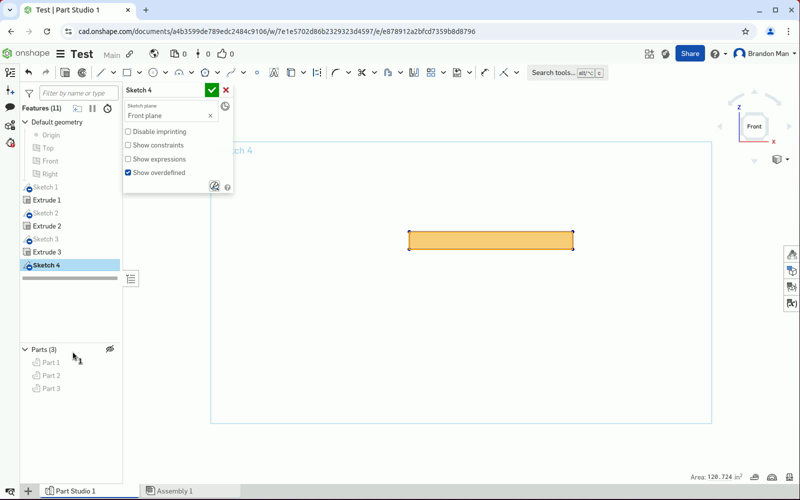
key(shift+y)
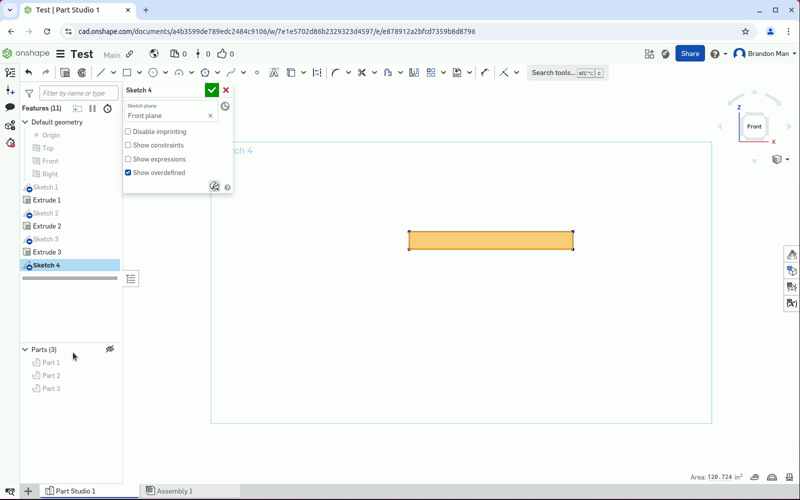
key(shift+e)
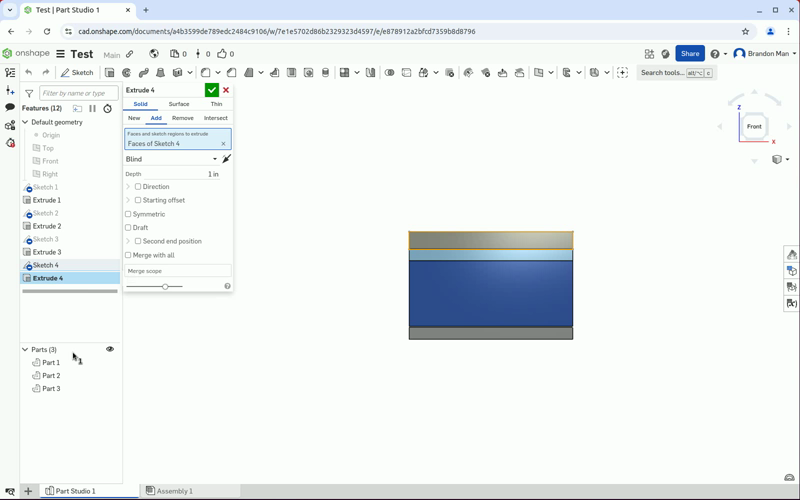
mouse_move(143, 106)
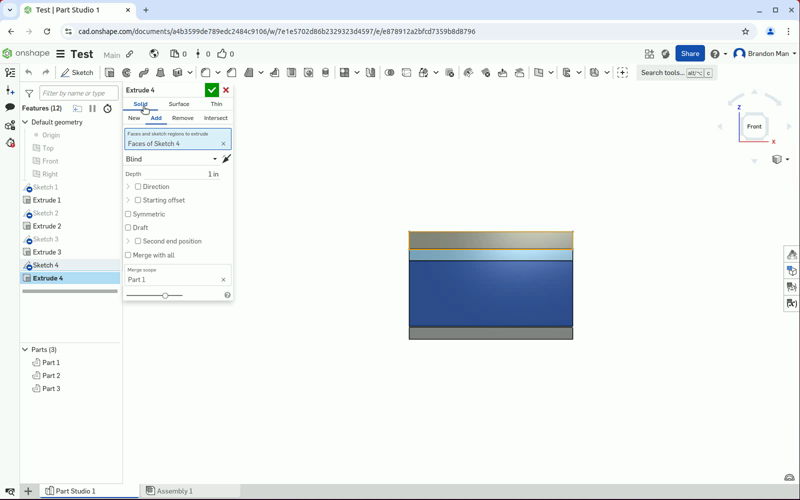
click(143, 106)
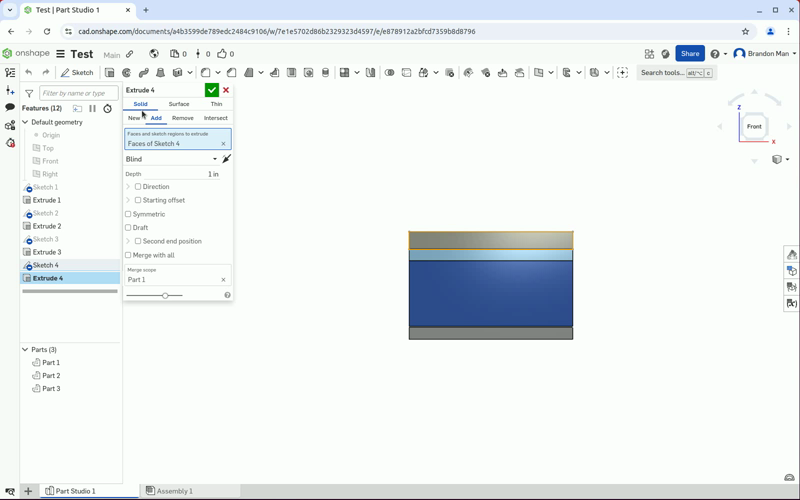
mouse_move(137, 120)
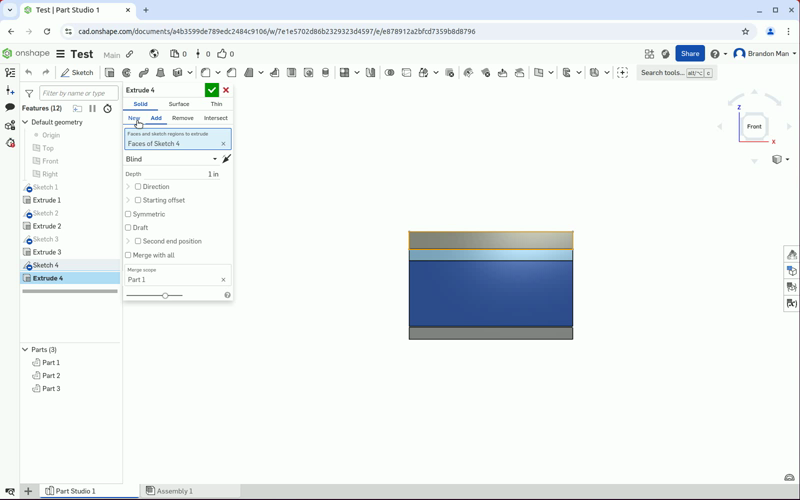
click(137, 120)
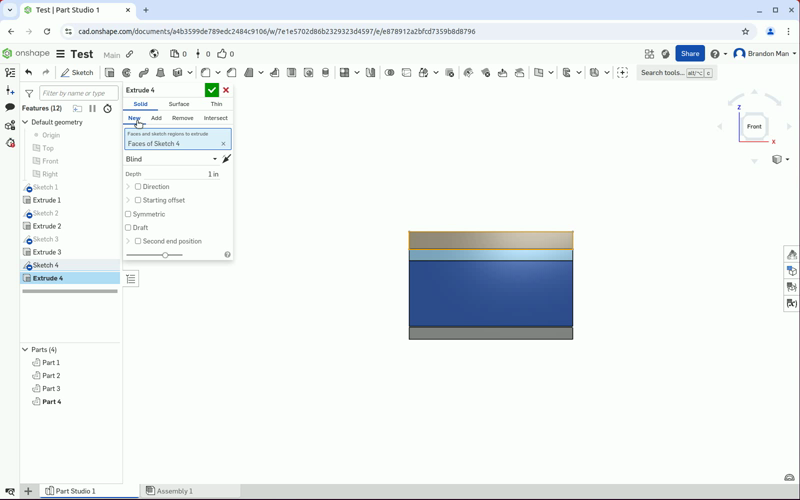
key(tab, 4)
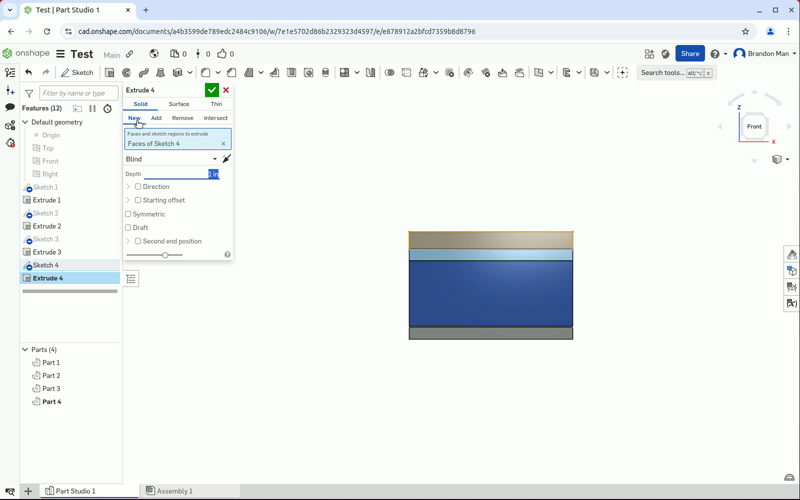
text(2.889)
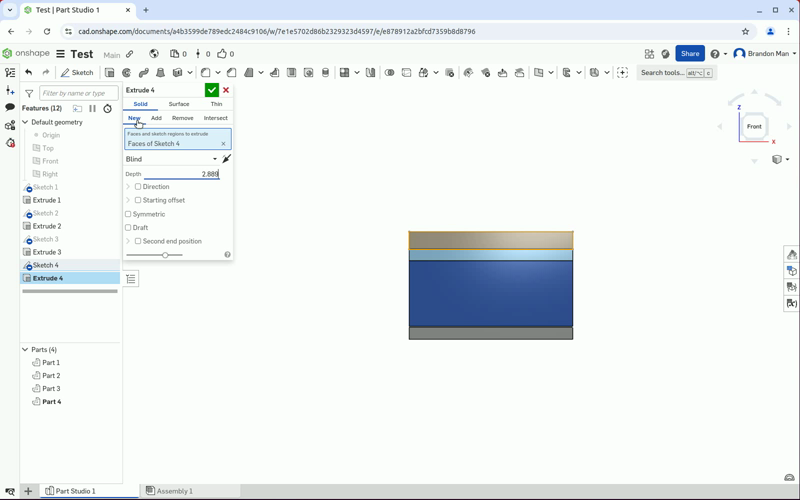
key(enter)
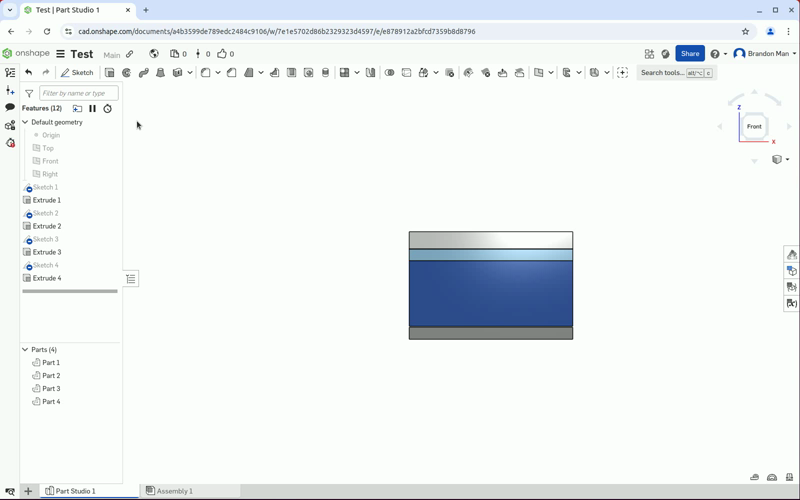
key(shift+h)
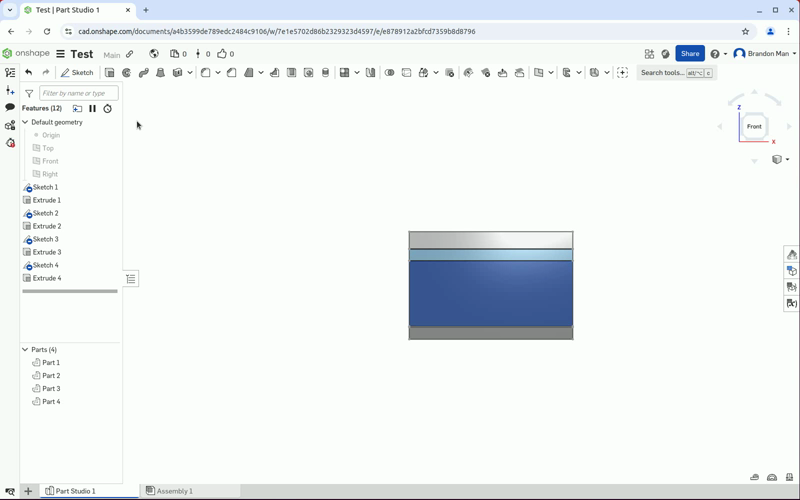
key(shift+h)
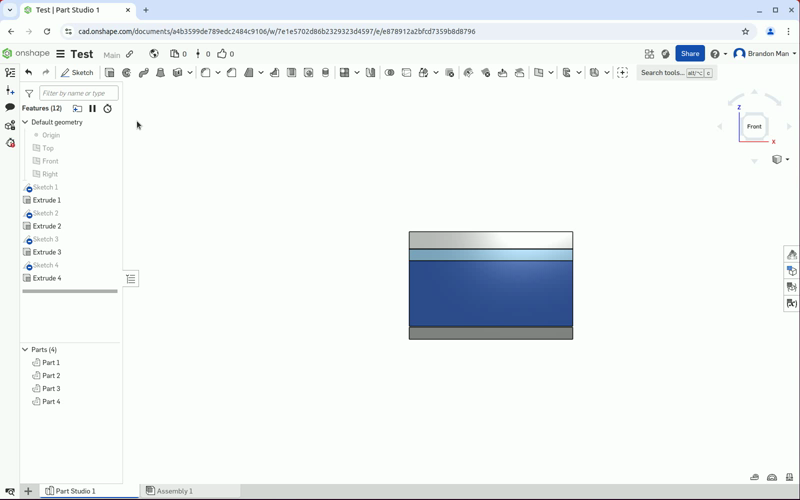
mouse_move(73, 189)
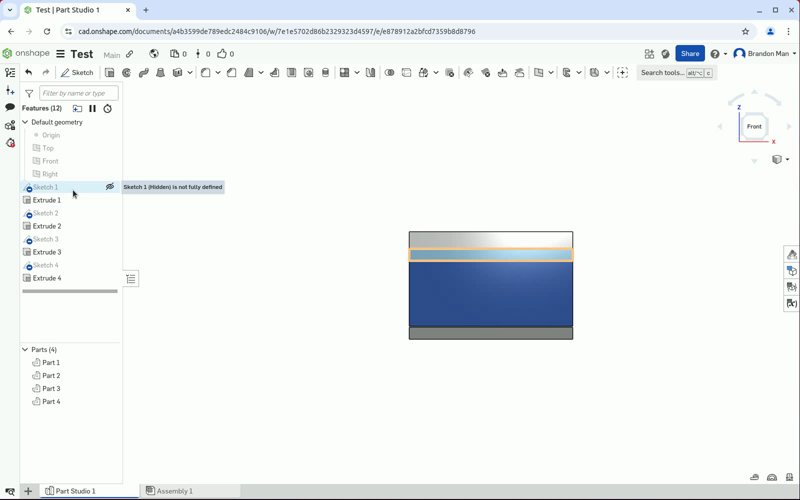
click(73, 189)
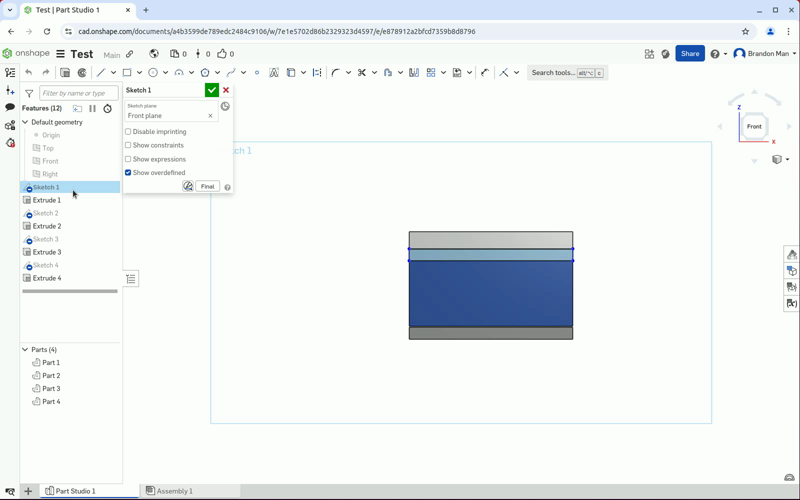
mouse_move(229, 92)
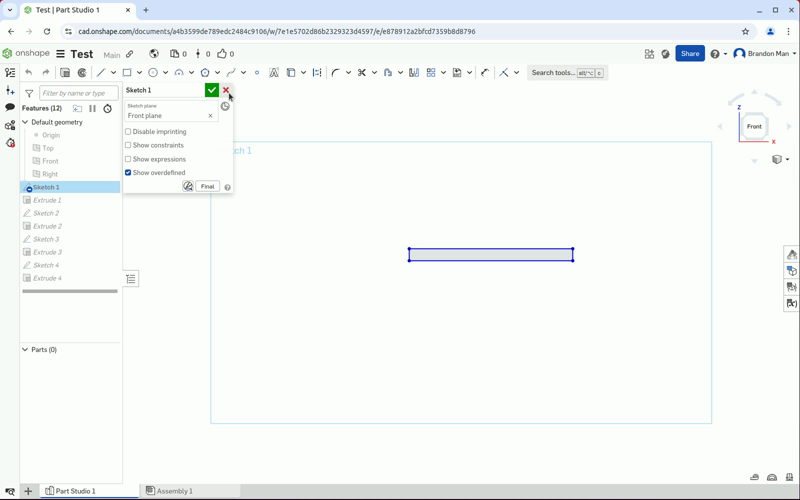
click(229, 92)
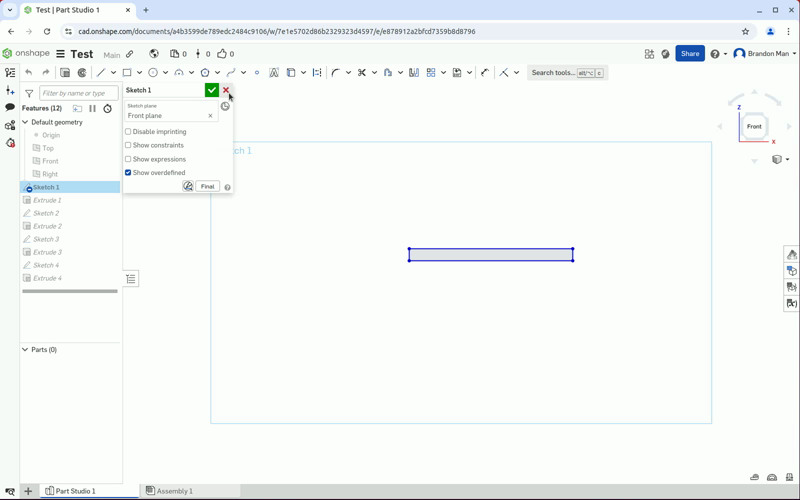
key(shift+s)
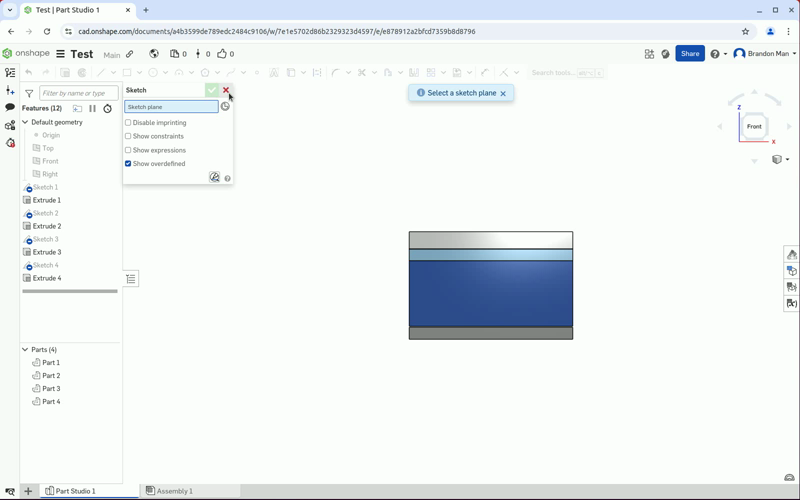
mouse_move(73, 163)
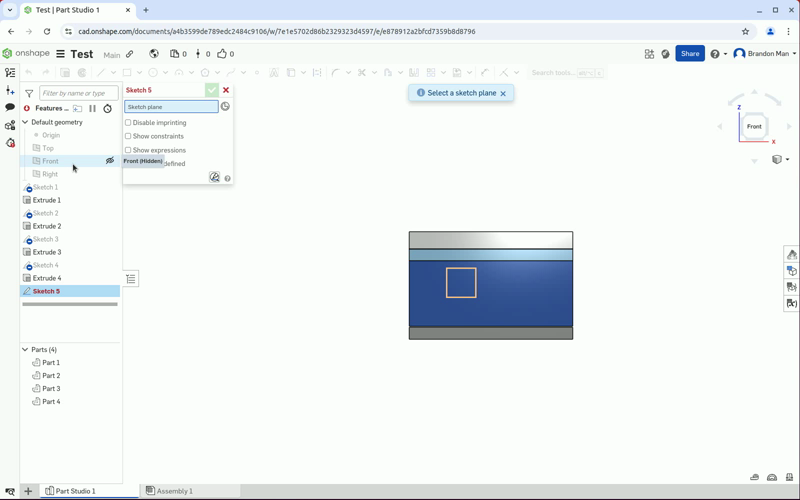
click(73, 163)
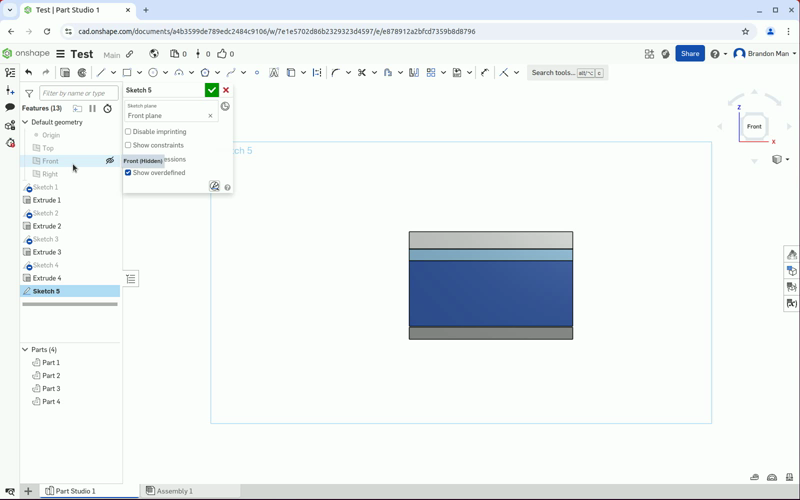
mouse_move(73, 352)
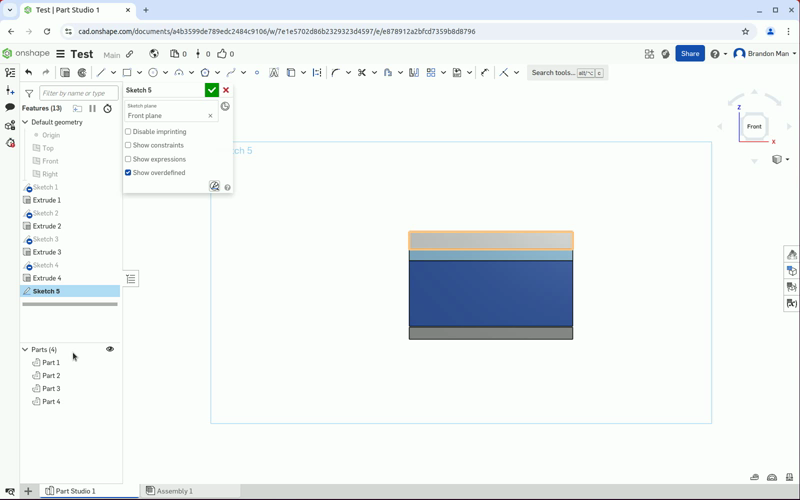
key(y)
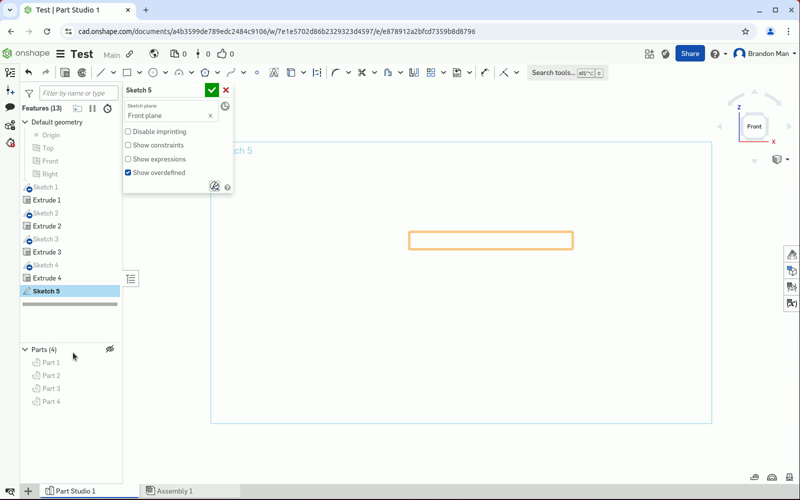
key(l)
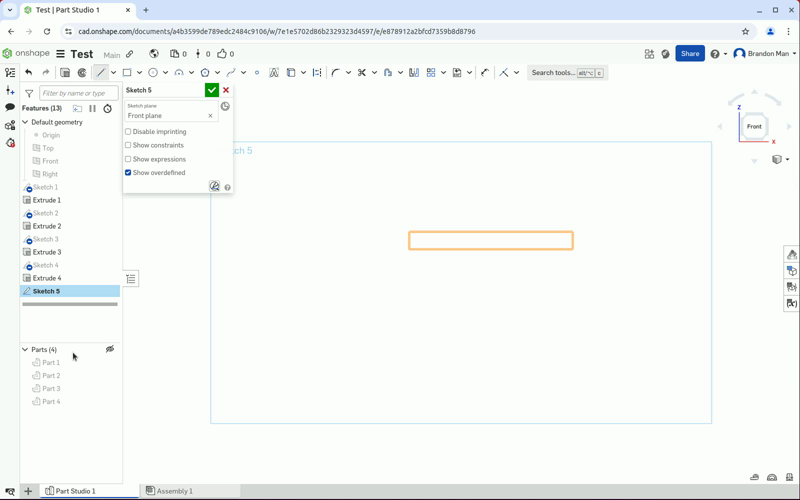
key_down(shift)
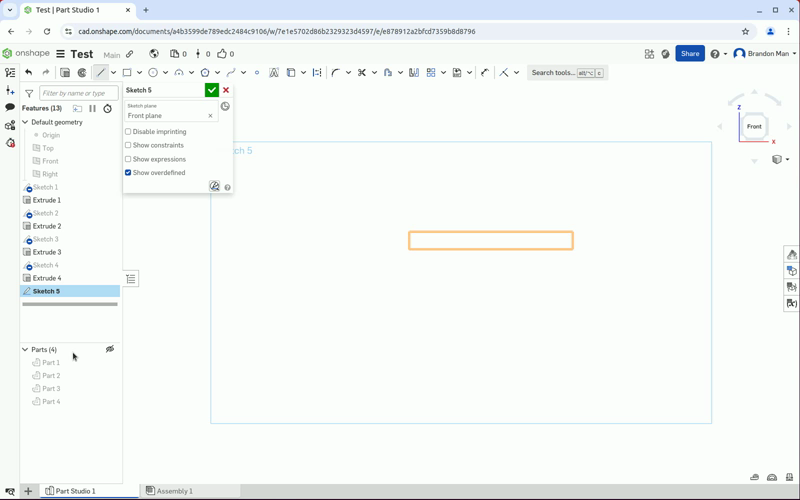
mouse_move(409, 355)
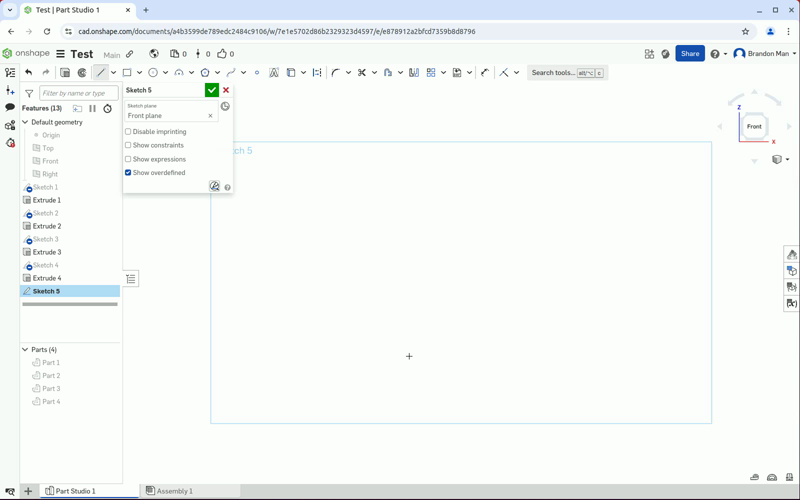
click(409, 355)
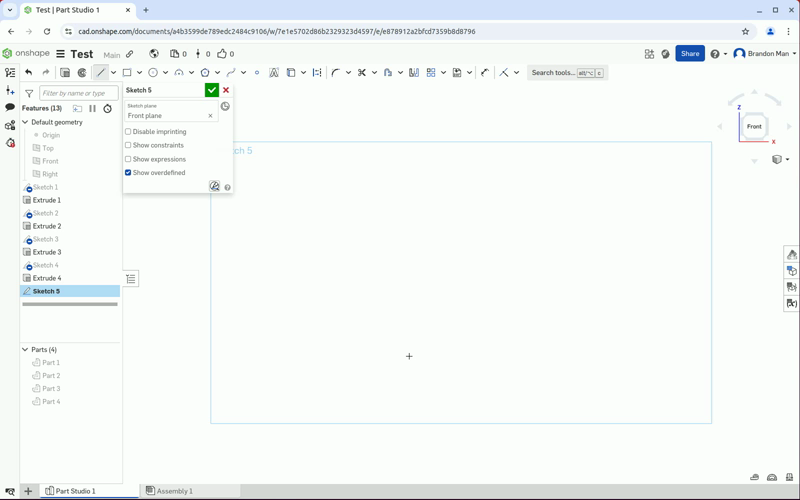
key_up(shift)
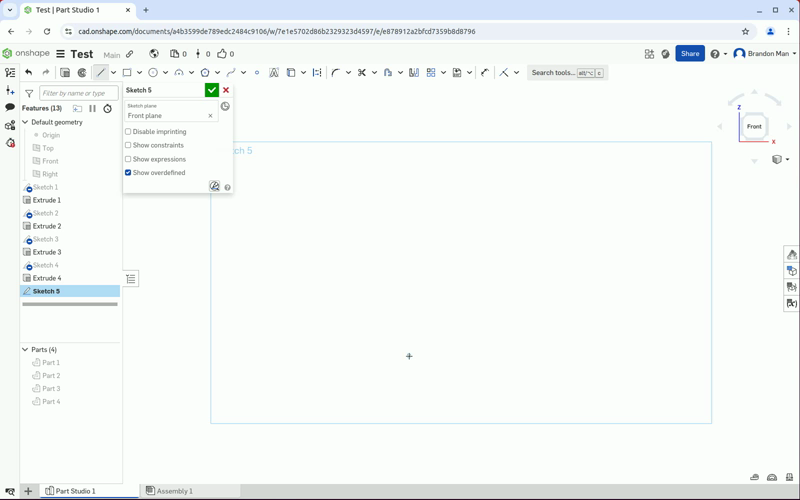
key_down(shift)
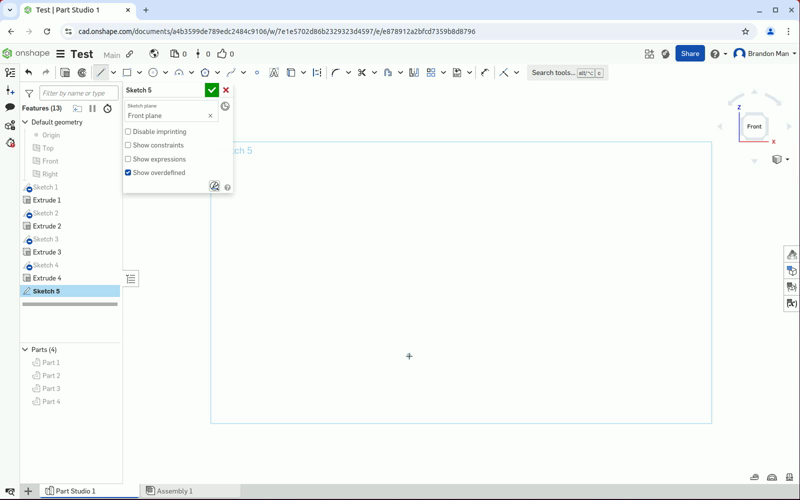
mouse_move(572, 355)
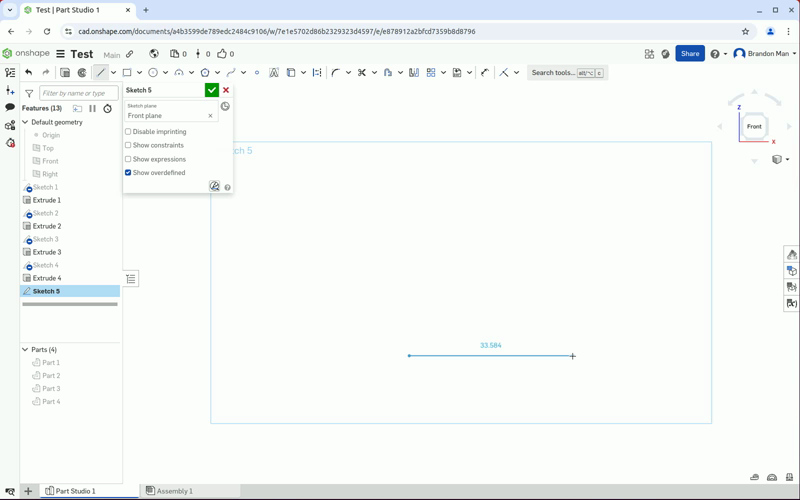
click(572, 355)
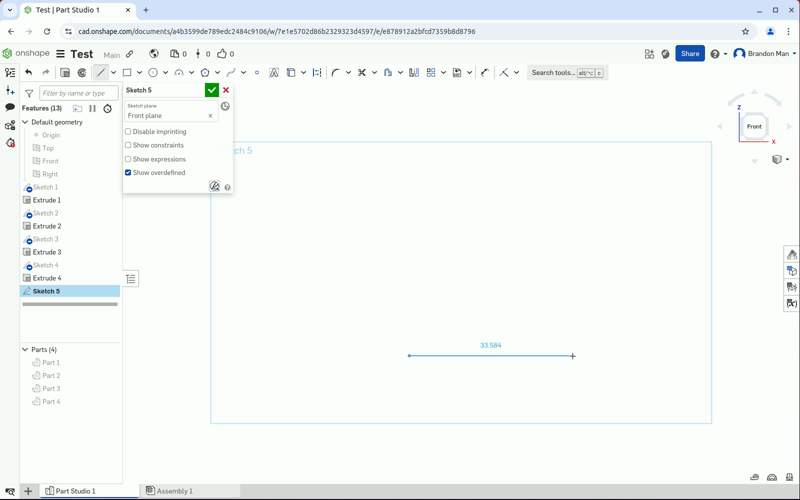
key_up(shift)
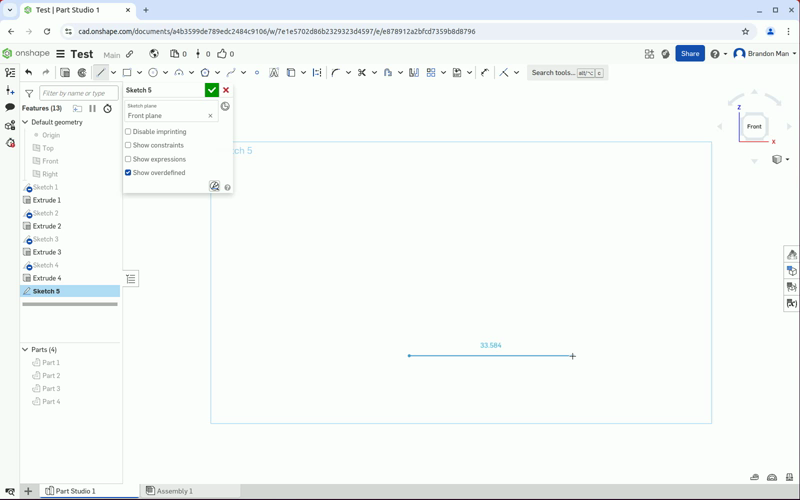
key_down(shift)
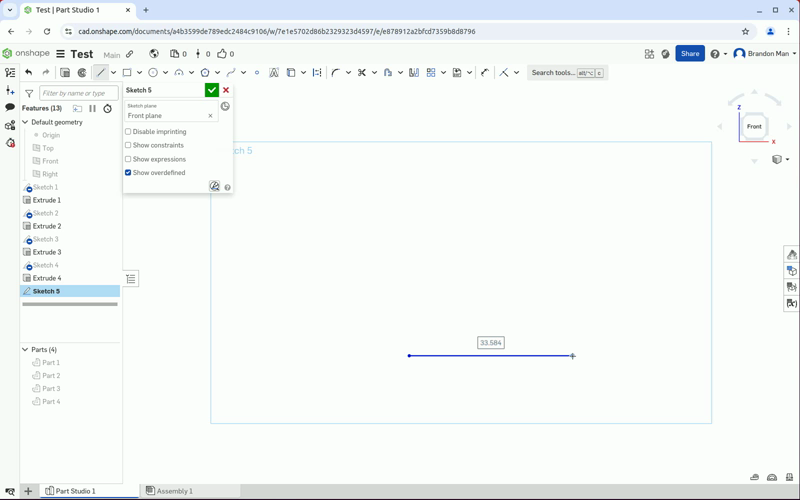
mouse_move(589, 355)
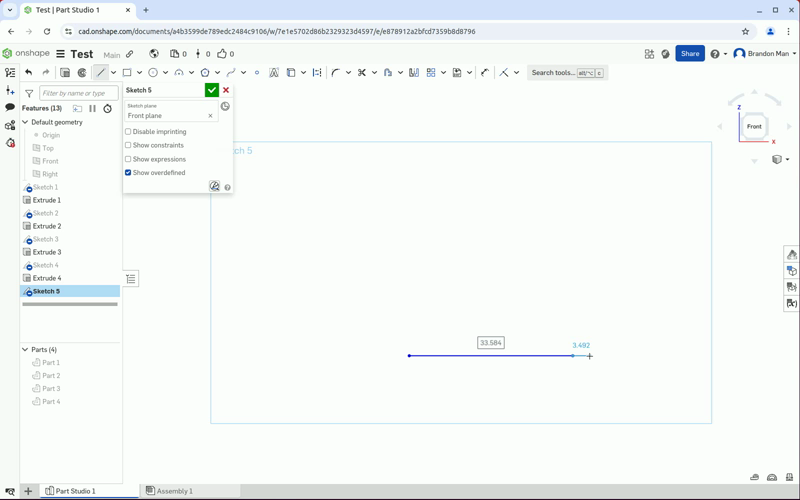
mouse_move(572, 338)
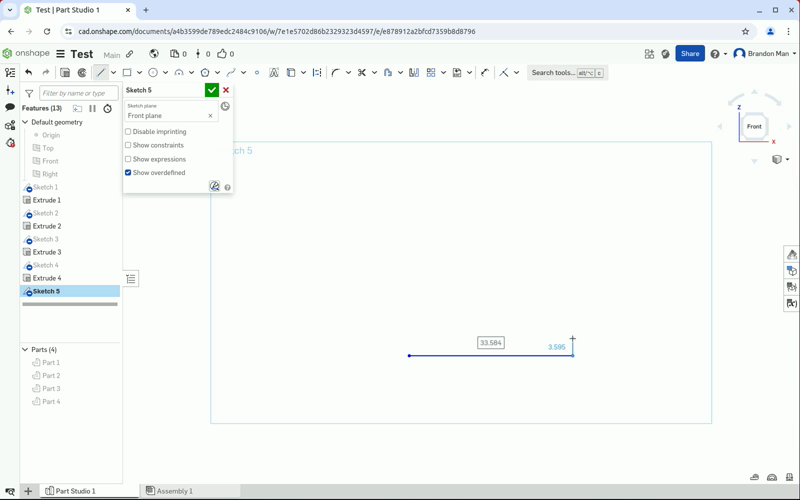
click(572, 338)
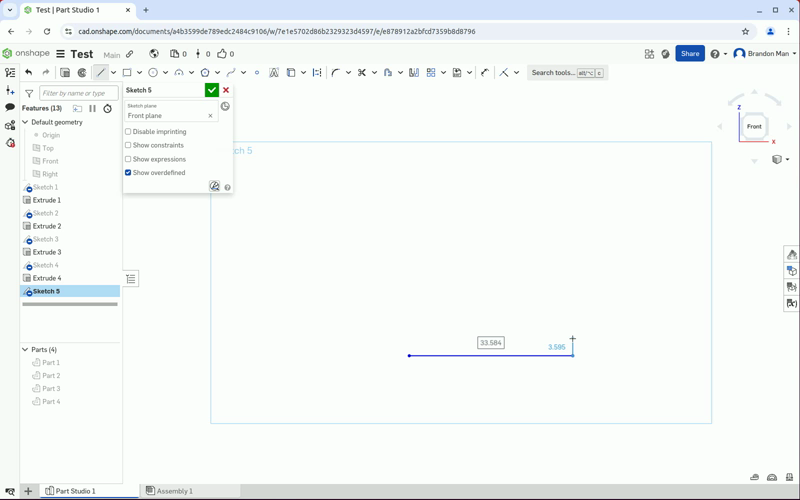
key_up(shift)
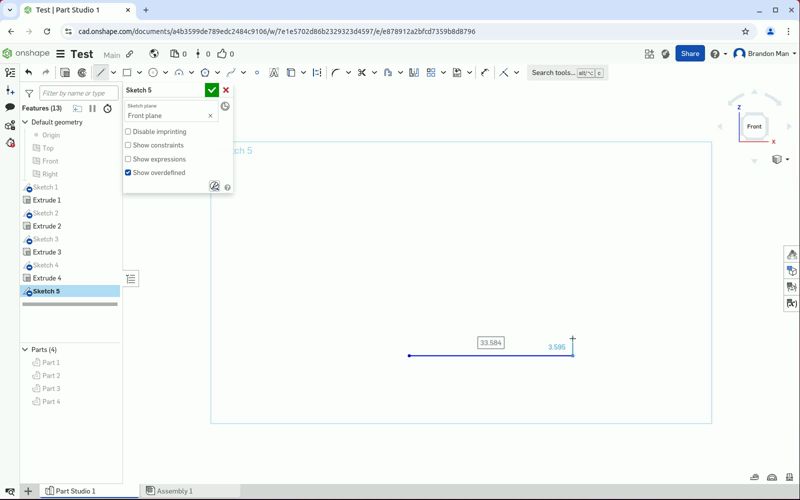
key_down(shift)
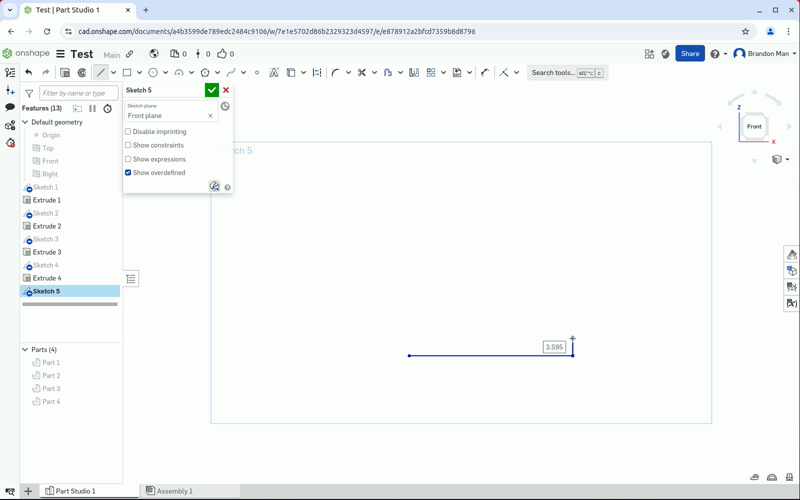
mouse_move(409, 338)
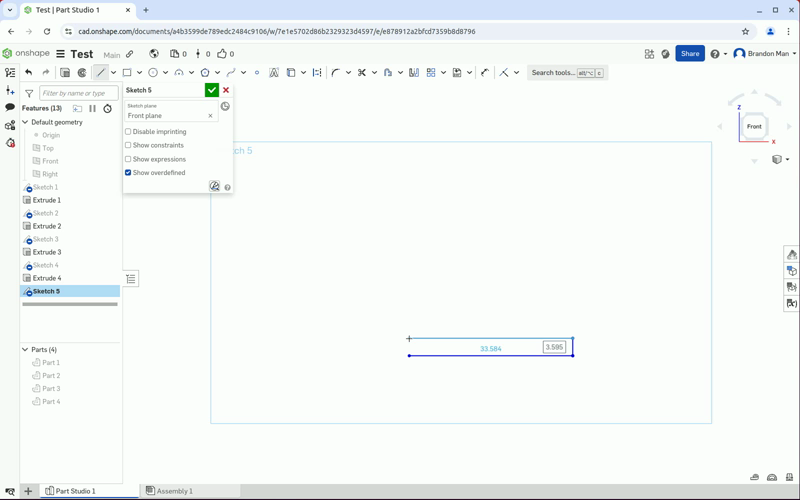
click(409, 338)
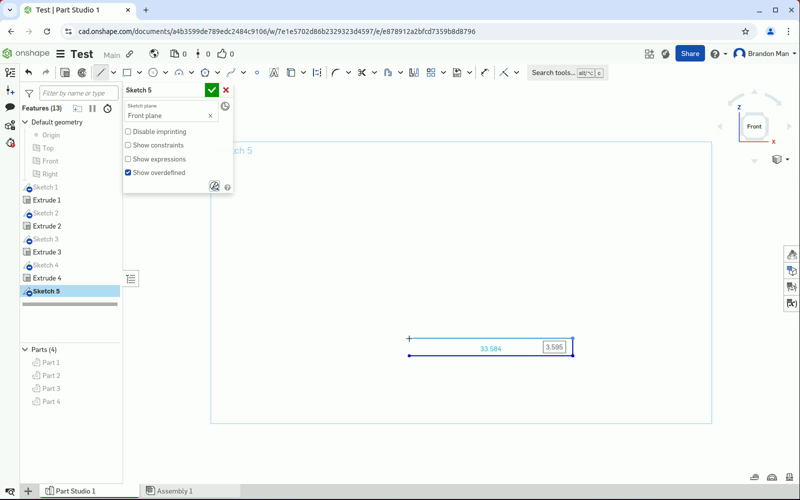
key_up(shift)
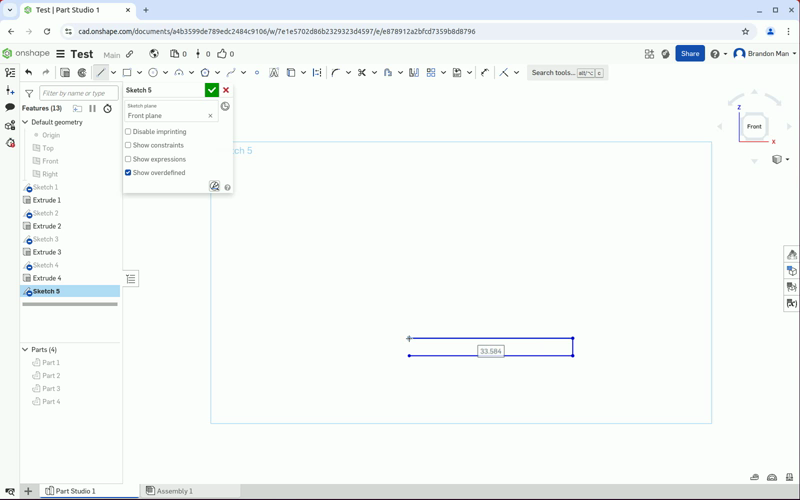
mouse_move(439, 338)
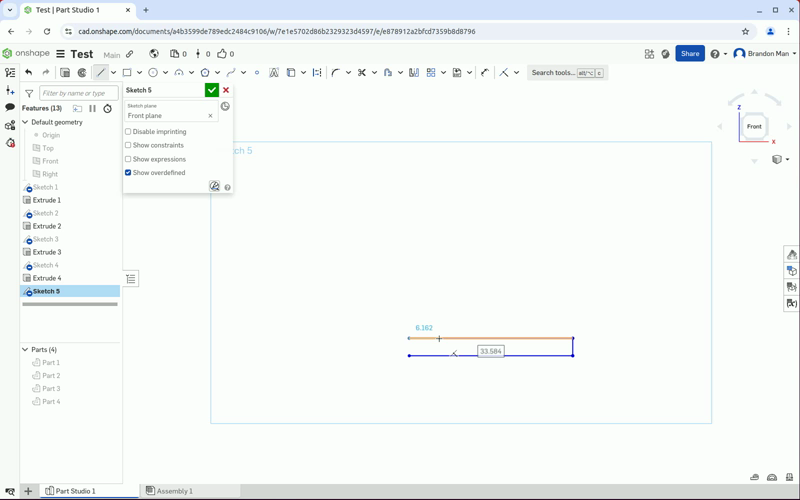
key_down(shift)
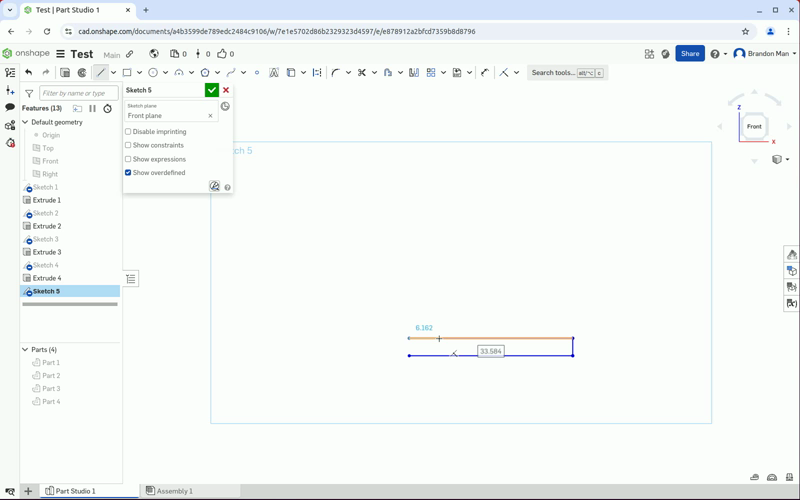
mouse_move(409, 355)
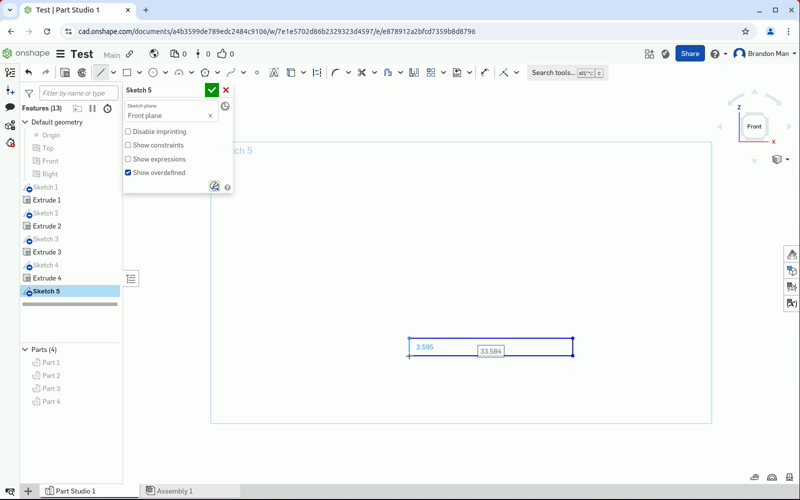
key_up(shift)
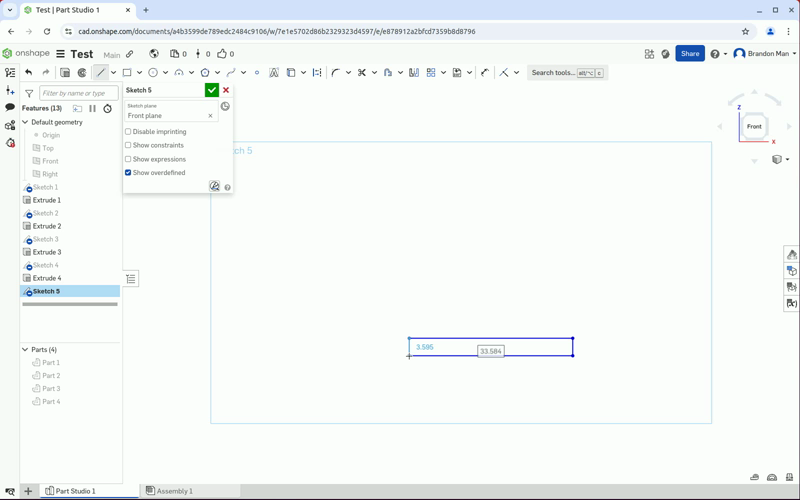
click(409, 355)
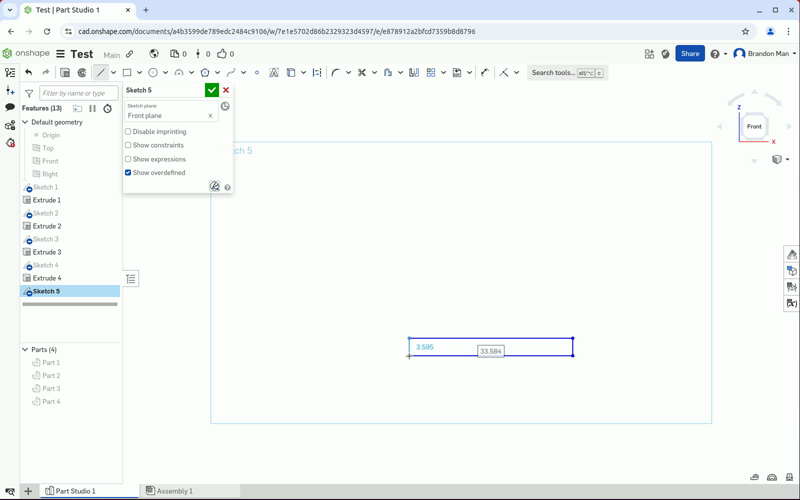
key(esc)
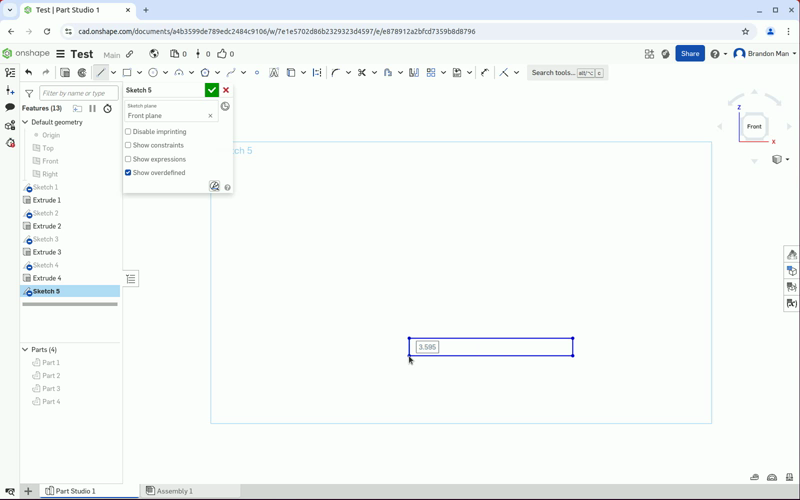
mouse_move(418, 342)
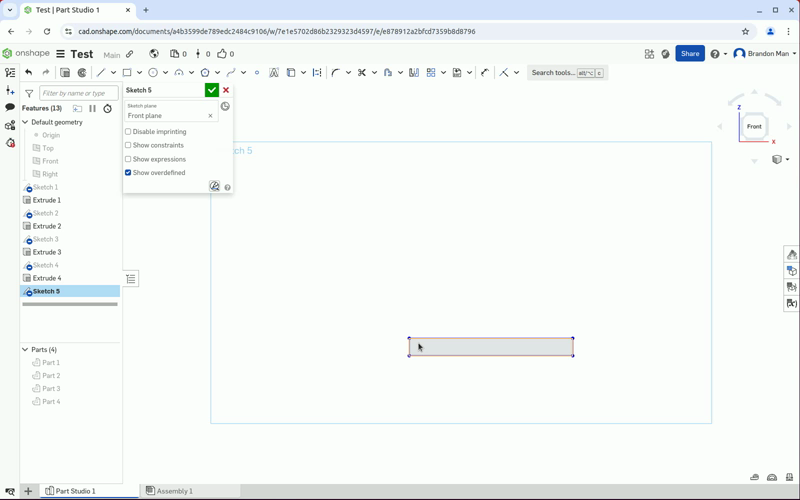
click(418, 342)
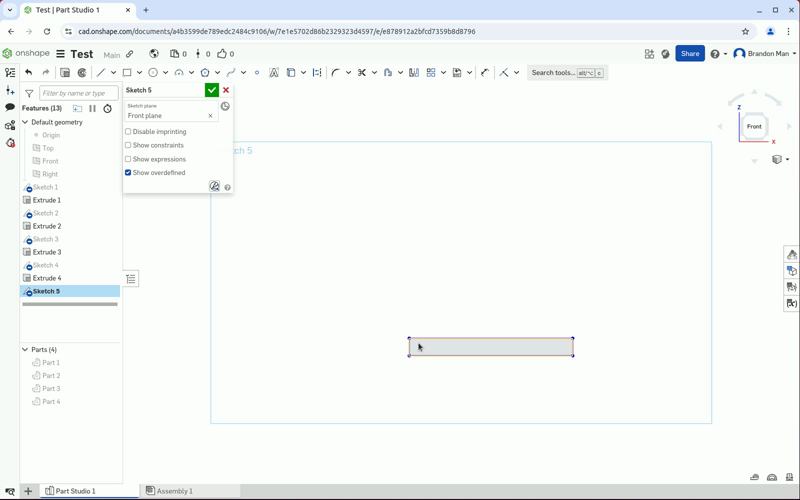
mouse_move(73, 352)
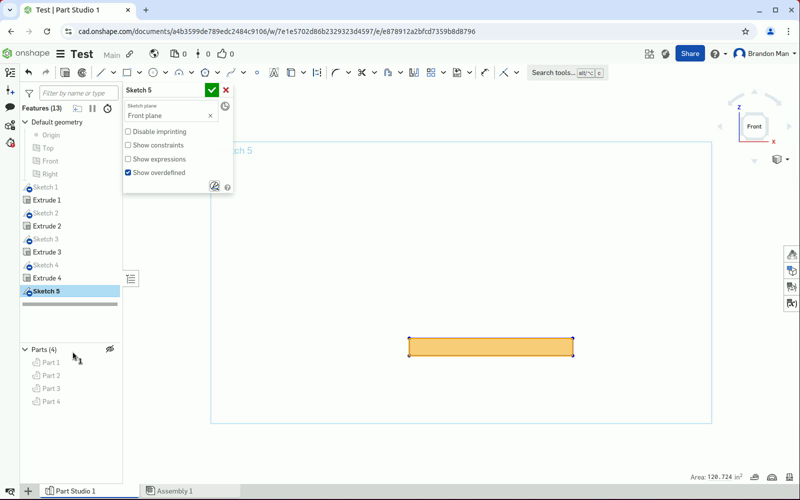
key(shift+y)
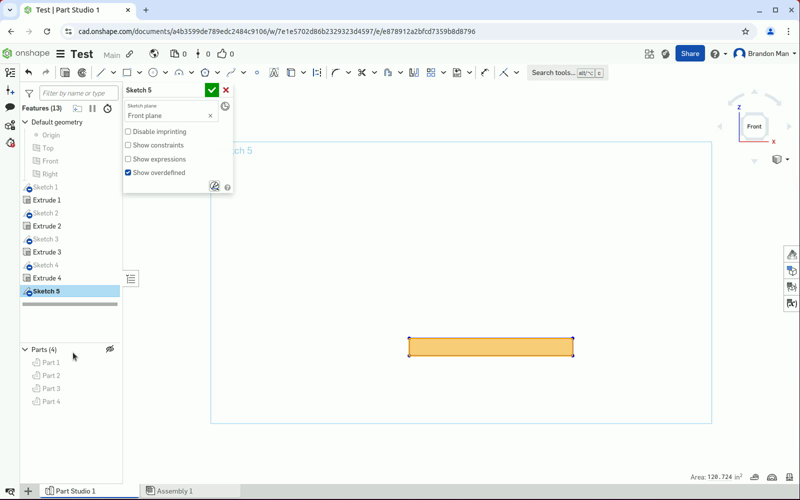
key(shift+e)
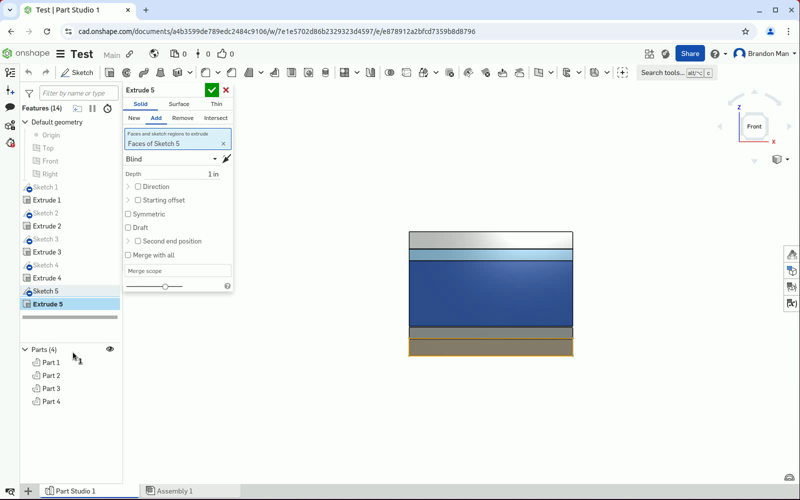
mouse_move(143, 106)
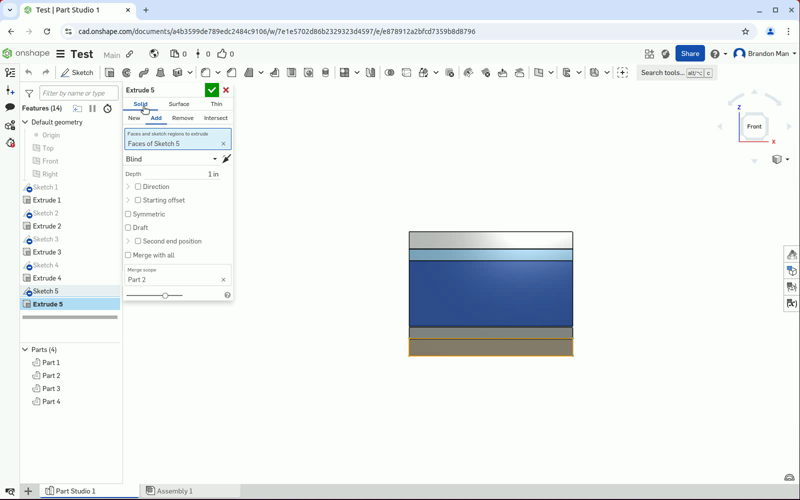
click(143, 106)
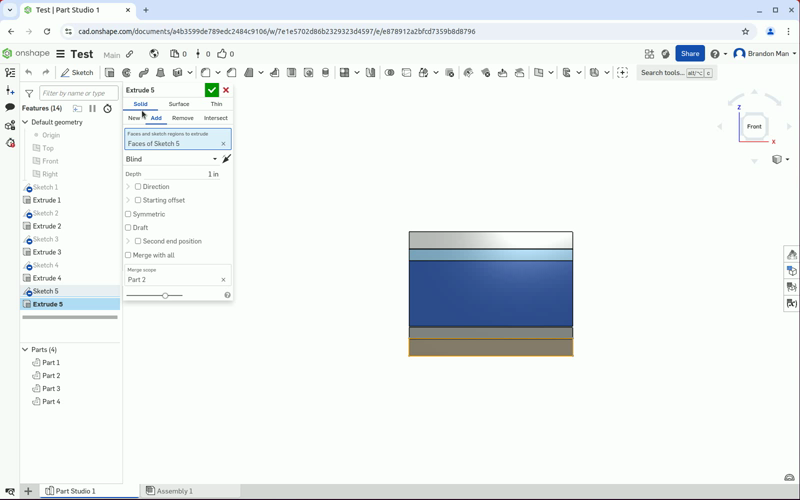
mouse_move(137, 120)
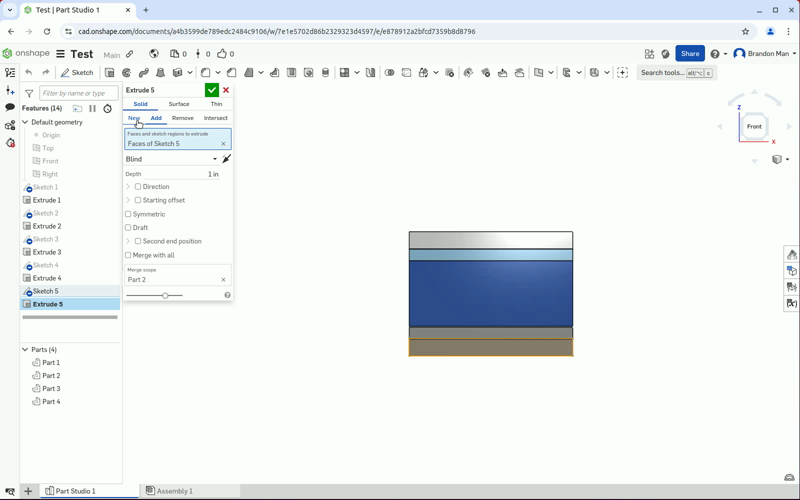
click(137, 120)
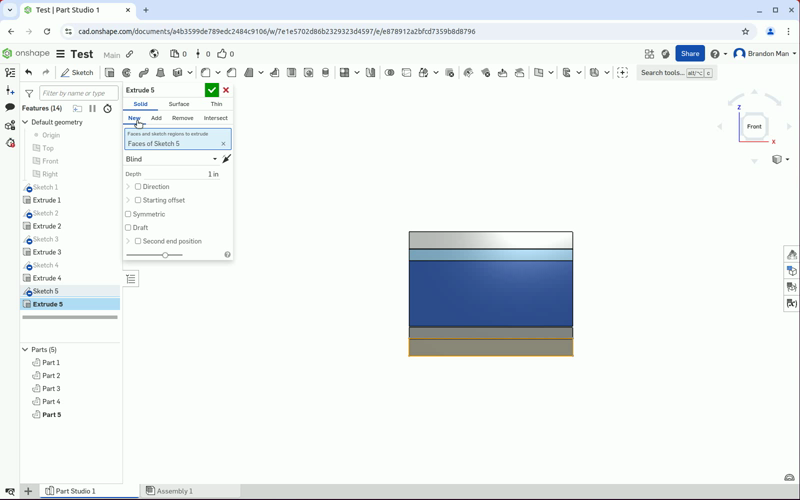
key(tab, 4)
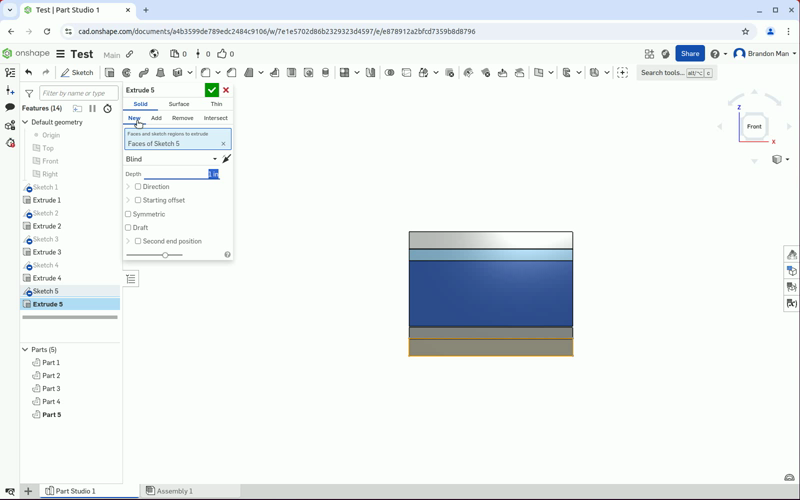
text(2.889)
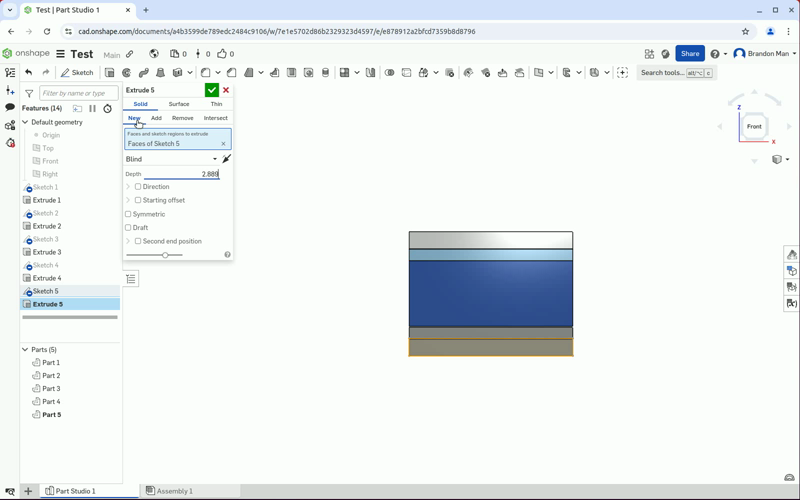
key(enter)
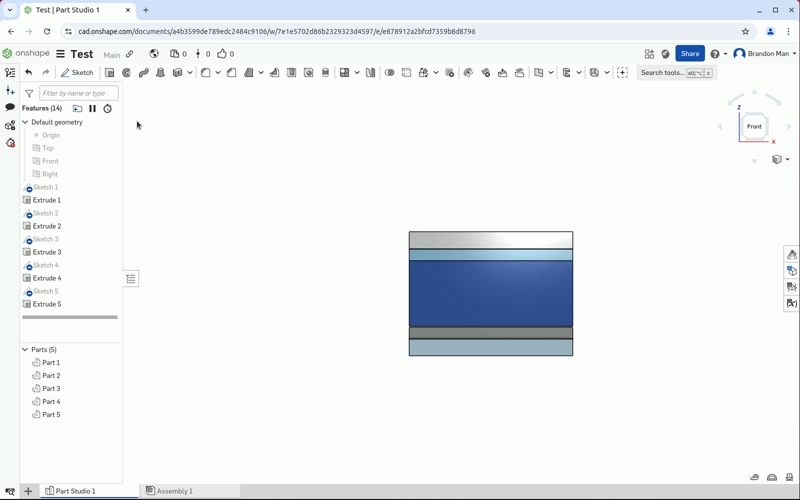
key(shift+h)
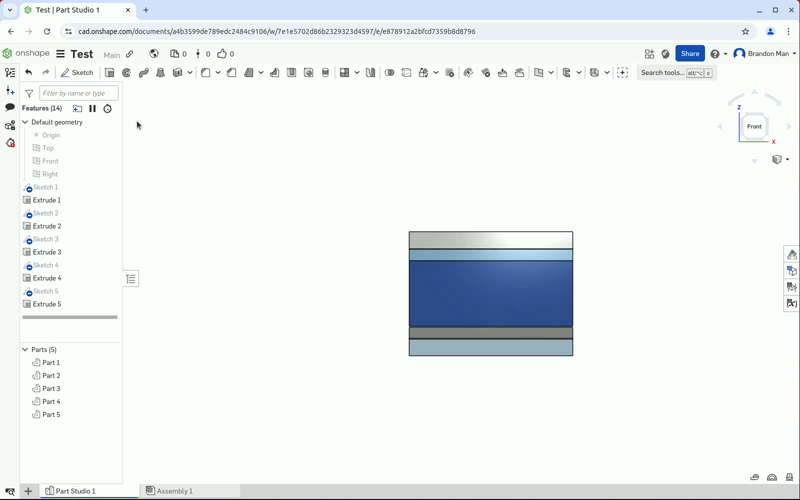
key(shift+h)
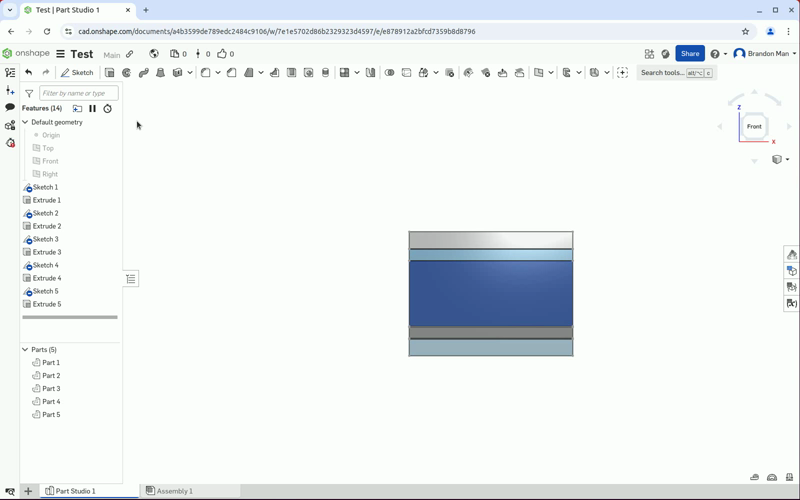
key(shift+7)
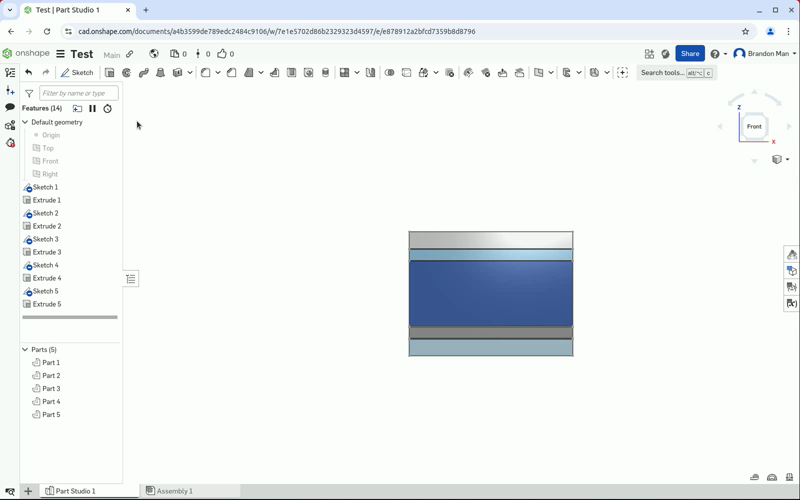
key(left, 2)
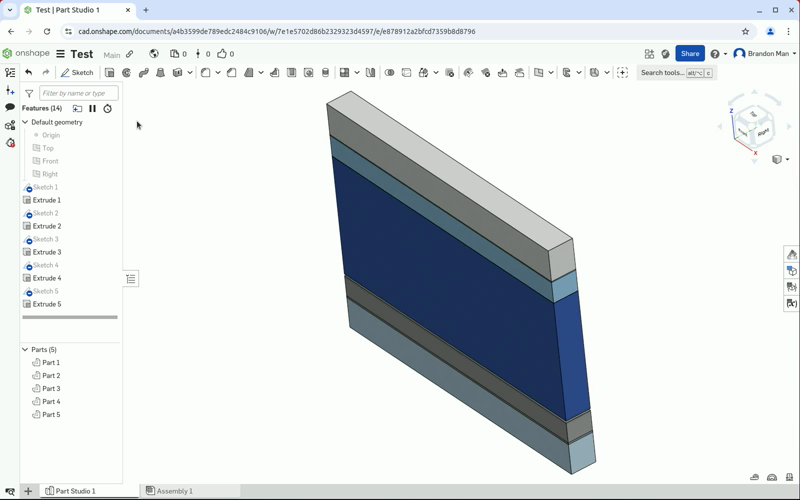
key(down, 2)
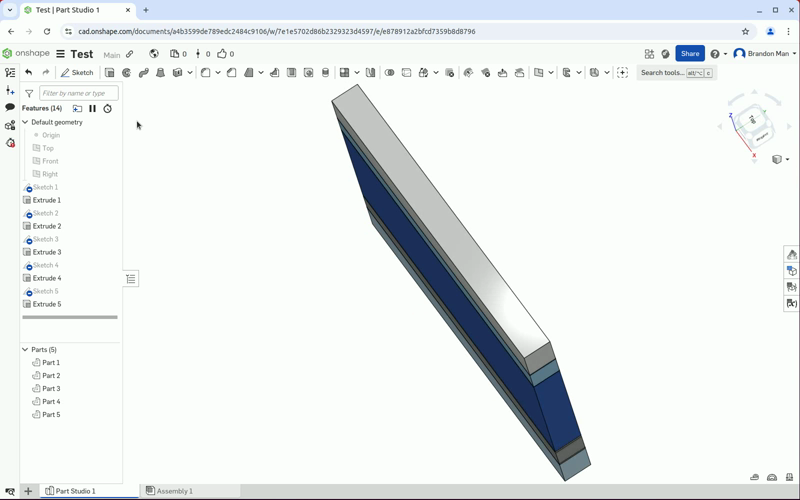
key(up, 2)
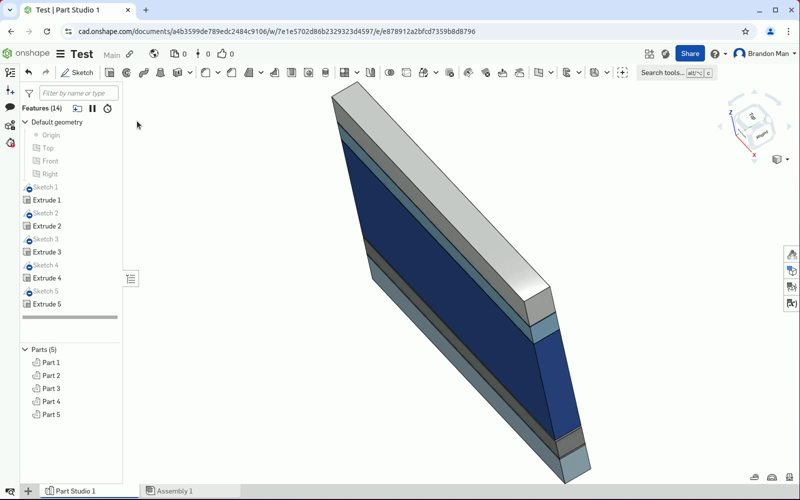
key(right, 2)
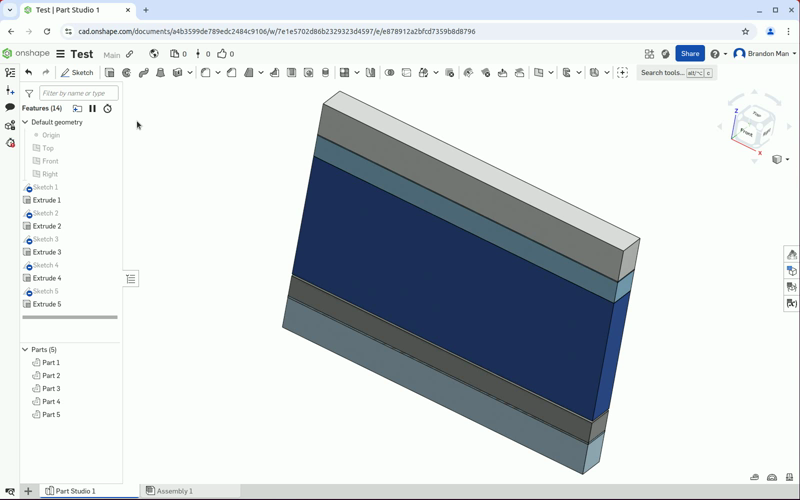
mouse_move(73, 189)
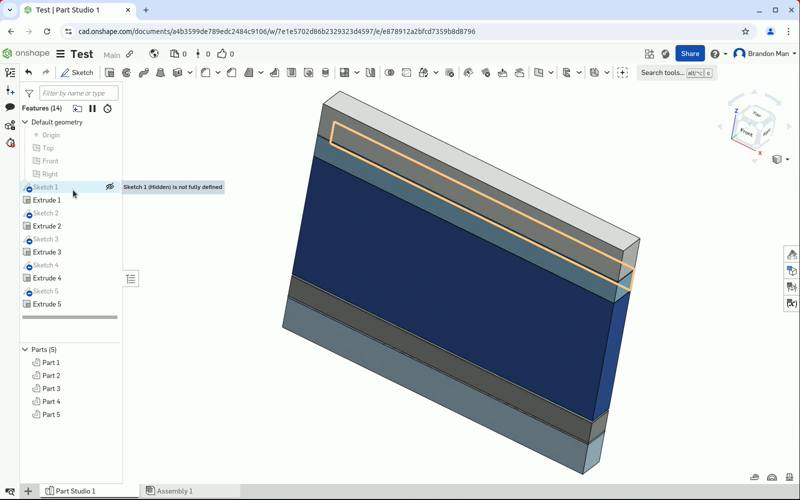
click(73, 189)